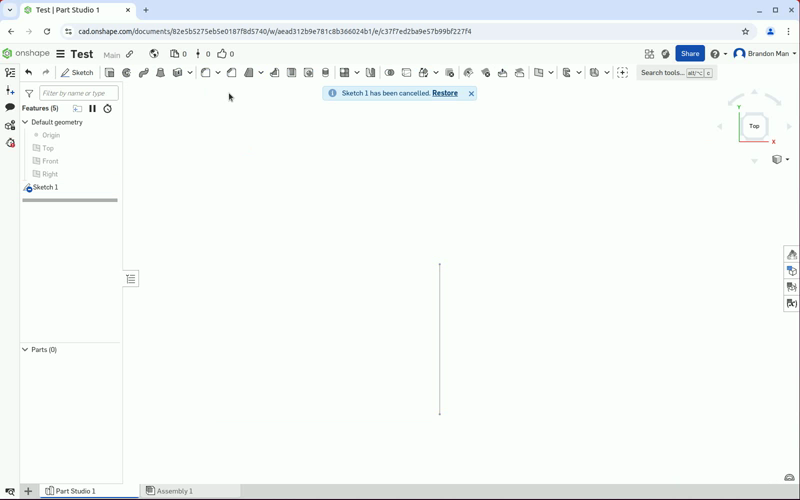
key(shift+h)
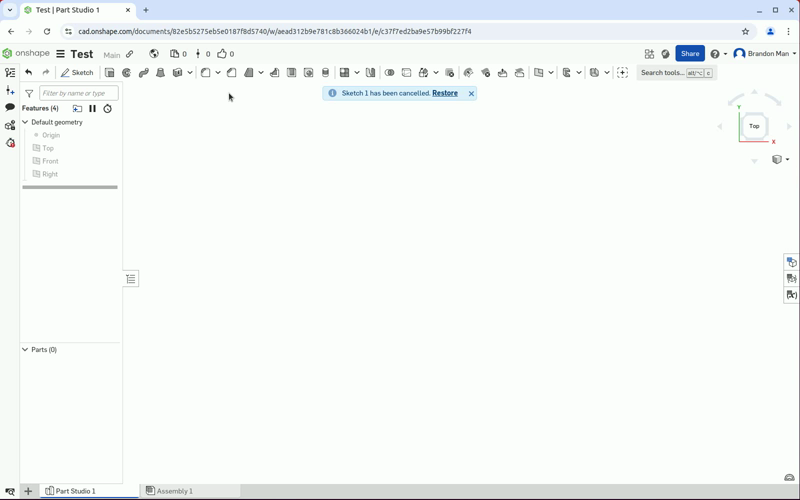
mouse_move(73, 352)
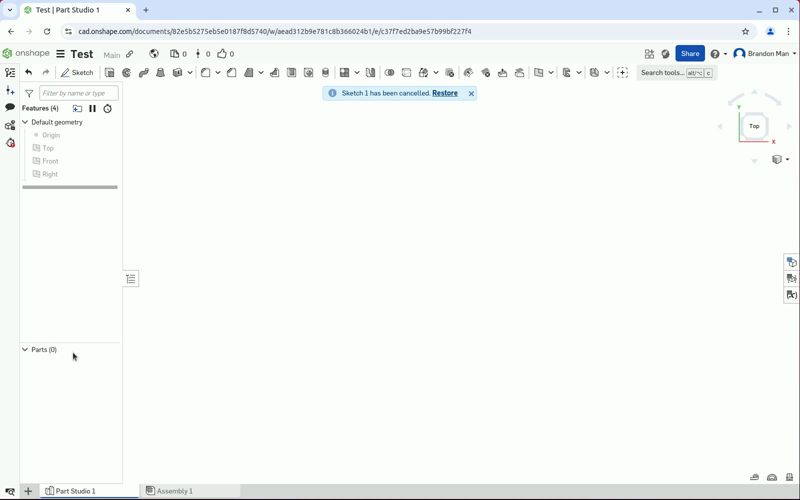
key(y)
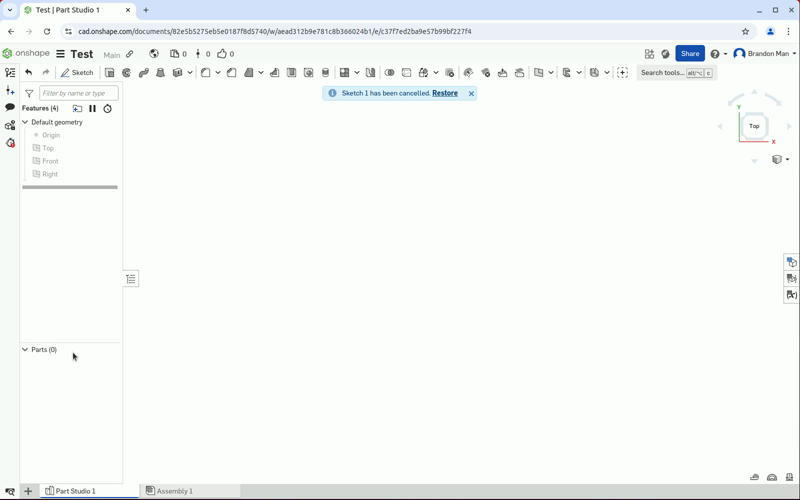
key(shift+p)
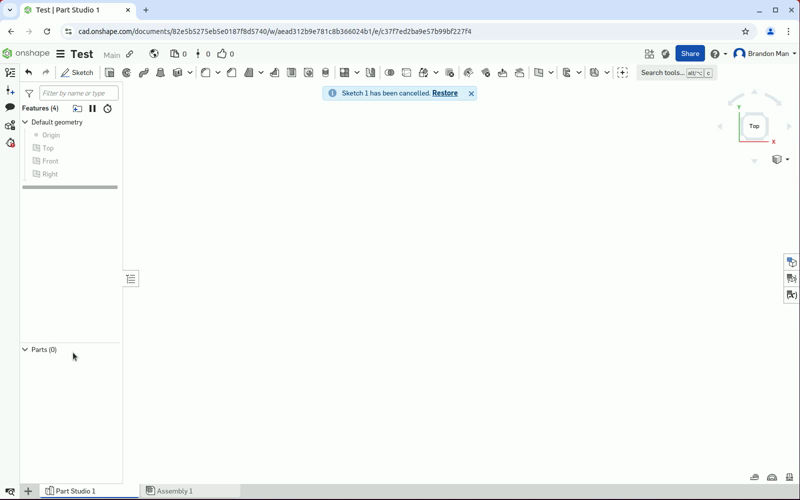
key(space)
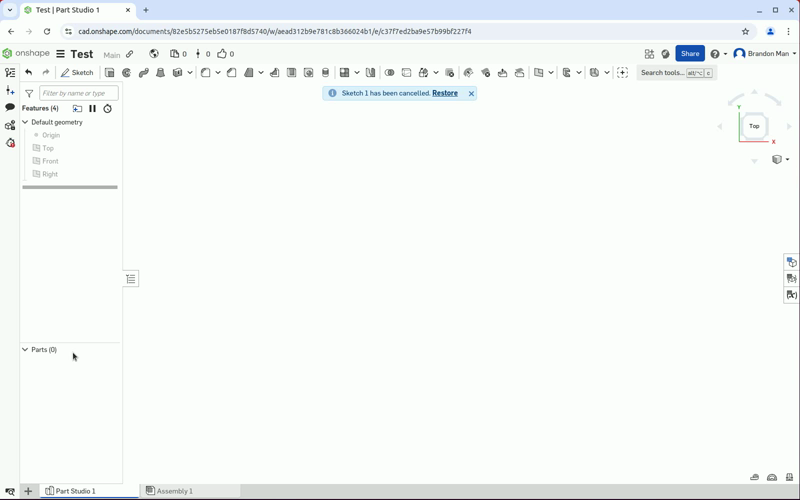
key_down(shift)
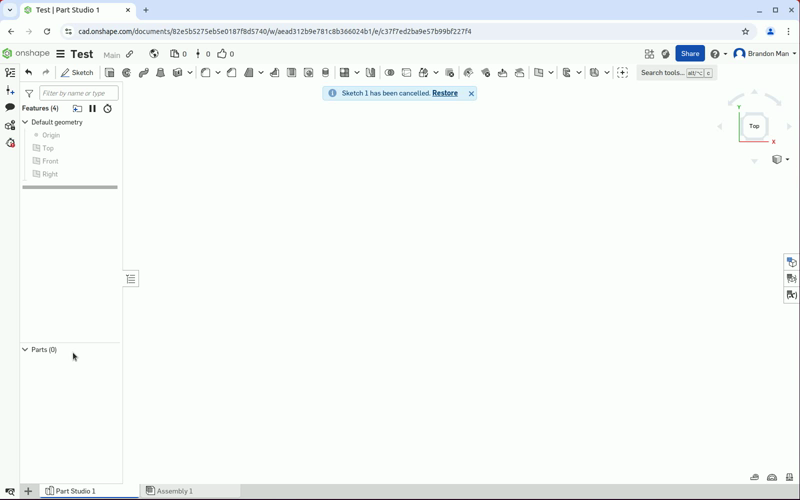
key(up)
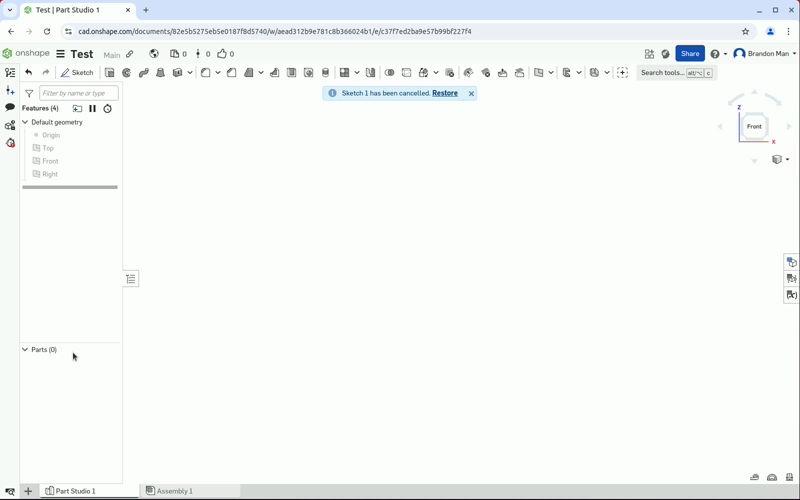
key_up(shift)
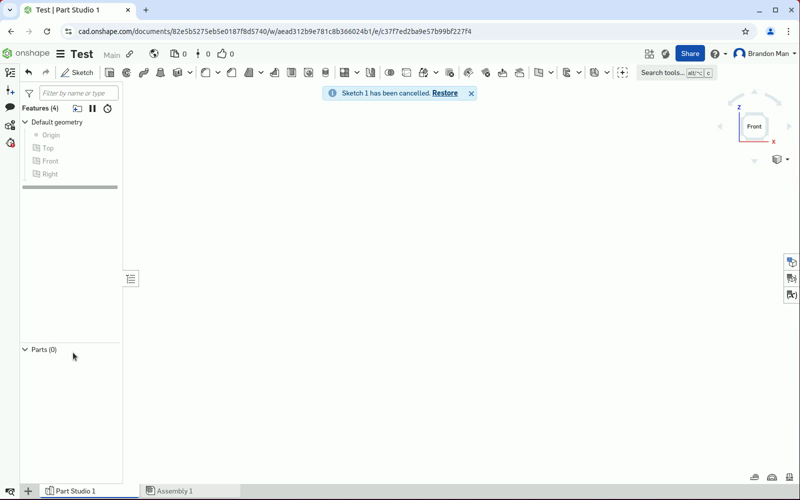
mouse_move(73, 352)
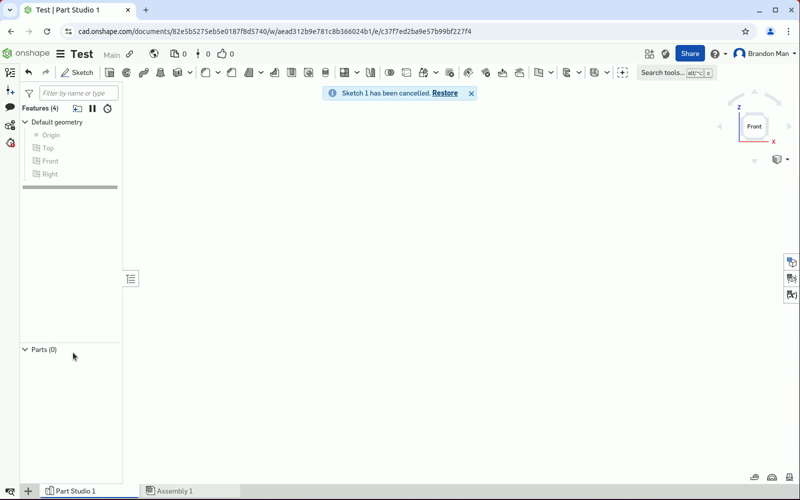
key(shift+y)
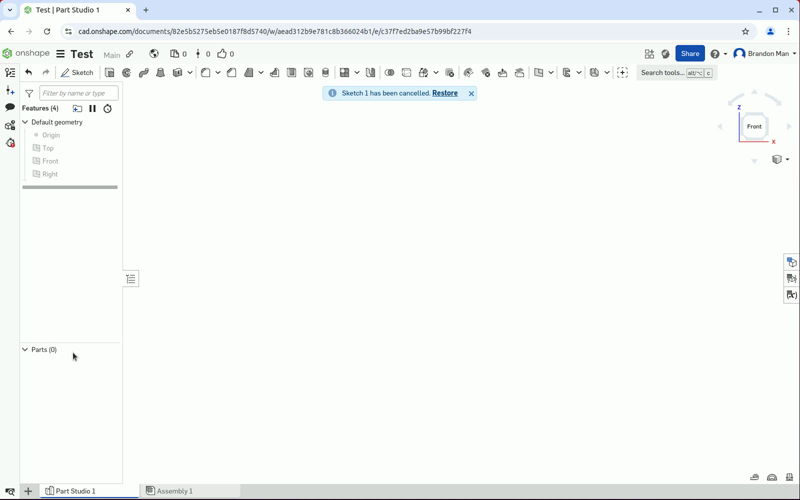
key(shift+s)
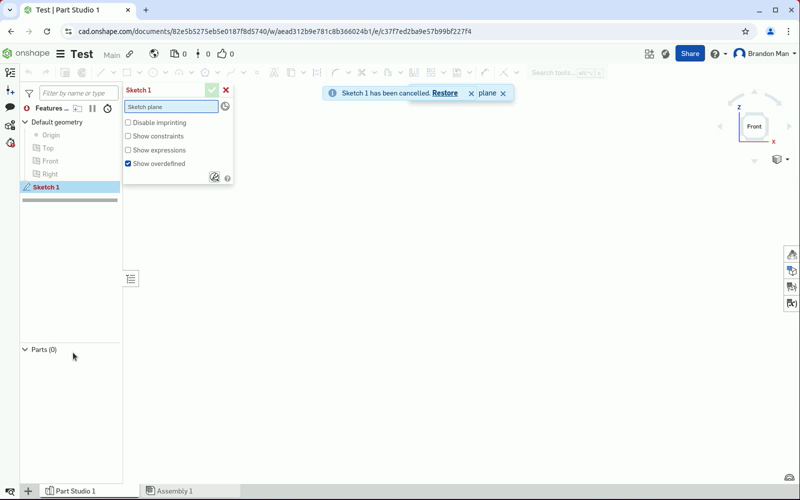
mouse_move(73, 163)
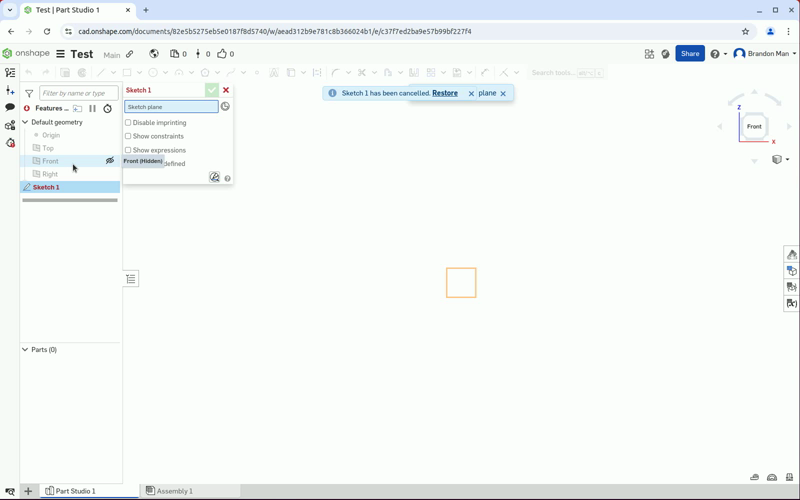
click(73, 163)
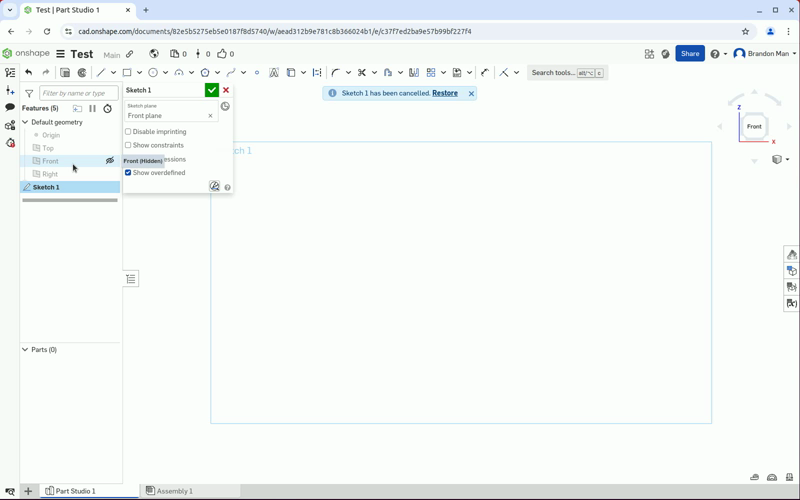
mouse_move(73, 352)
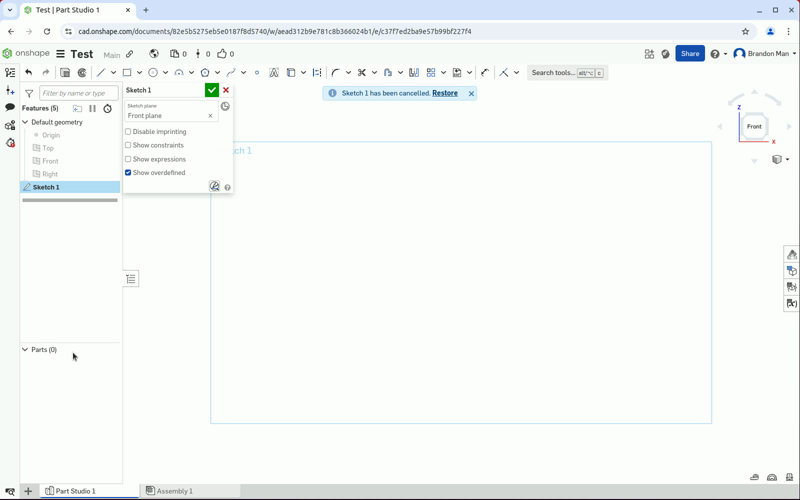
key(y)
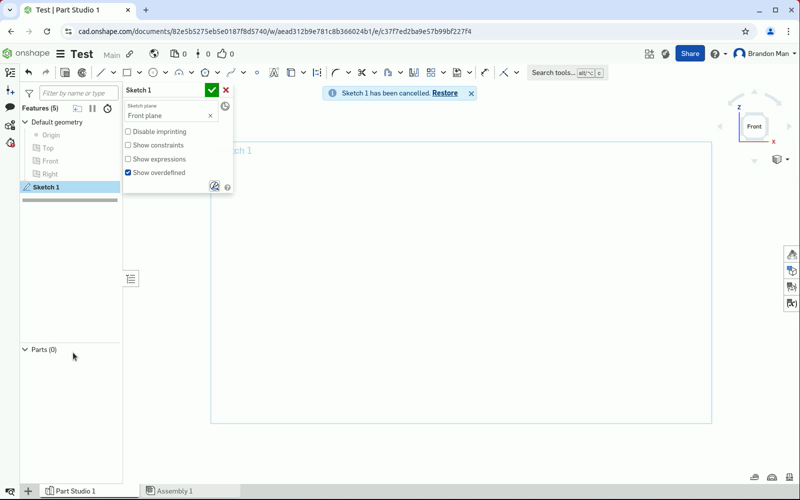
key(l)
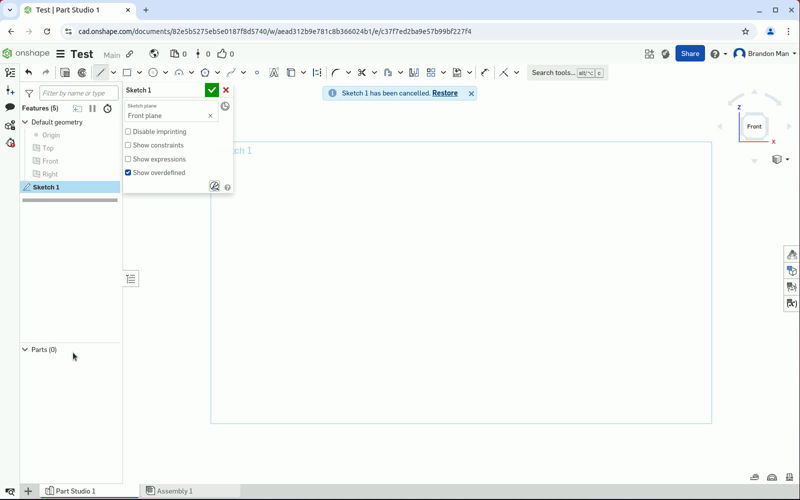
key_down(shift)
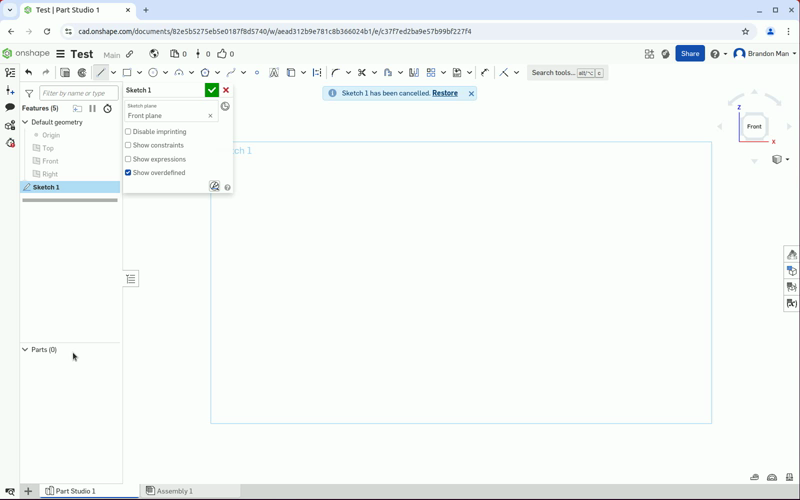
mouse_move(404, 282)
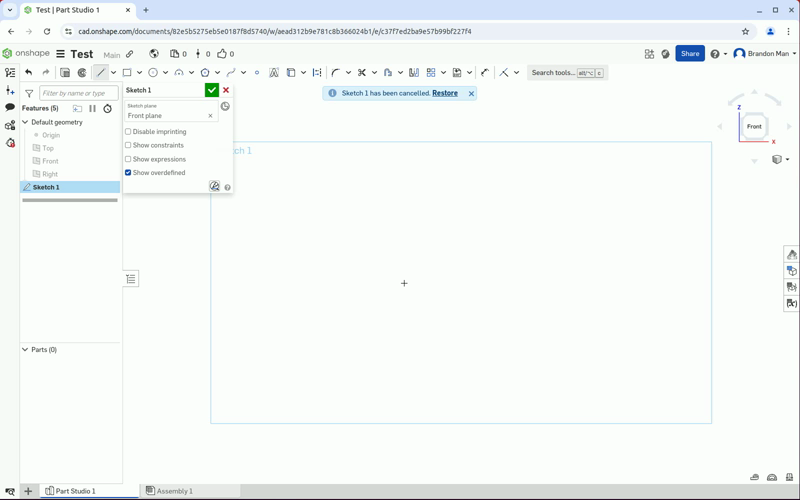
click(404, 282)
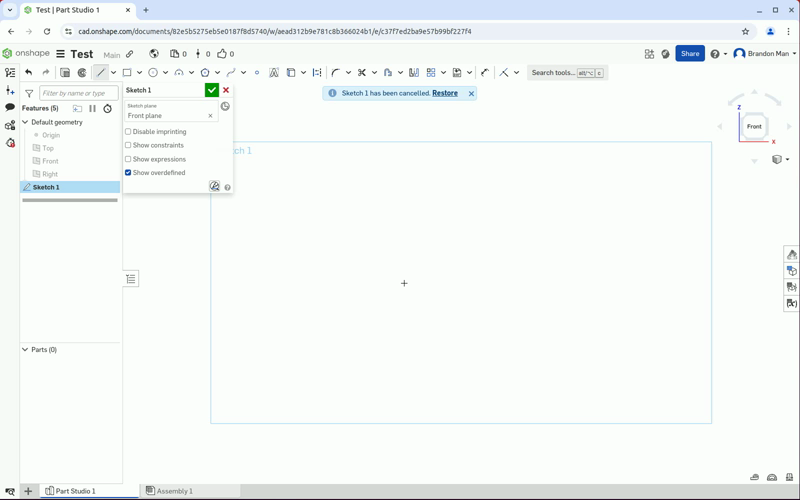
key_up(shift)
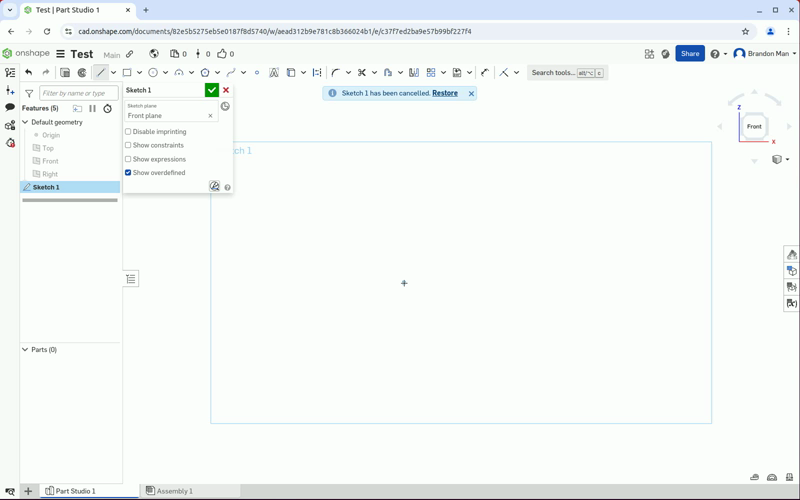
key_down(shift)
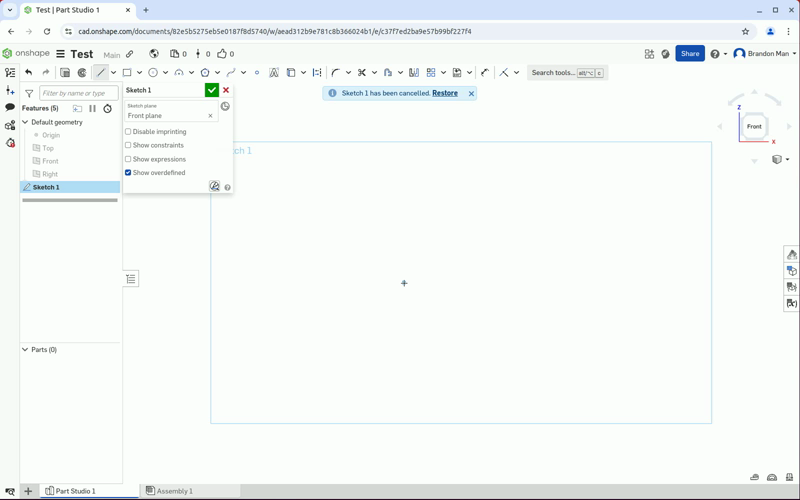
mouse_move(434, 282)
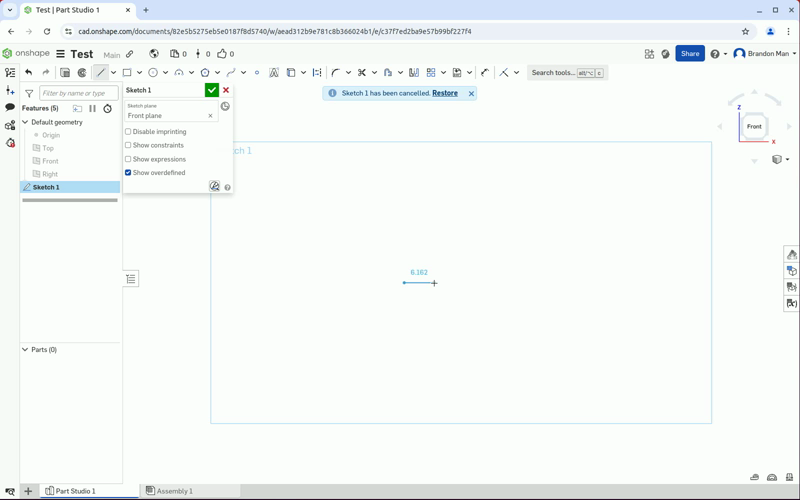
mouse_move(461, 282)
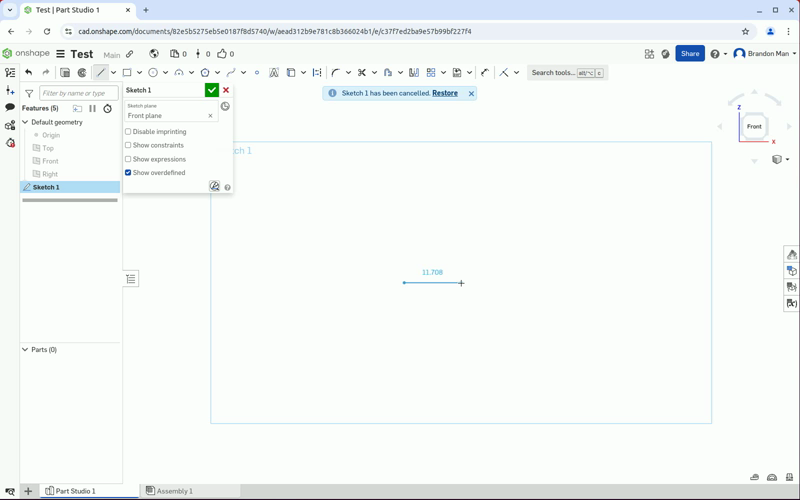
click(461, 282)
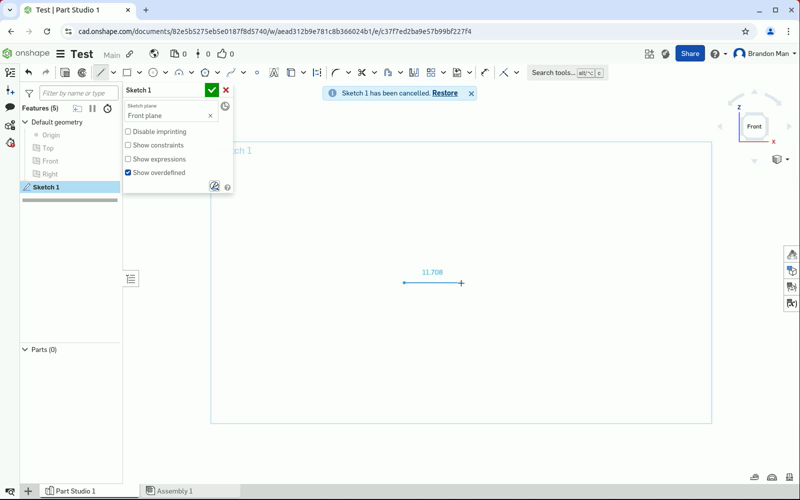
key_up(shift)
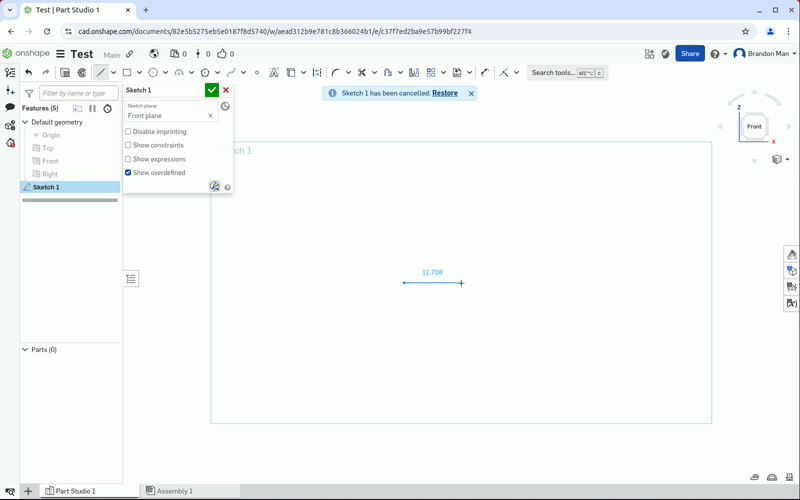
key_down(shift)
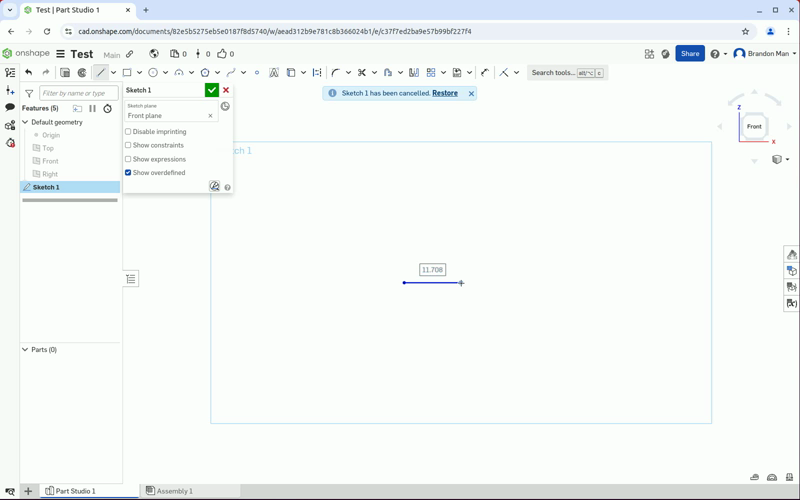
mouse_move(491, 282)
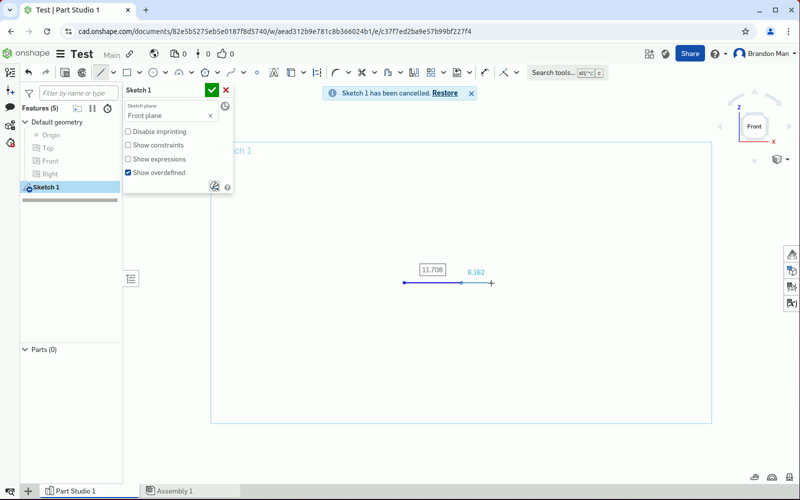
mouse_move(461, 226)
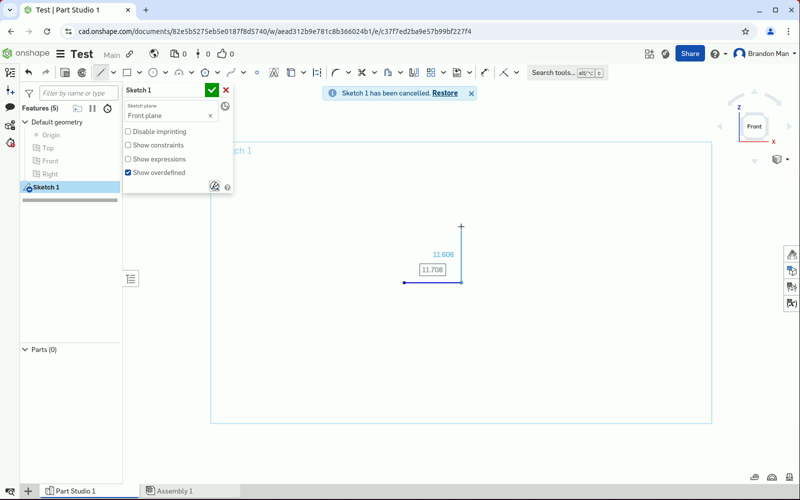
click(461, 226)
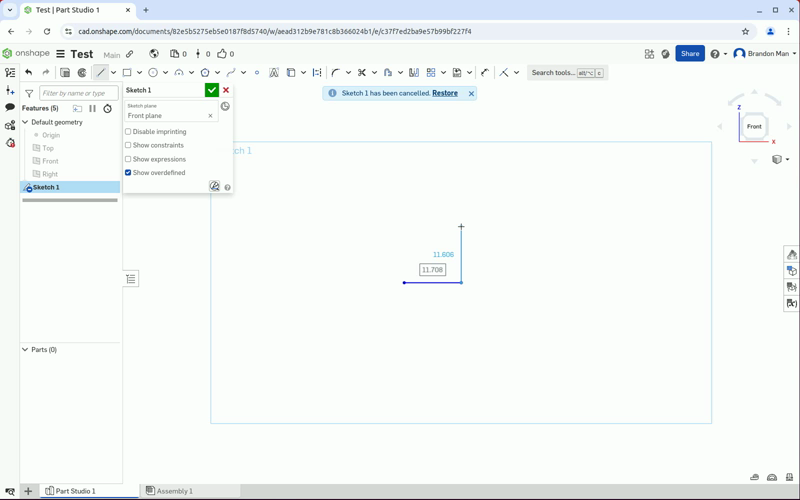
key_up(shift)
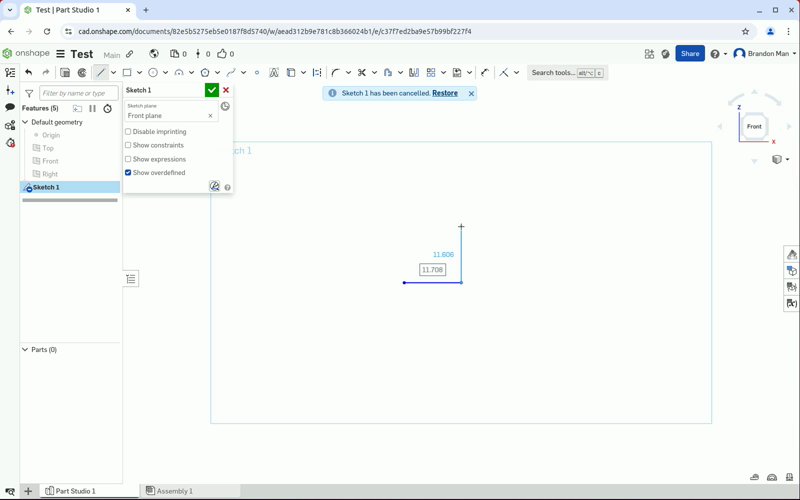
key_down(shift)
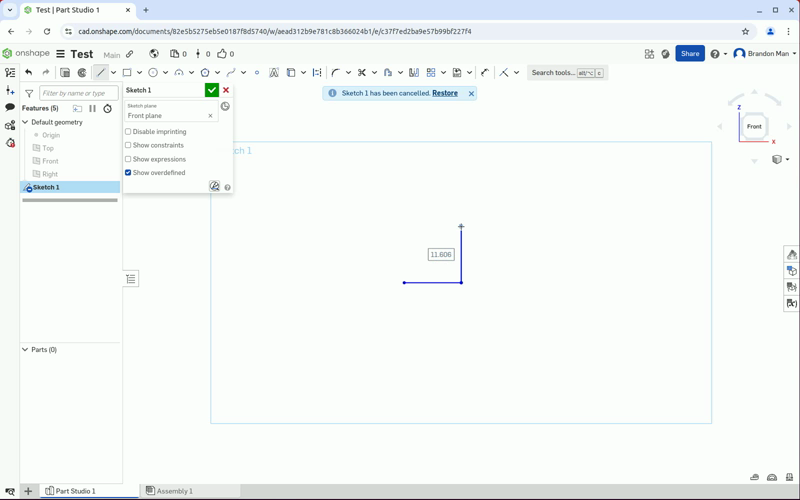
mouse_move(491, 226)
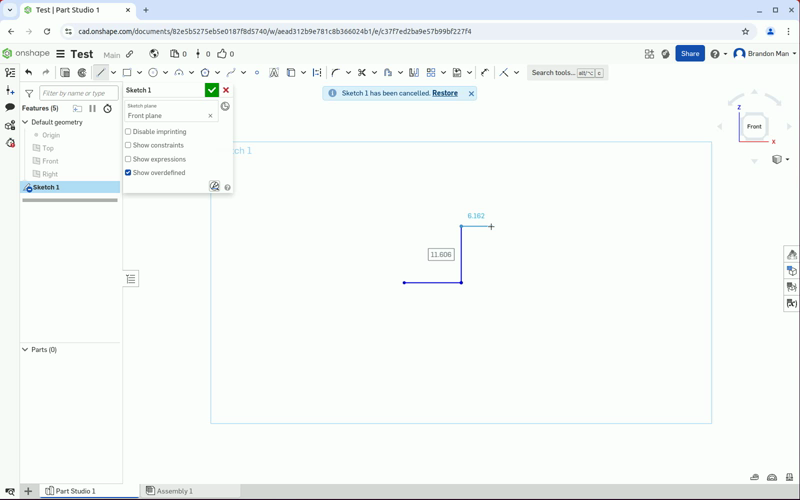
mouse_move(404, 226)
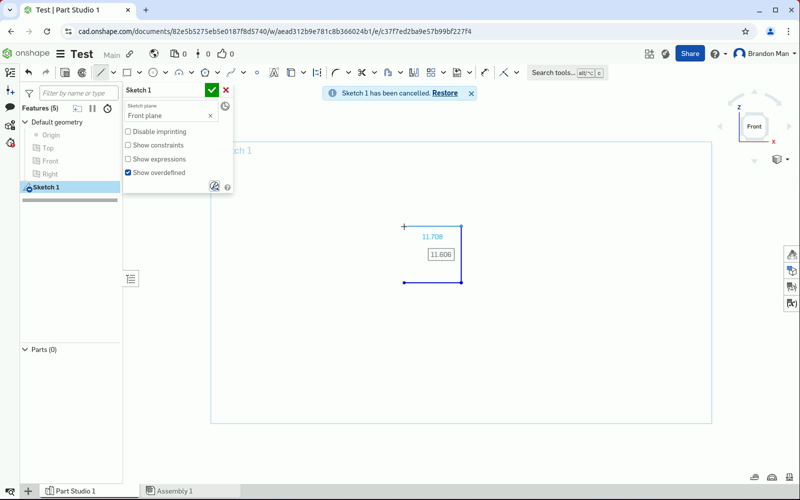
click(404, 226)
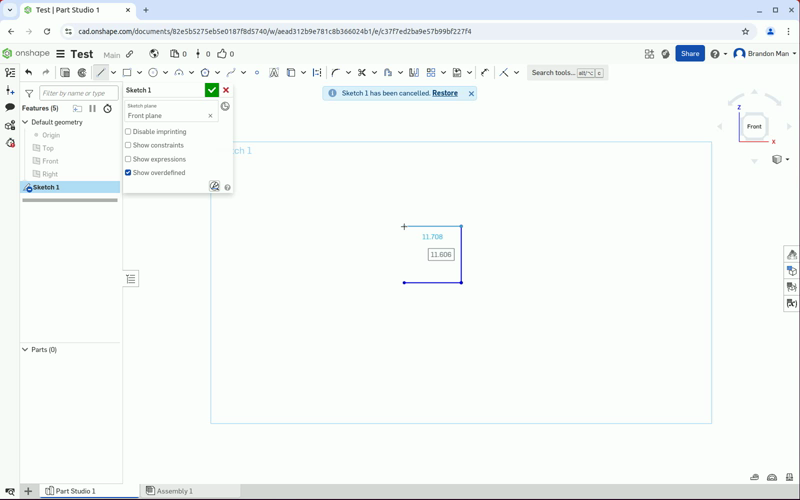
key_up(shift)
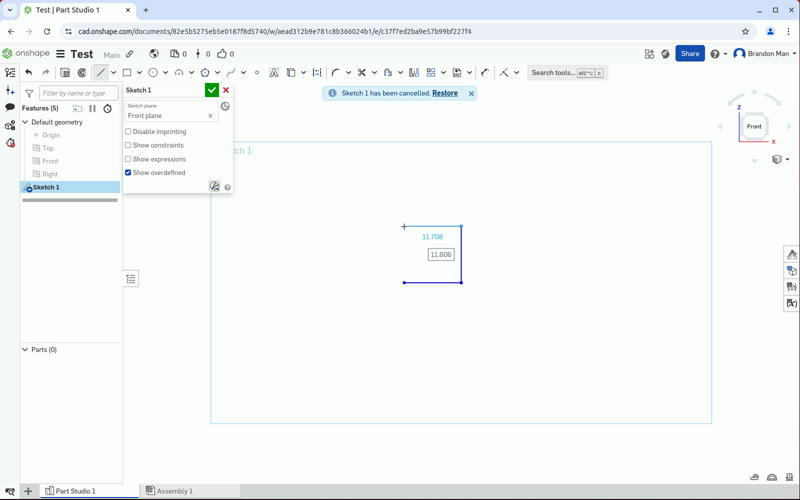
mouse_move(434, 226)
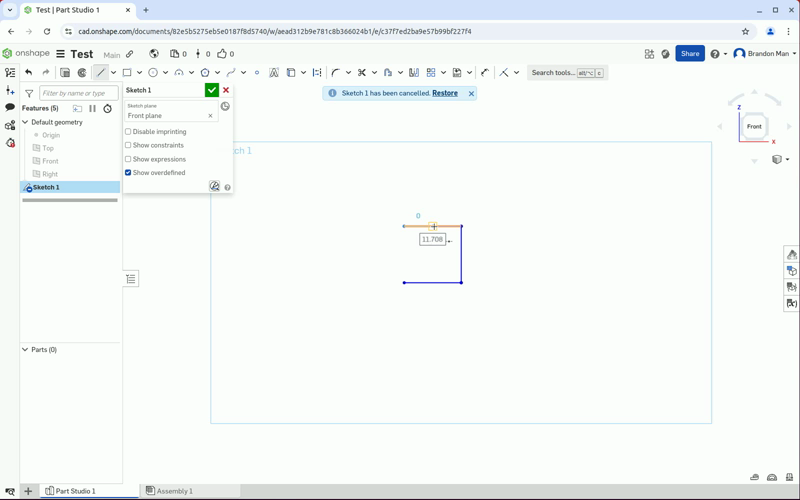
key_down(shift)
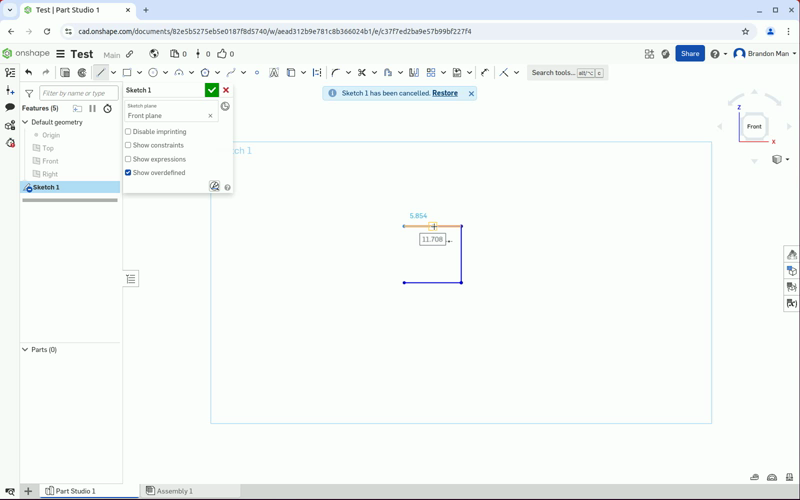
mouse_move(404, 282)
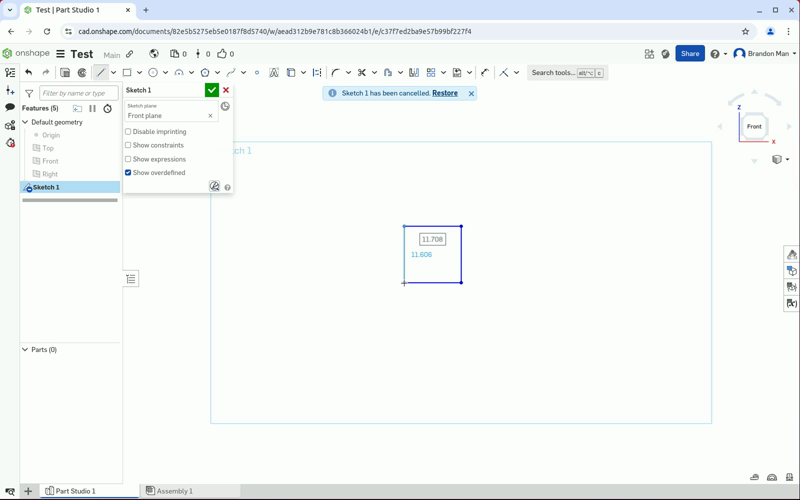
key_up(shift)
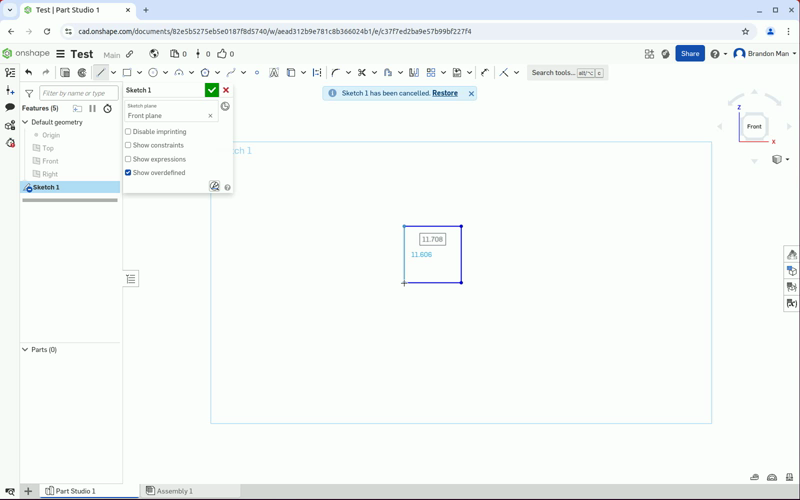
click(404, 282)
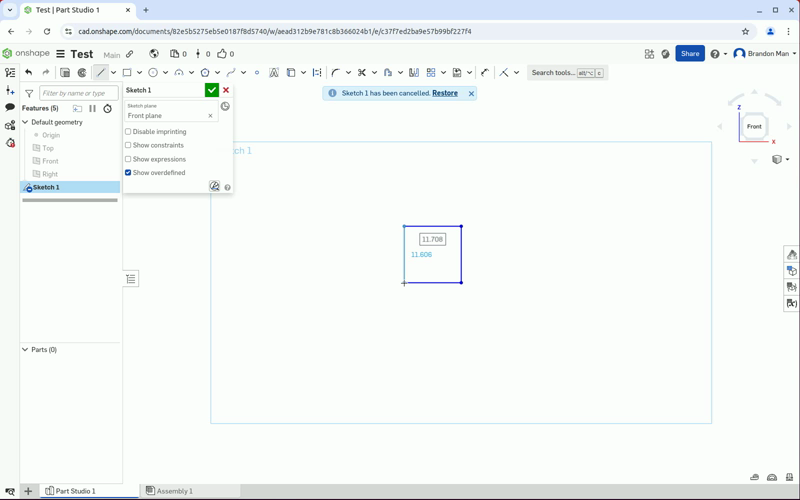
key(esc)
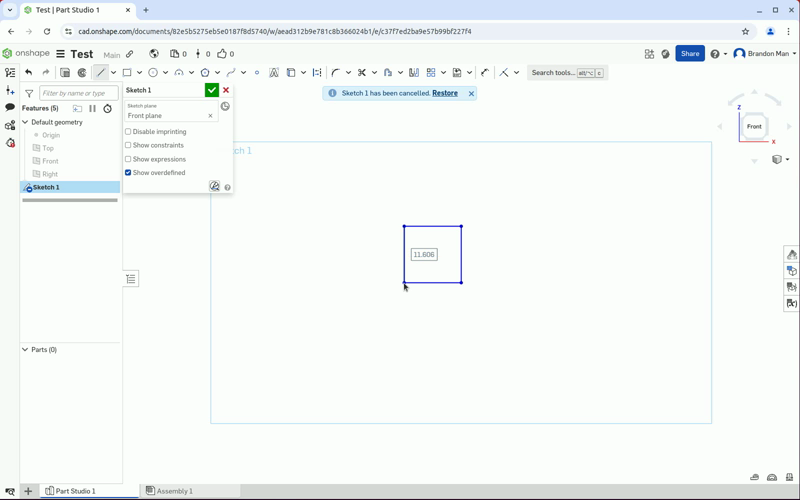
mouse_move(433, 241)
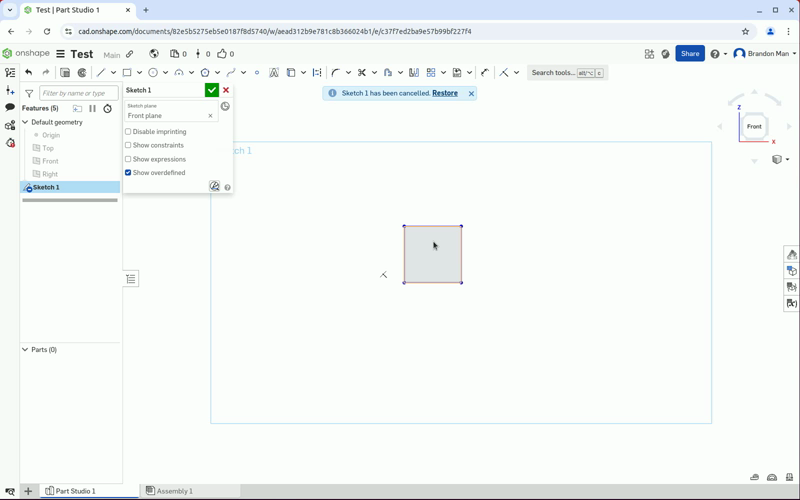
click(433, 241)
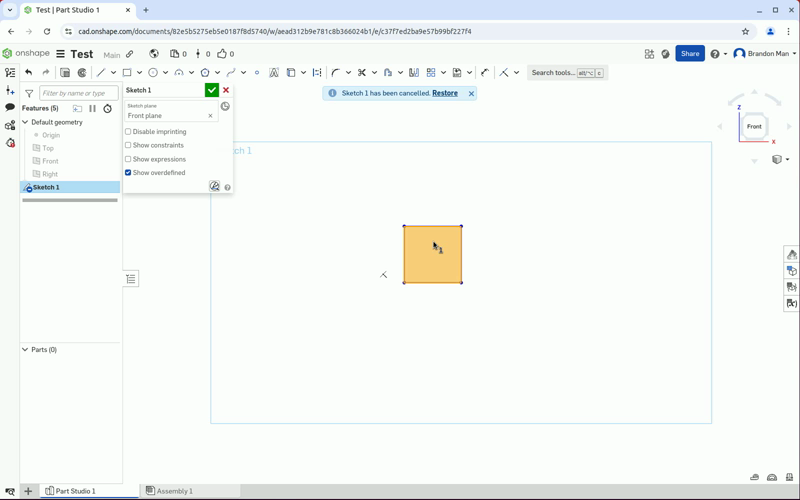
mouse_move(73, 352)
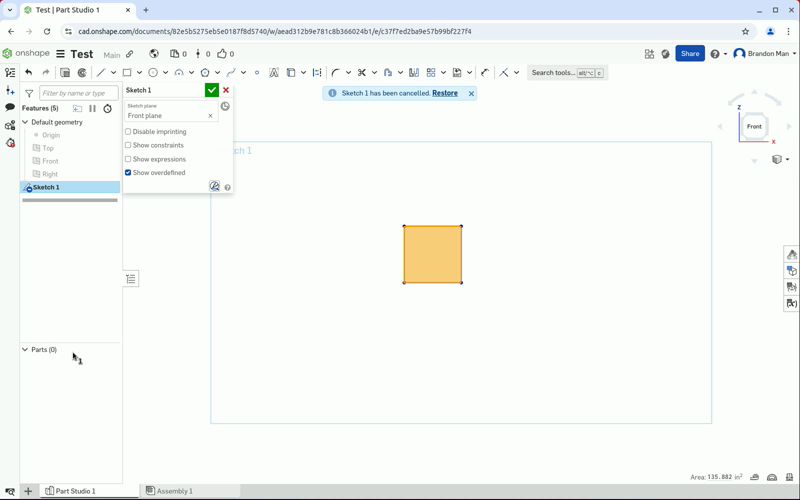
key(shift+y)
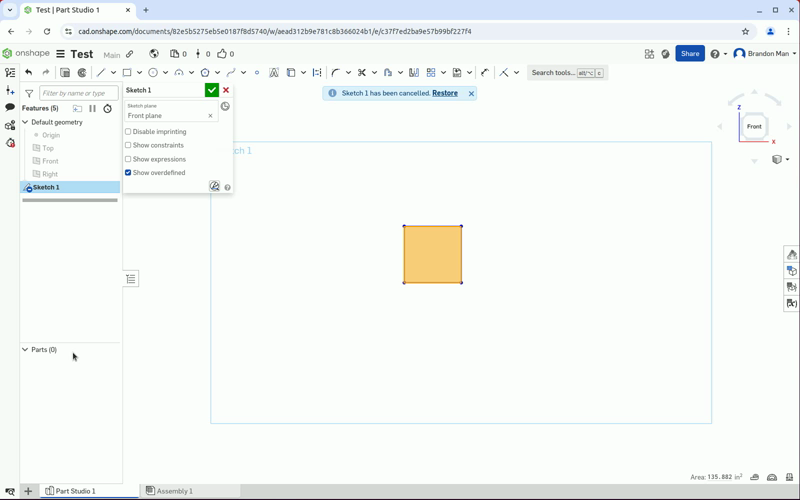
key(shift+e)
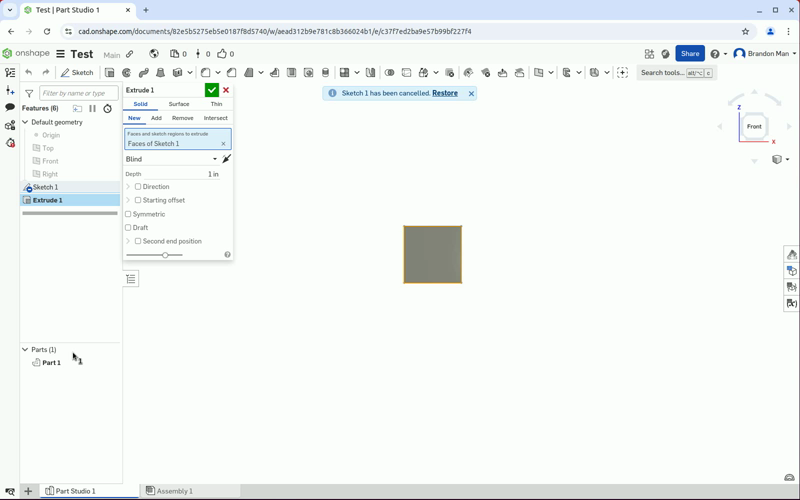
mouse_move(143, 106)
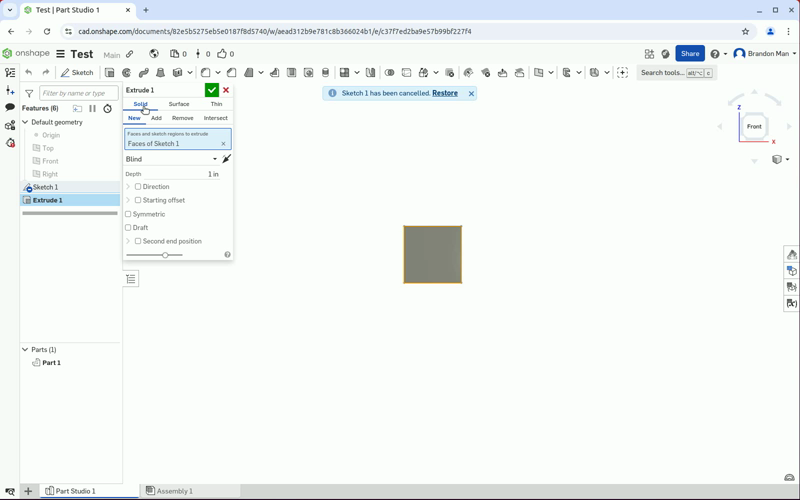
click(143, 106)
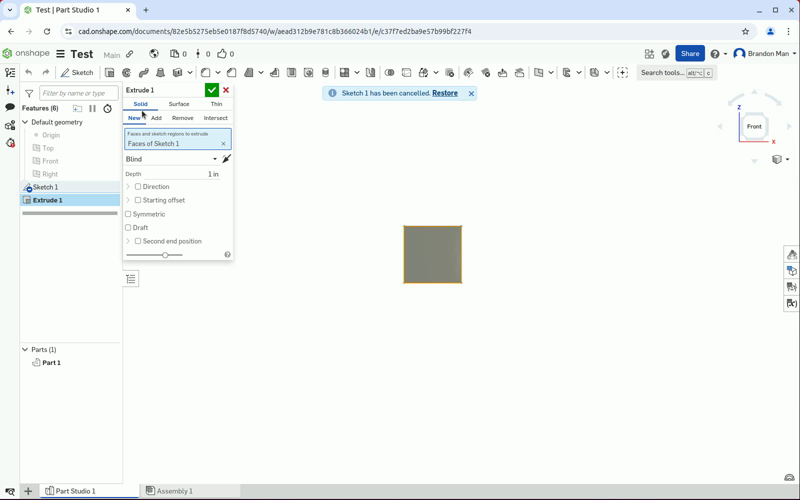
mouse_move(137, 120)
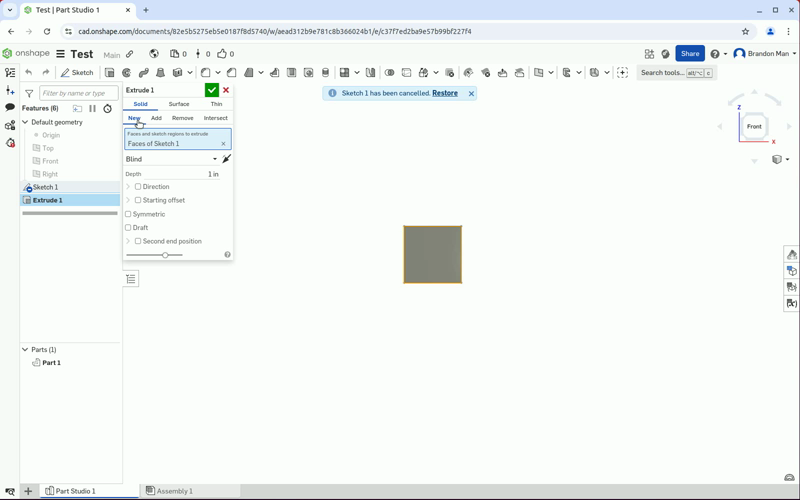
click(137, 120)
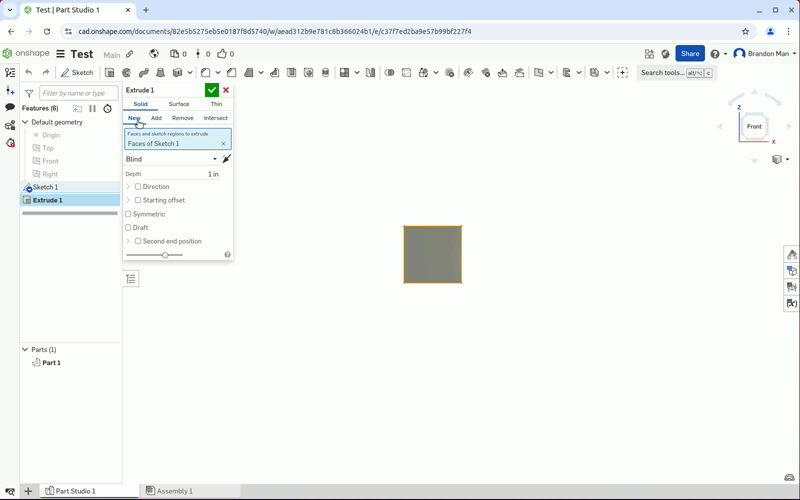
key(tab, 4)
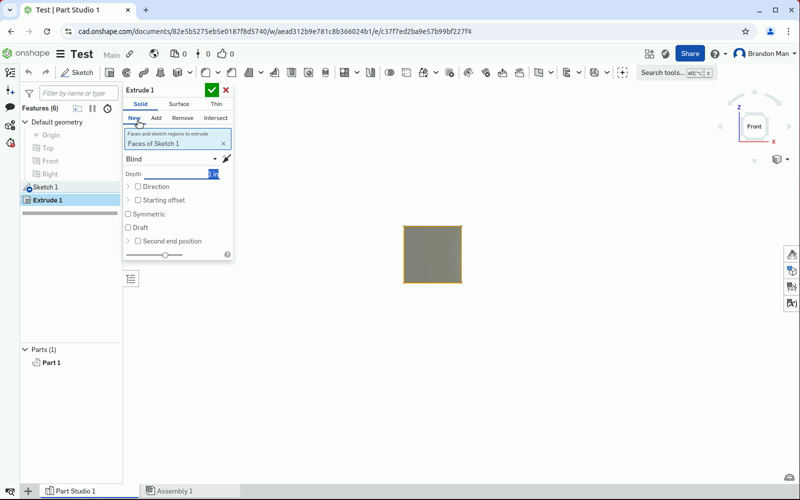
text(11.554)
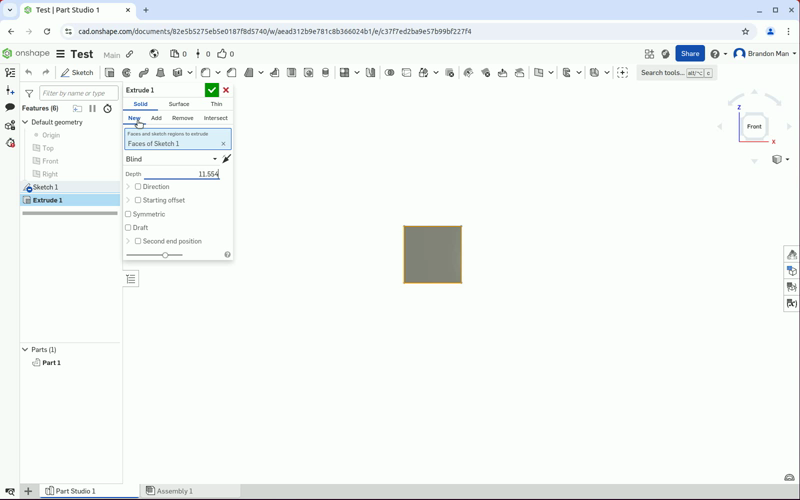
key(enter)
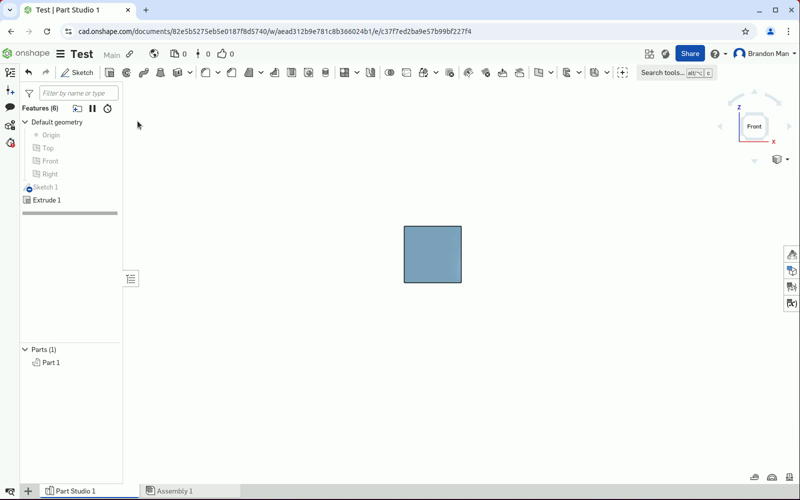
key(shift+h)
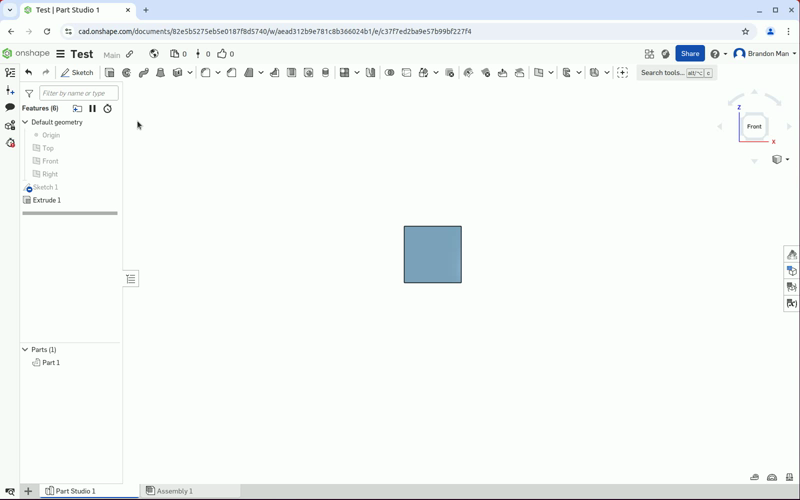
key(shift+h)
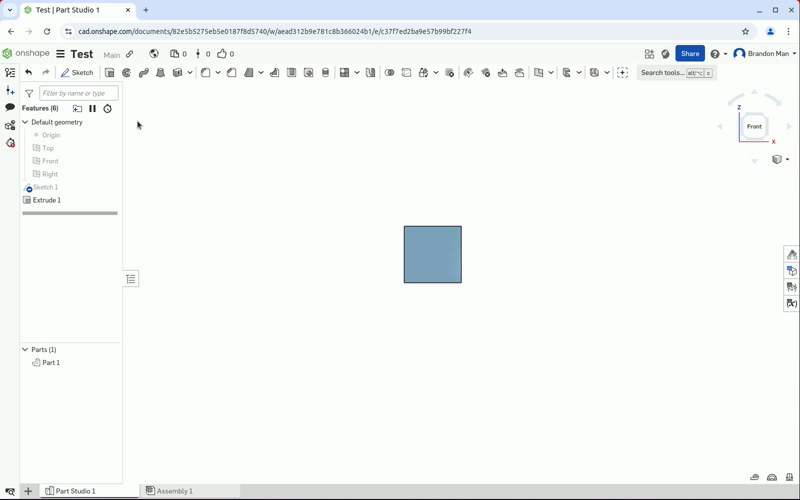
mouse_move(73, 189)
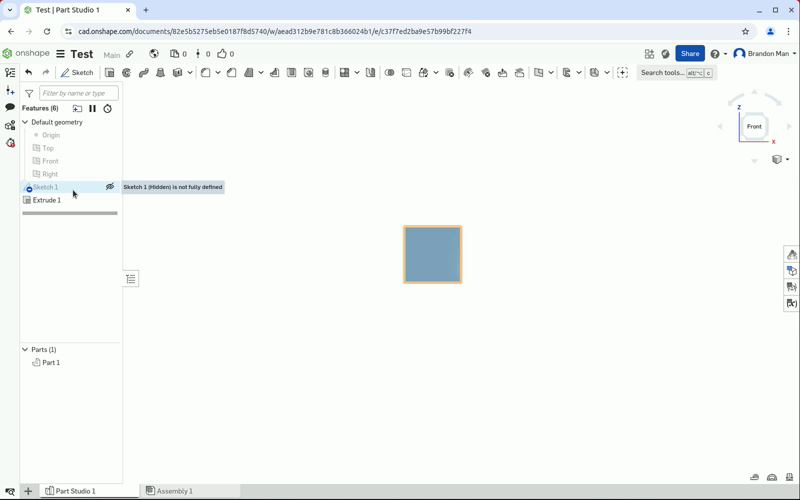
click(73, 189)
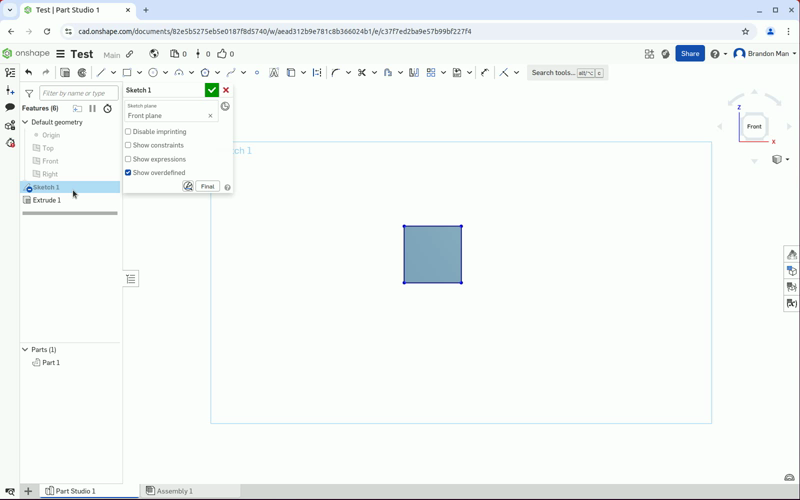
mouse_move(229, 92)
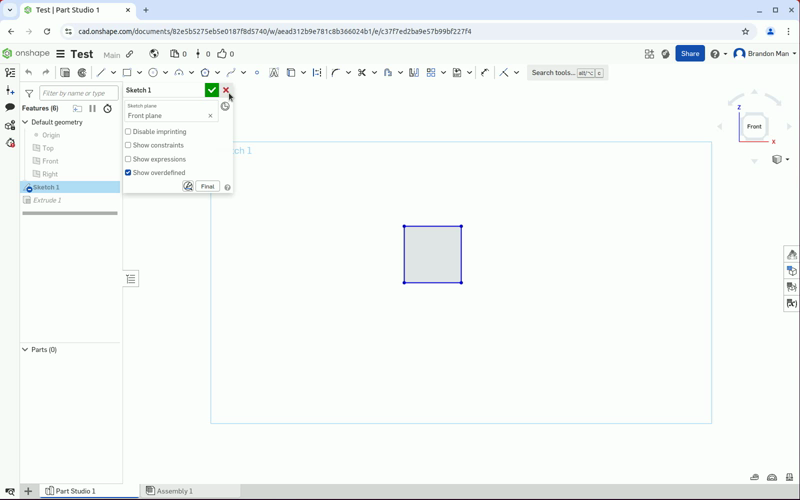
click(229, 92)
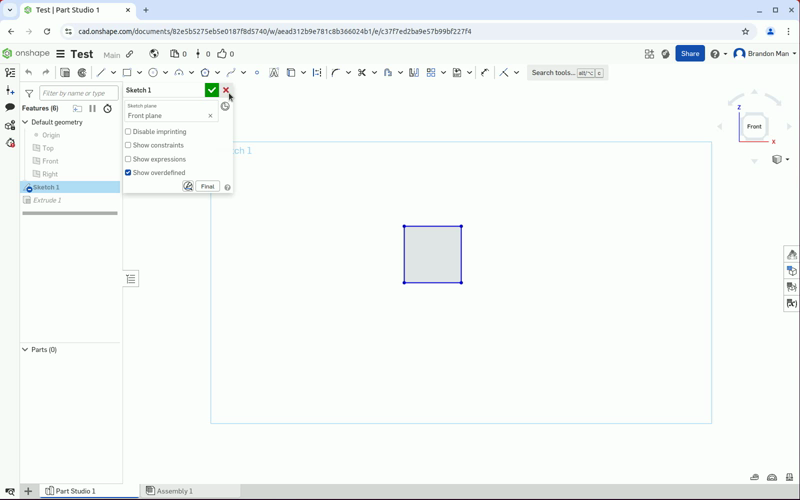
key(shift+s)
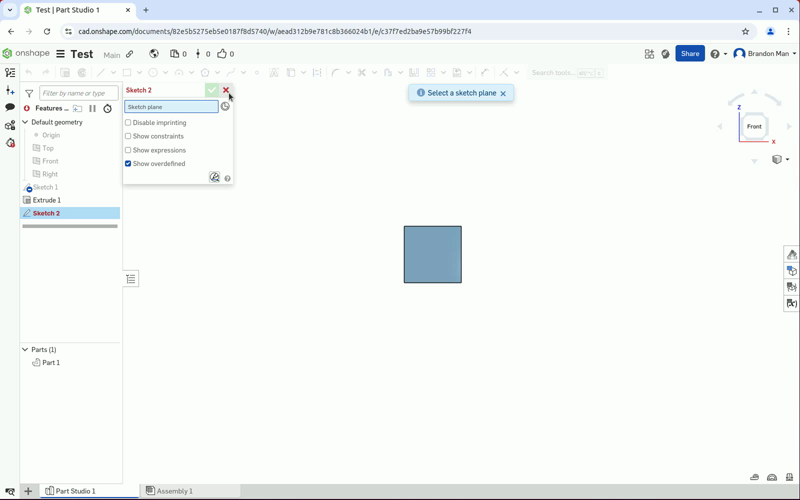
mouse_move(73, 163)
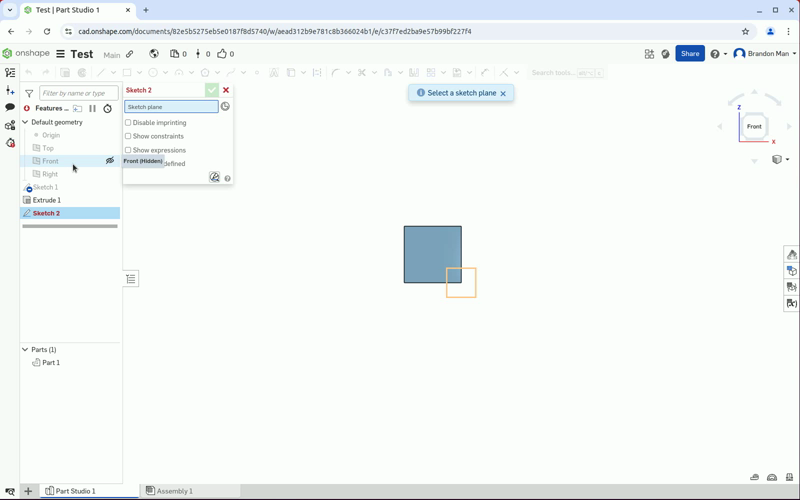
click(73, 163)
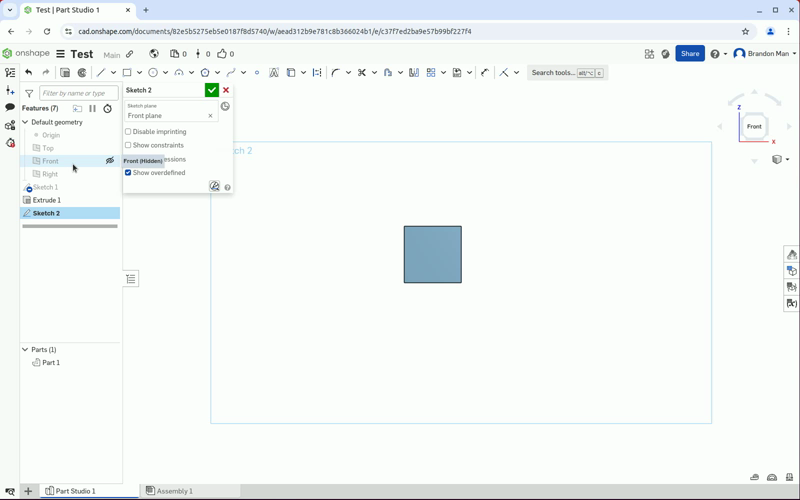
mouse_move(73, 352)
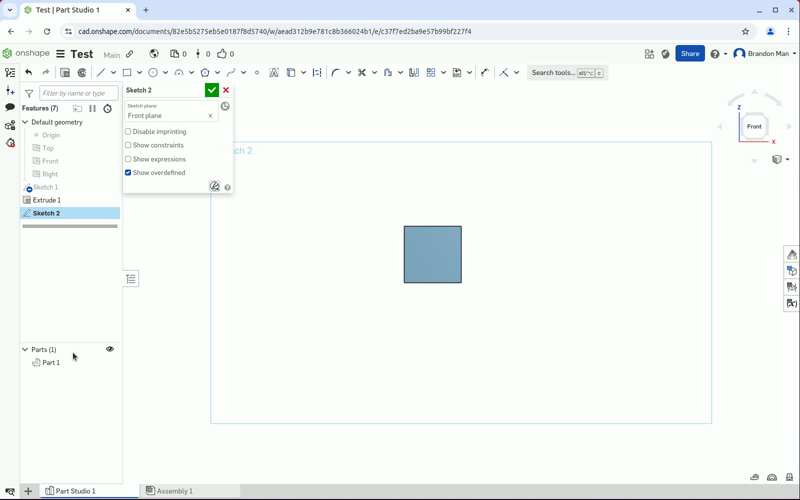
key(y)
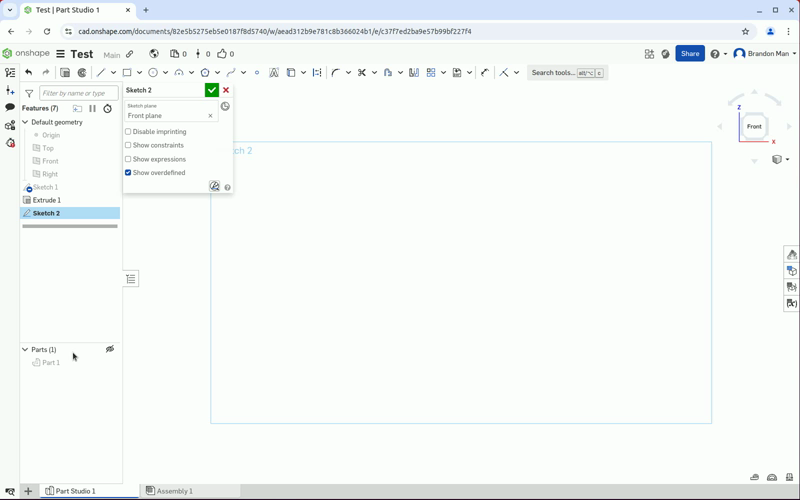
key(l)
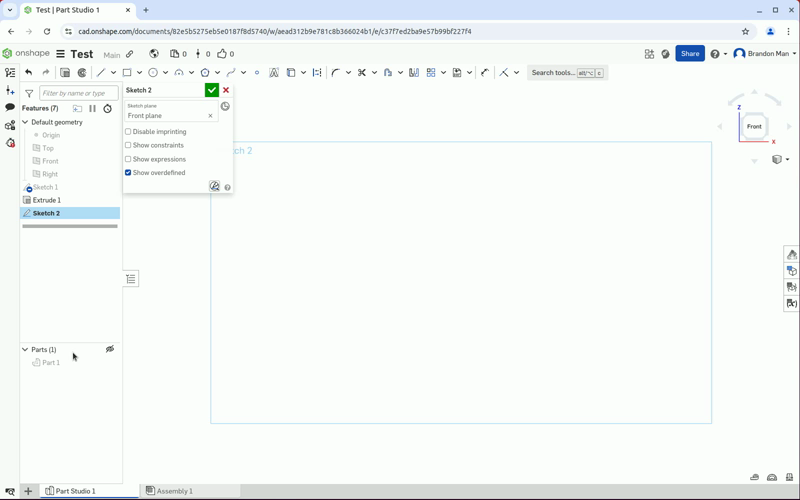
key_down(shift)
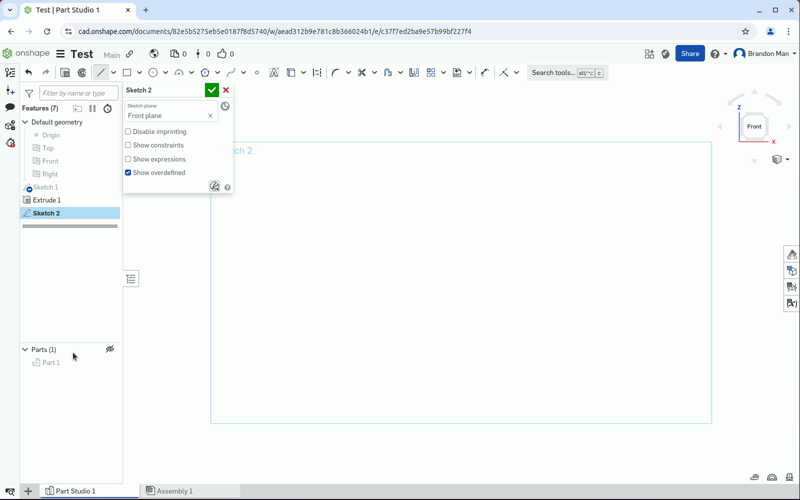
mouse_move(460, 282)
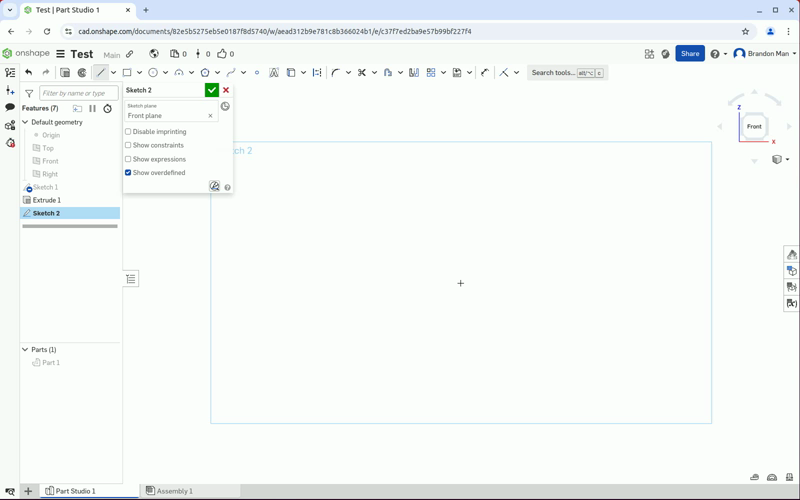
click(460, 282)
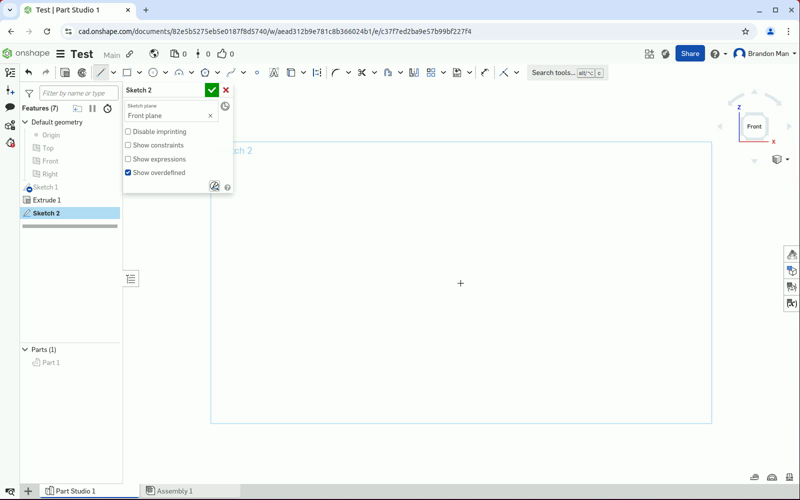
key_up(shift)
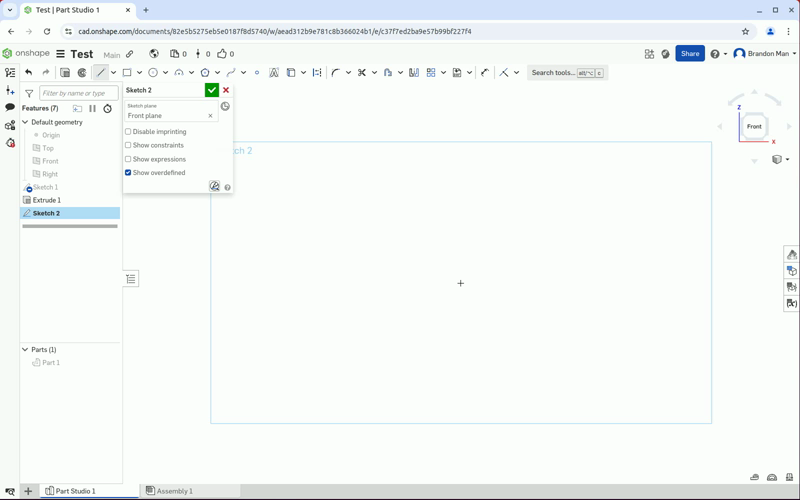
key_down(shift)
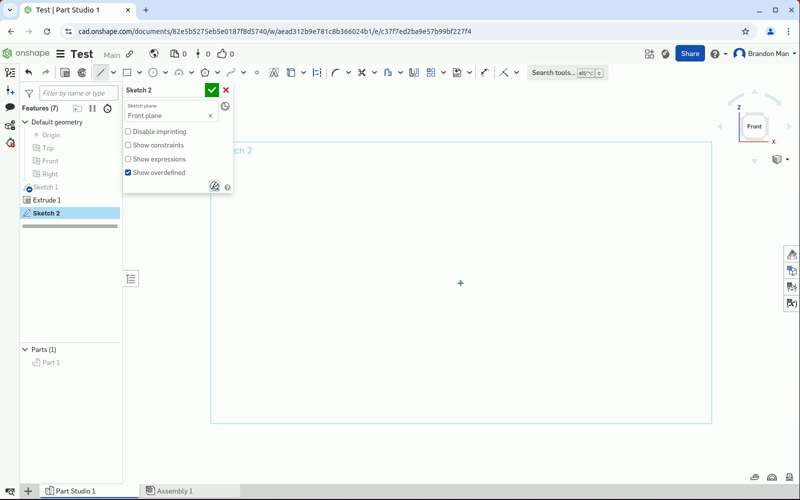
mouse_move(490, 282)
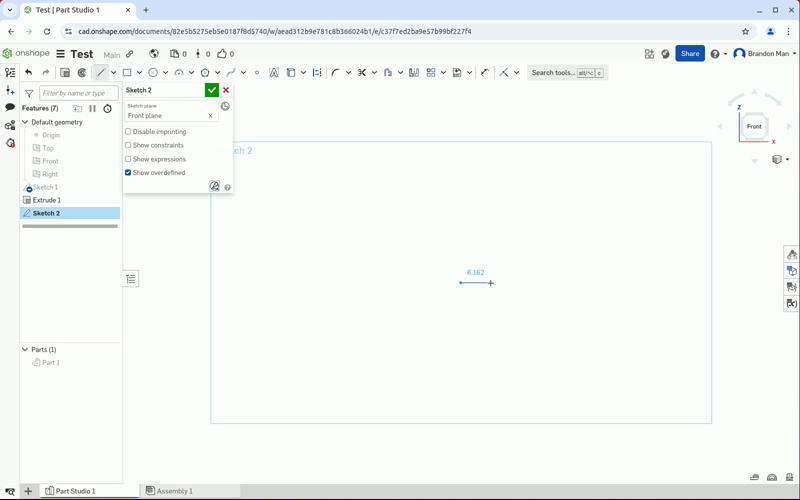
mouse_move(517, 282)
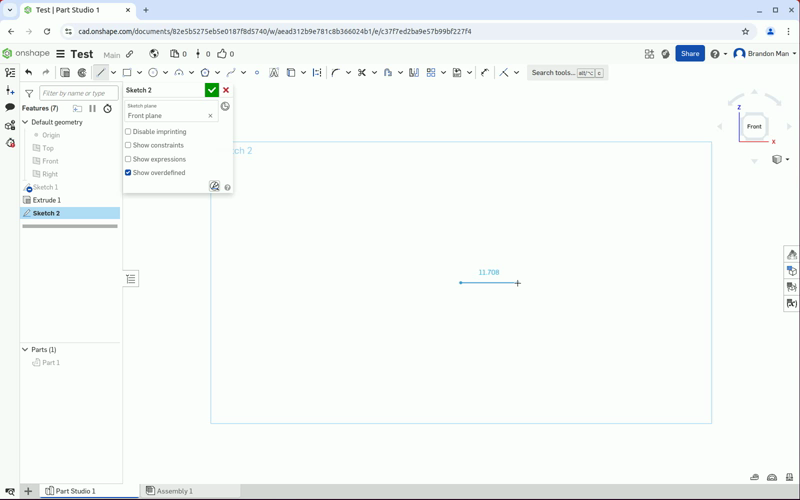
click(517, 282)
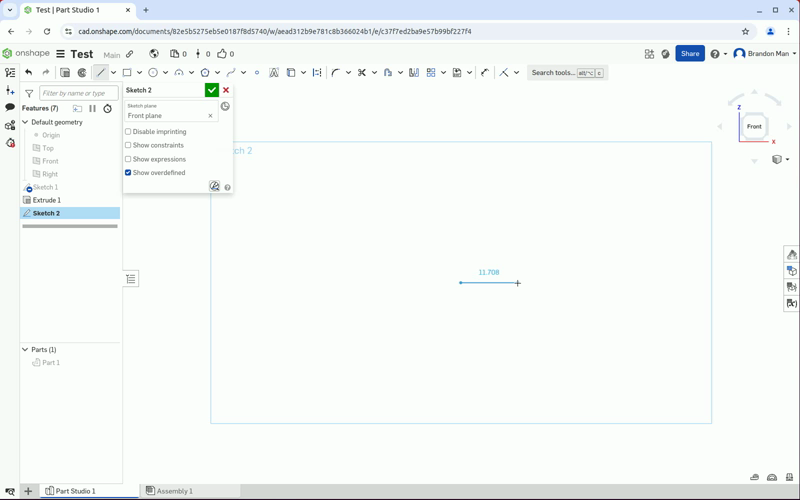
key_up(shift)
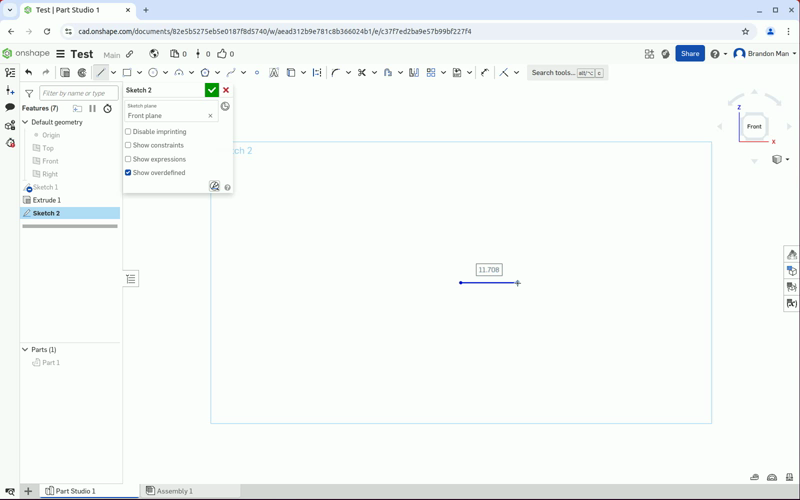
key_down(shift)
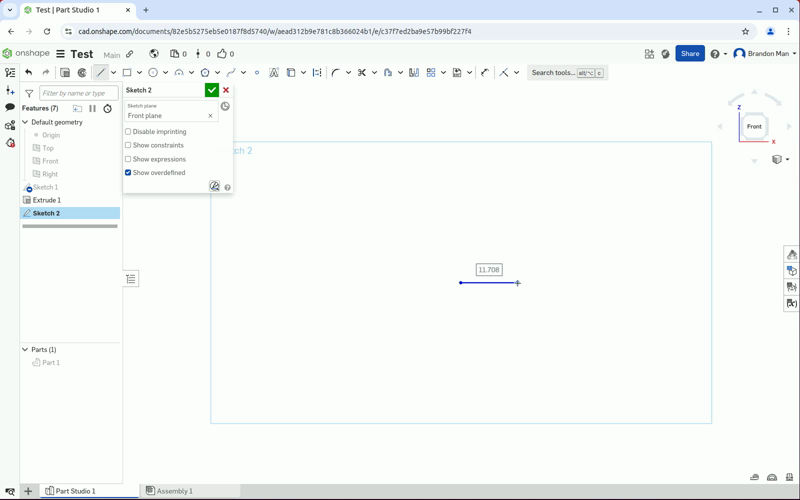
mouse_move(547, 282)
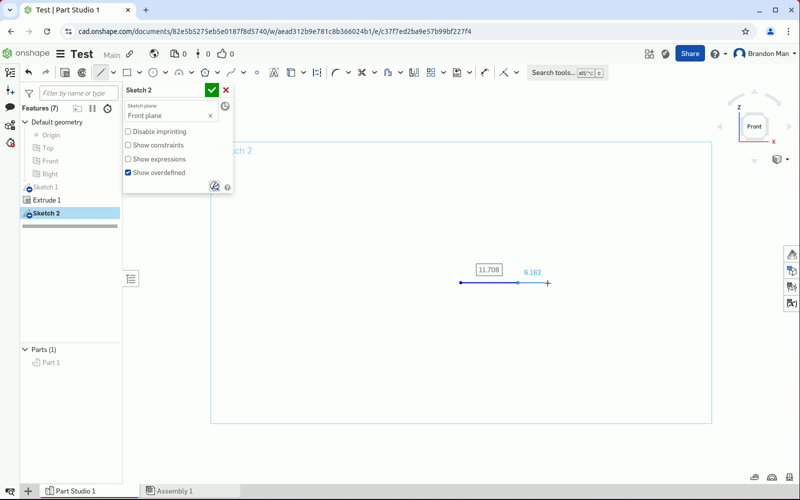
mouse_move(517, 226)
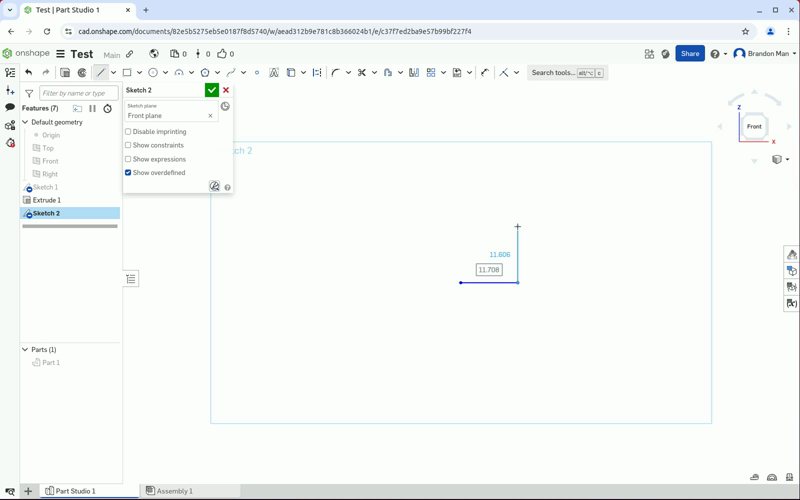
click(517, 226)
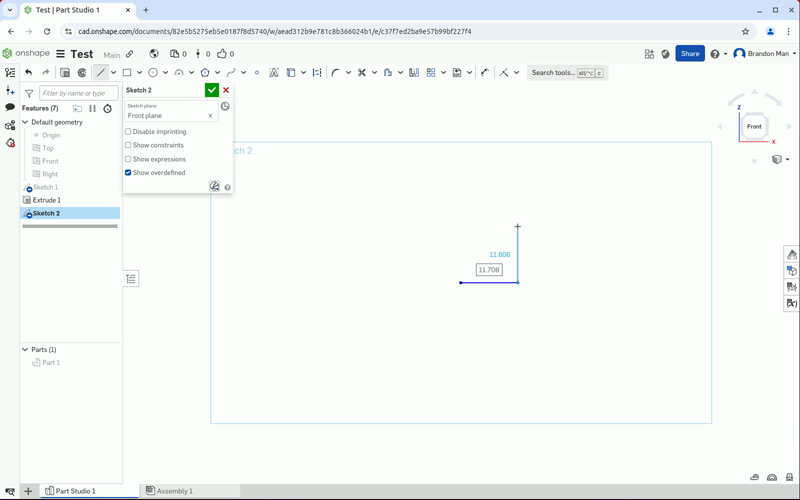
key_up(shift)
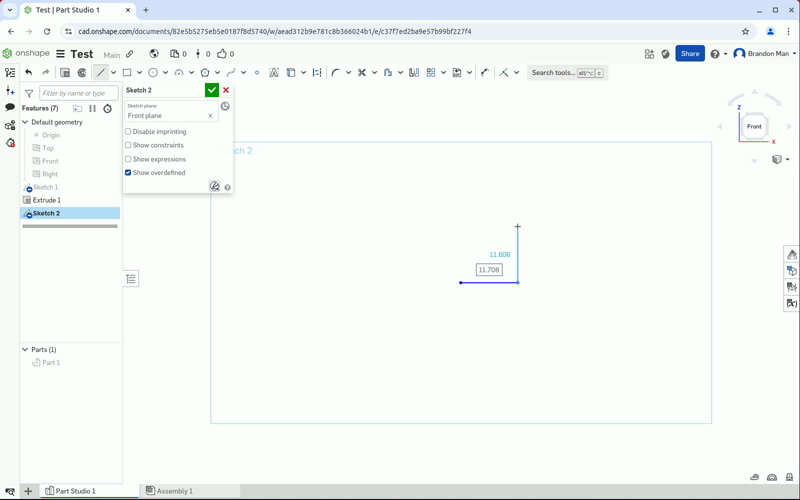
key_down(shift)
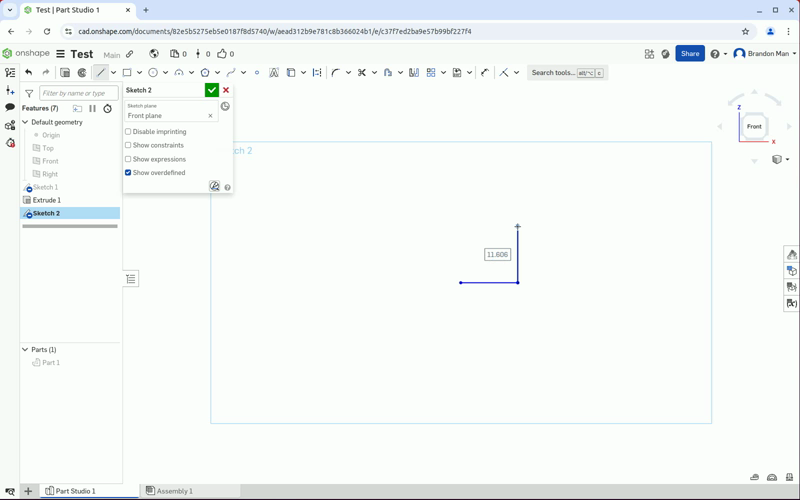
mouse_move(547, 226)
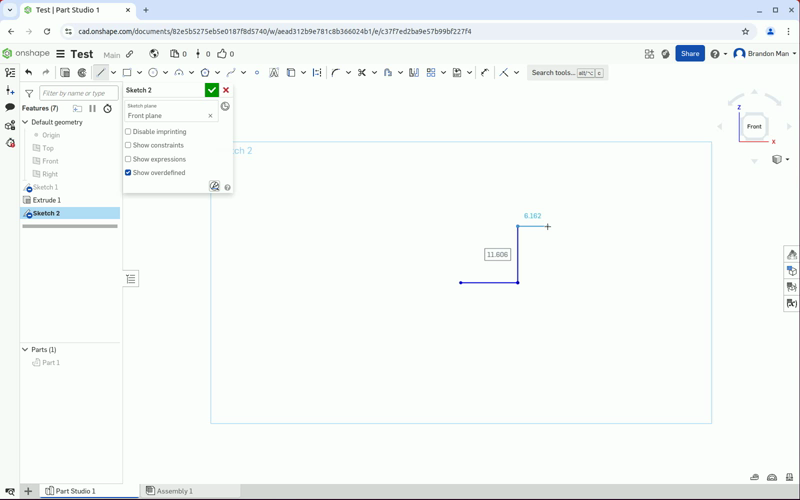
mouse_move(460, 226)
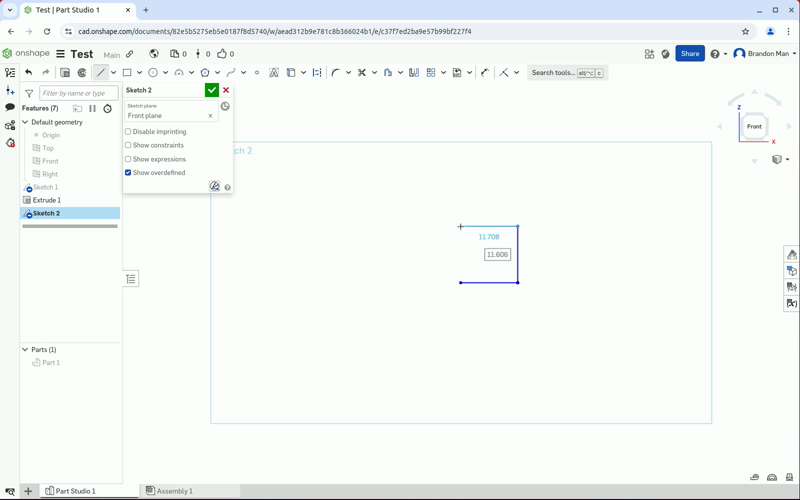
click(460, 226)
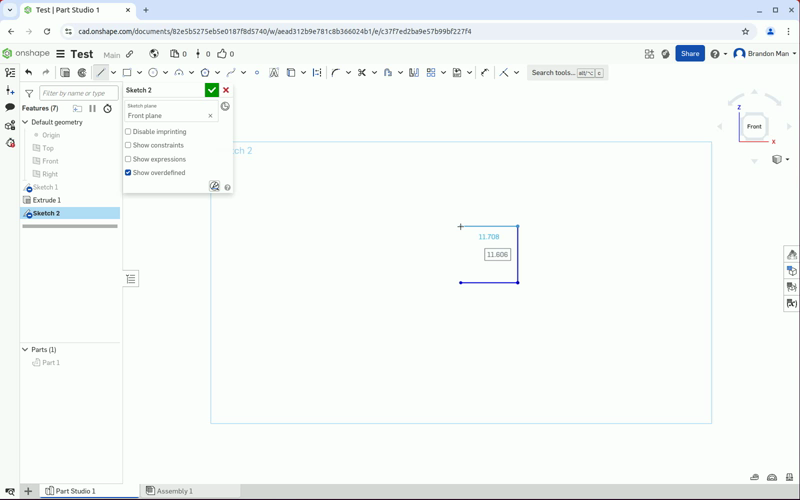
key_up(shift)
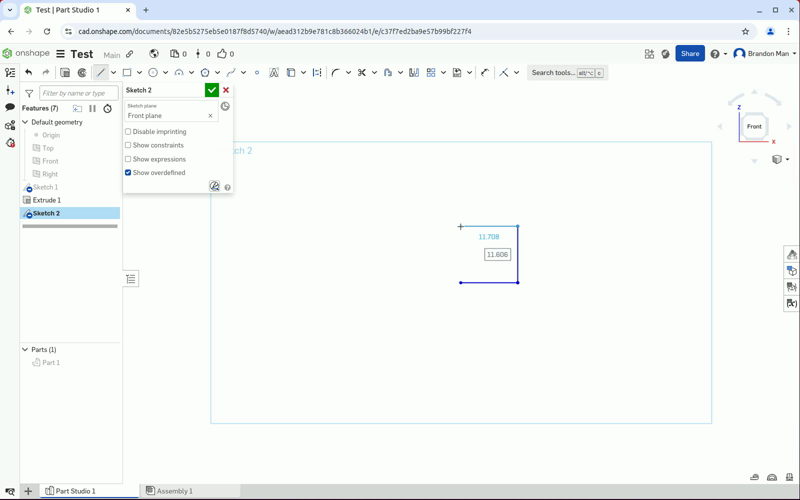
mouse_move(490, 226)
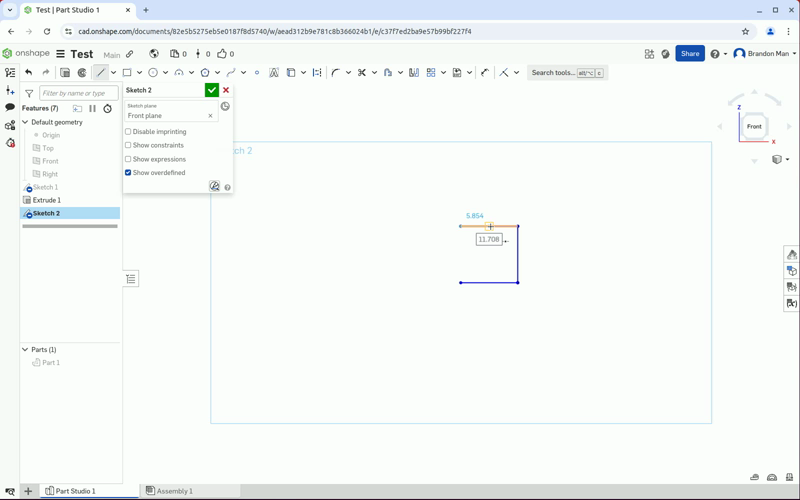
key_down(shift)
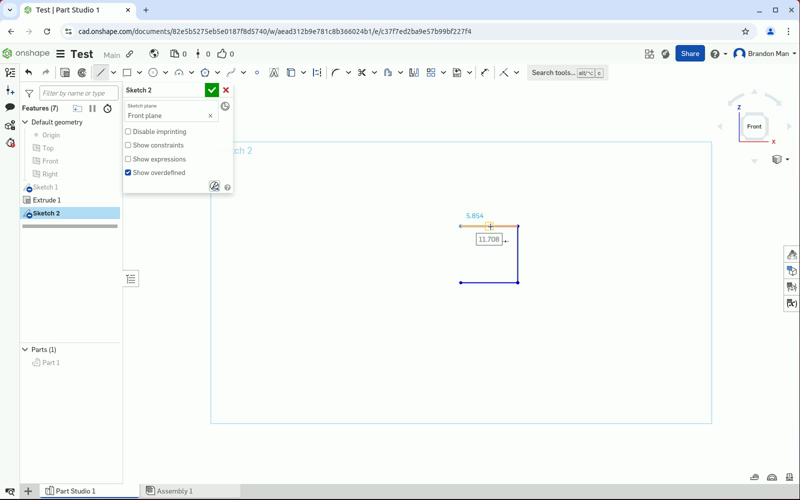
mouse_move(460, 282)
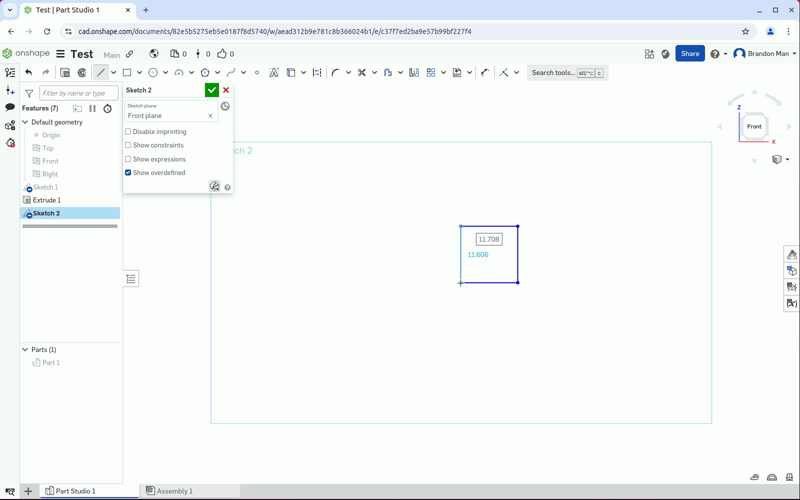
key_up(shift)
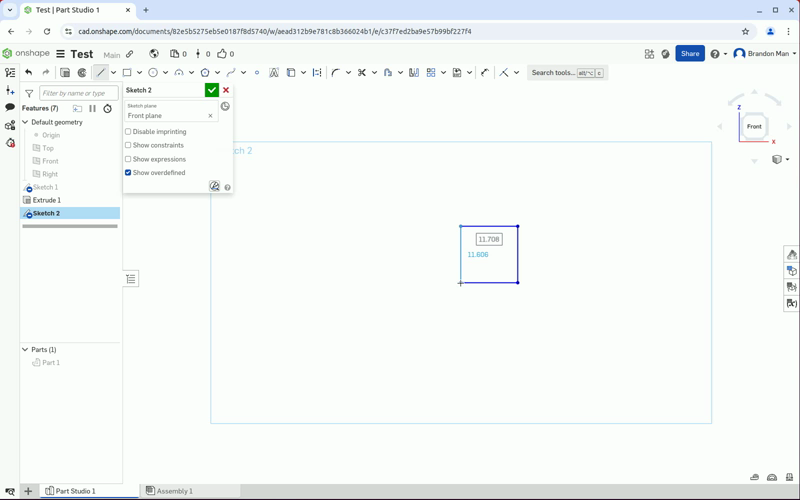
click(460, 282)
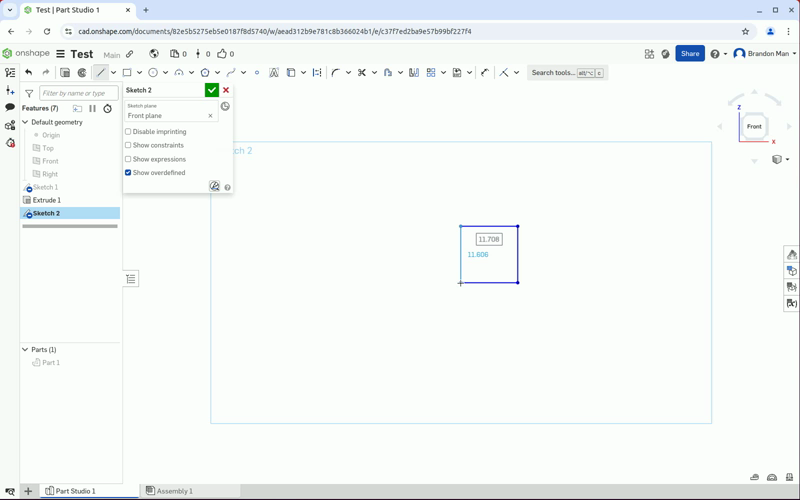
key(esc)
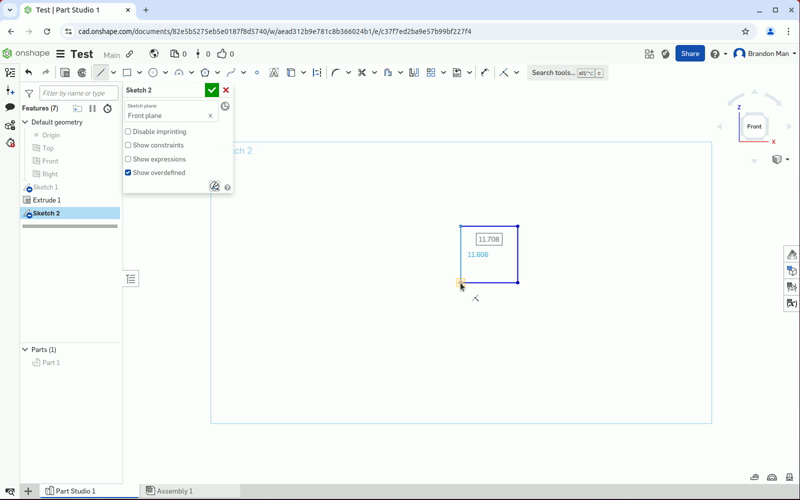
mouse_move(473, 273)
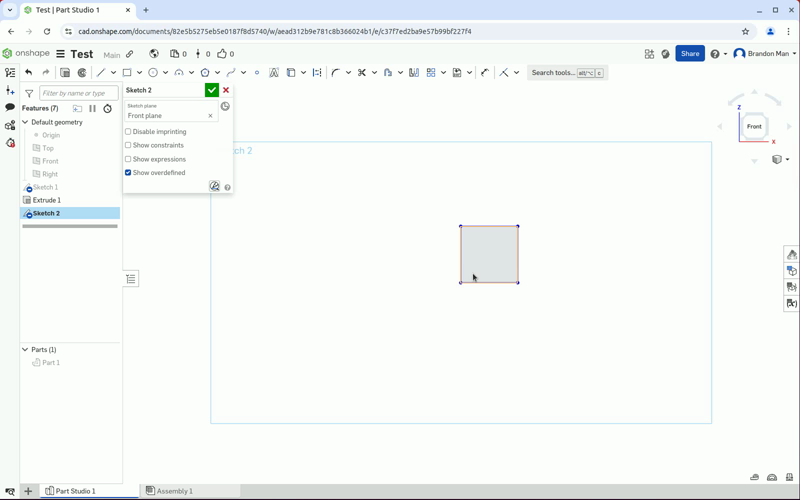
click(473, 273)
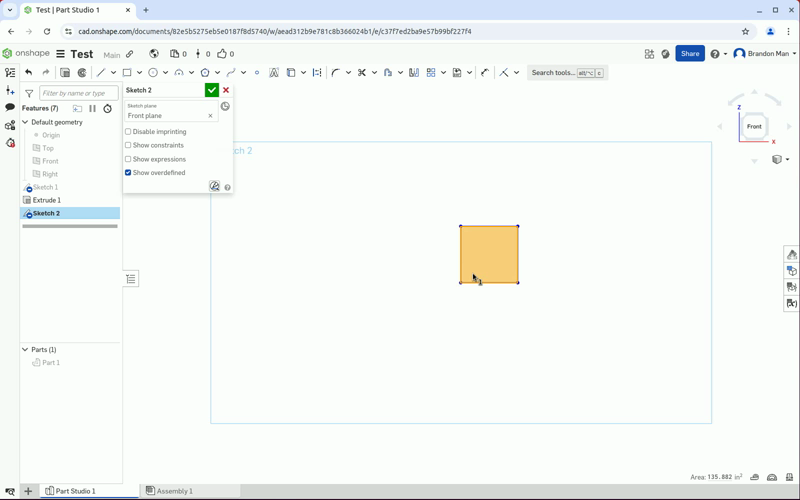
mouse_move(73, 352)
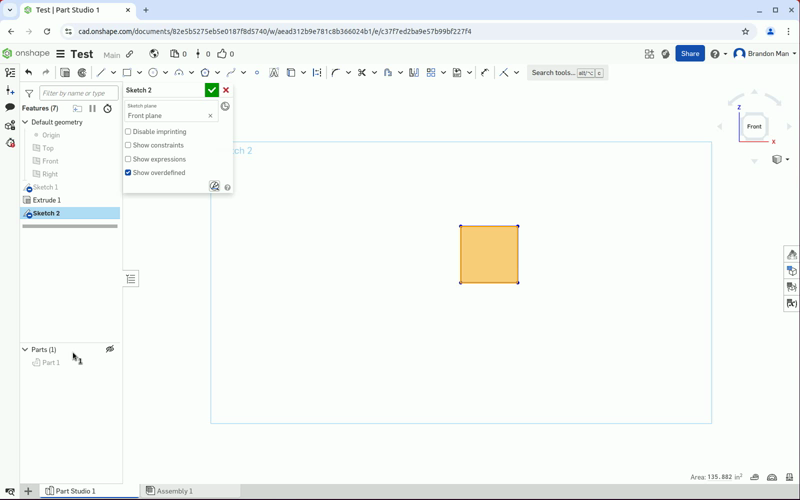
key(shift+y)
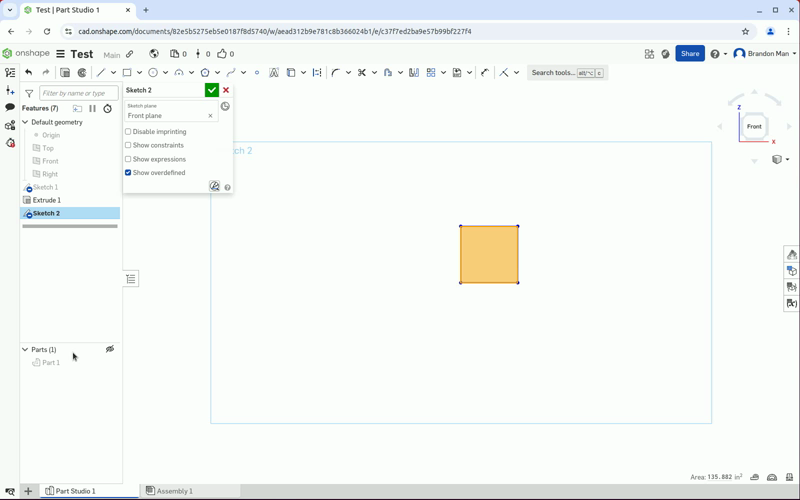
key(shift+e)
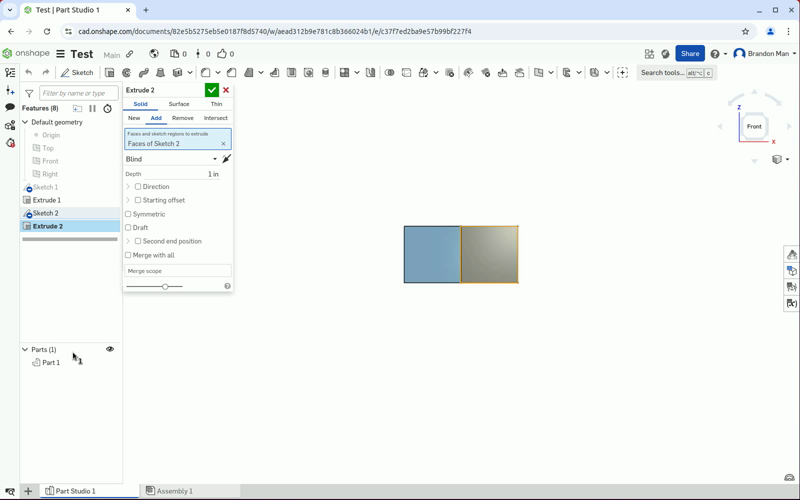
mouse_move(143, 106)
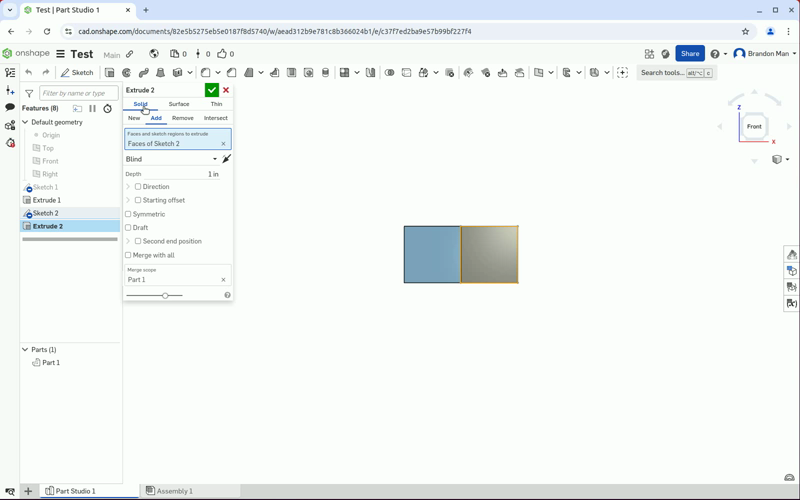
click(143, 106)
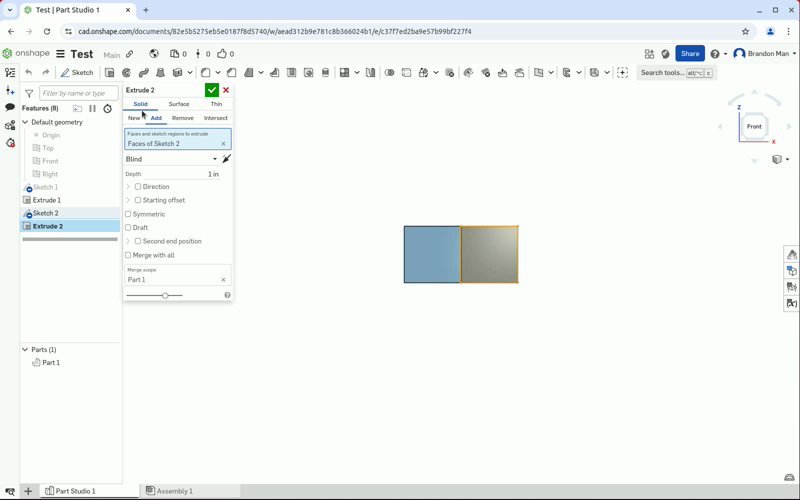
mouse_move(137, 120)
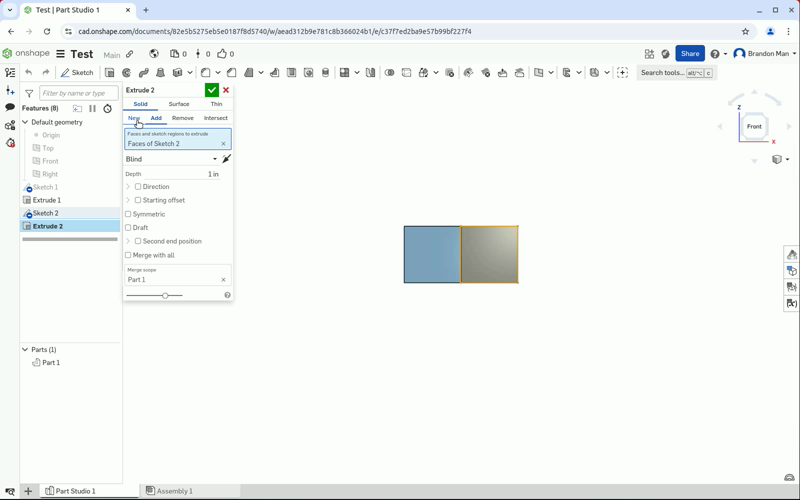
click(137, 120)
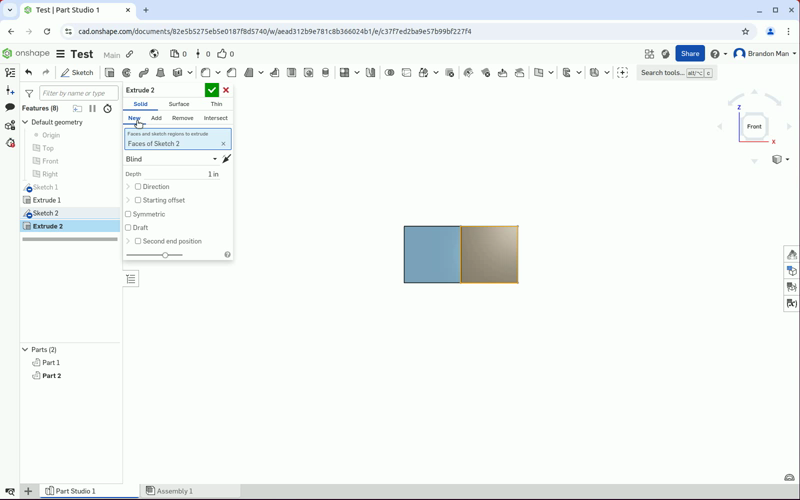
key(tab, 4)
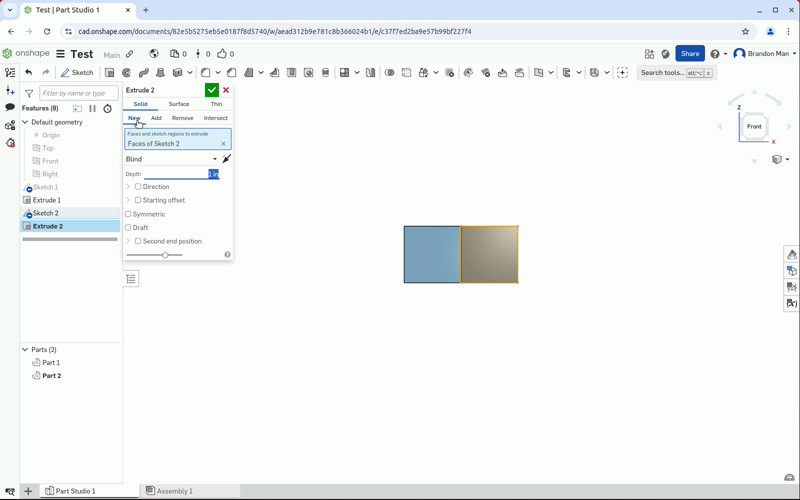
text(11.554)
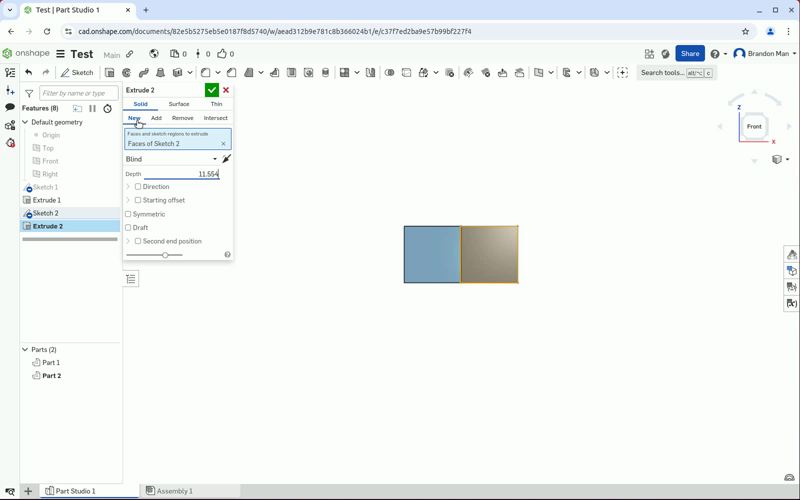
key(enter)
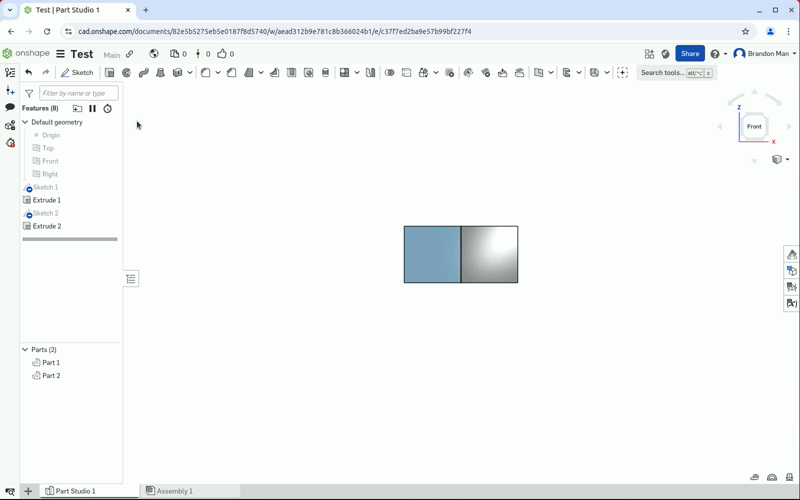
key(shift+h)
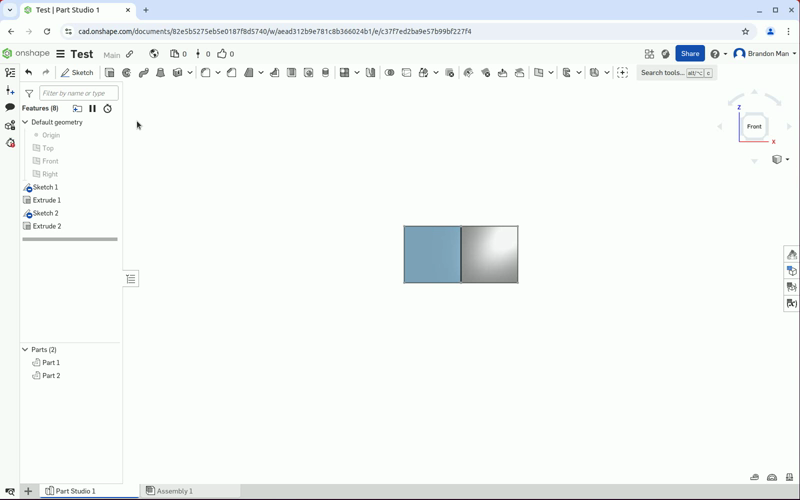
key(shift+h)
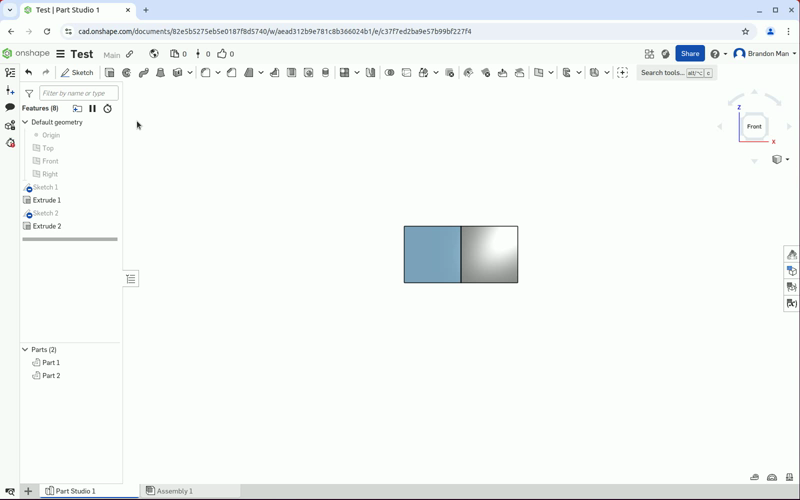
mouse_move(73, 189)
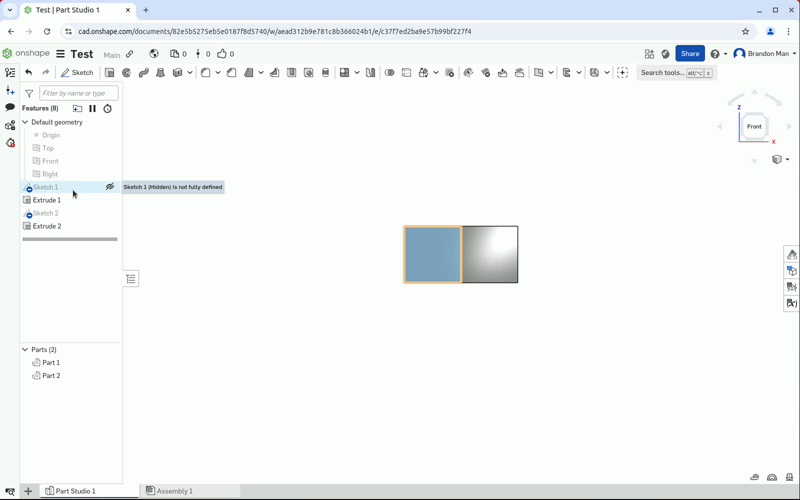
click(73, 189)
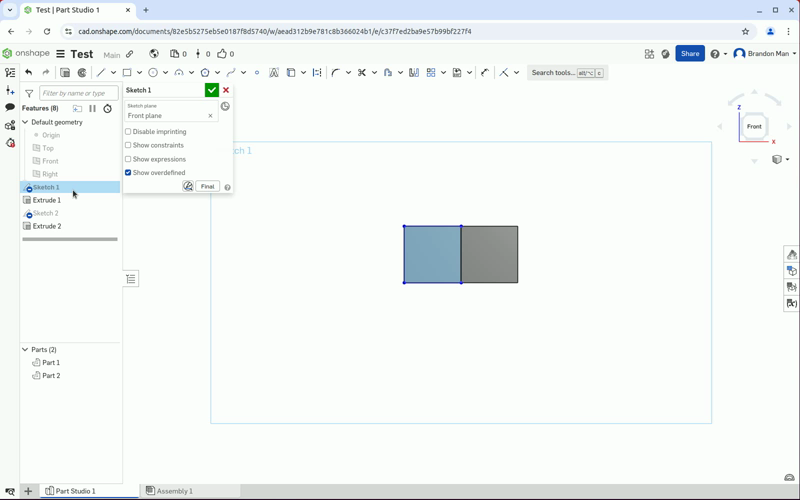
mouse_move(229, 92)
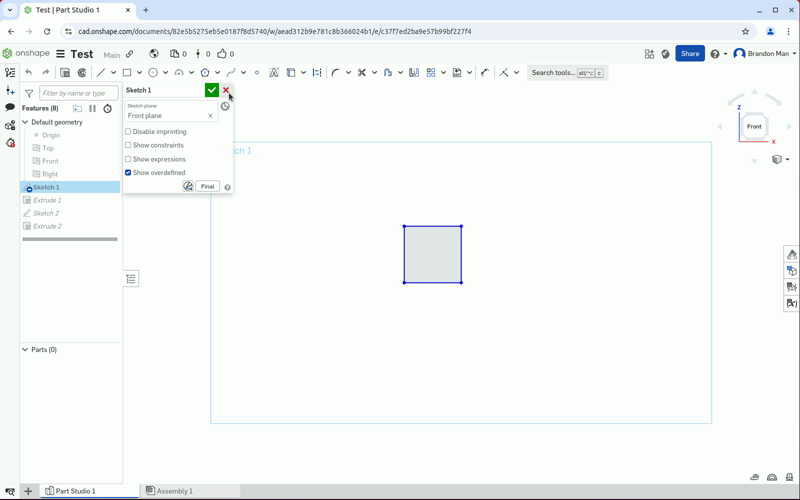
click(229, 92)
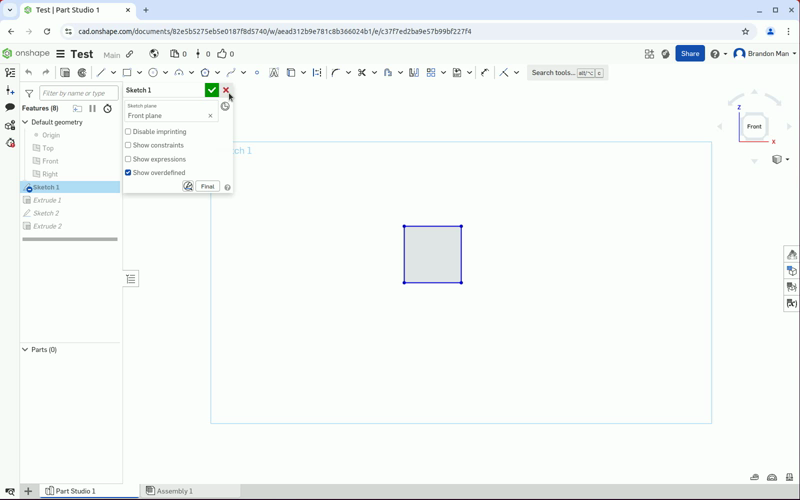
key(shift+s)
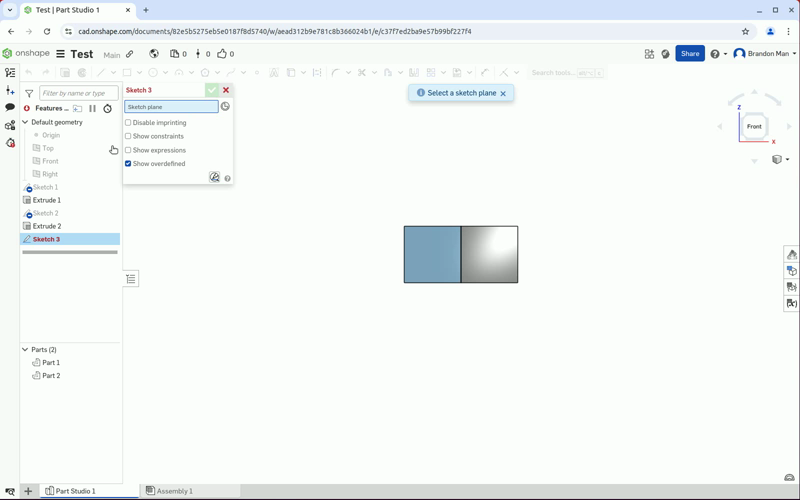
mouse_move(73, 163)
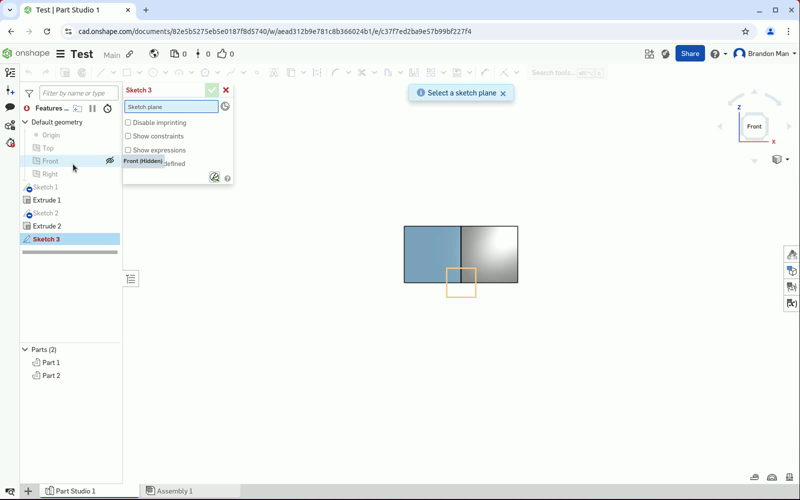
click(73, 163)
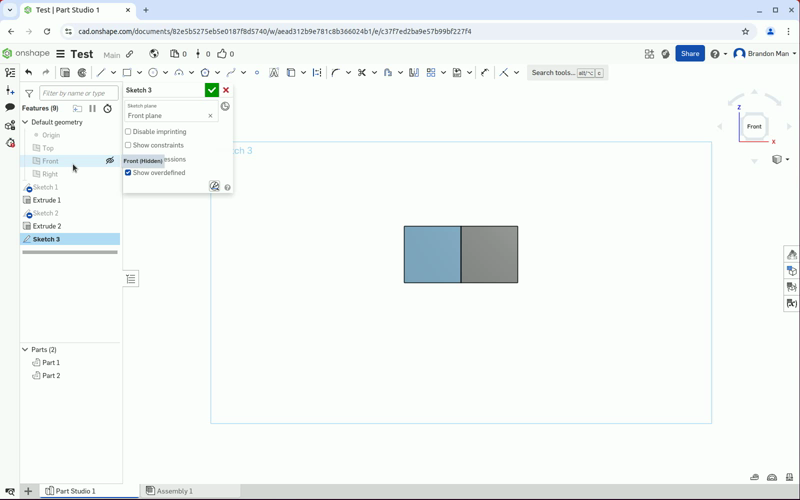
mouse_move(73, 352)
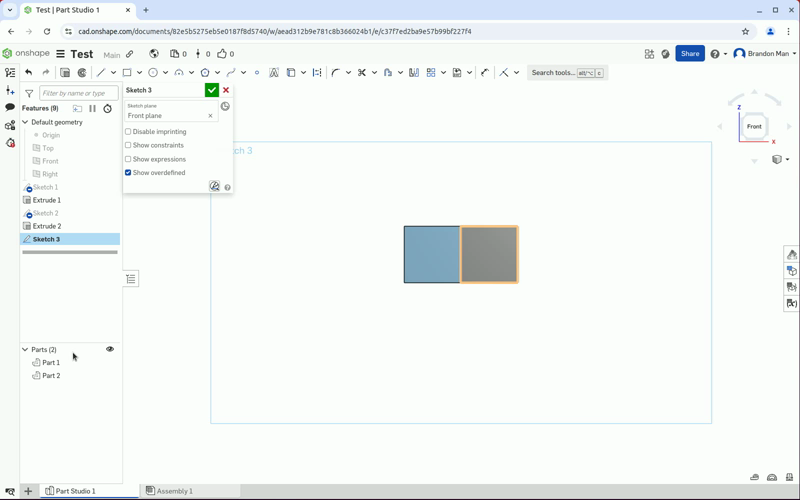
key(y)
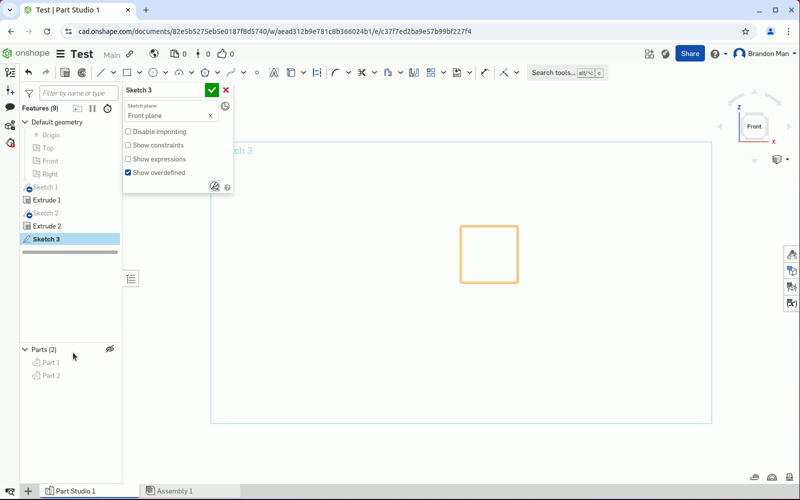
key(l)
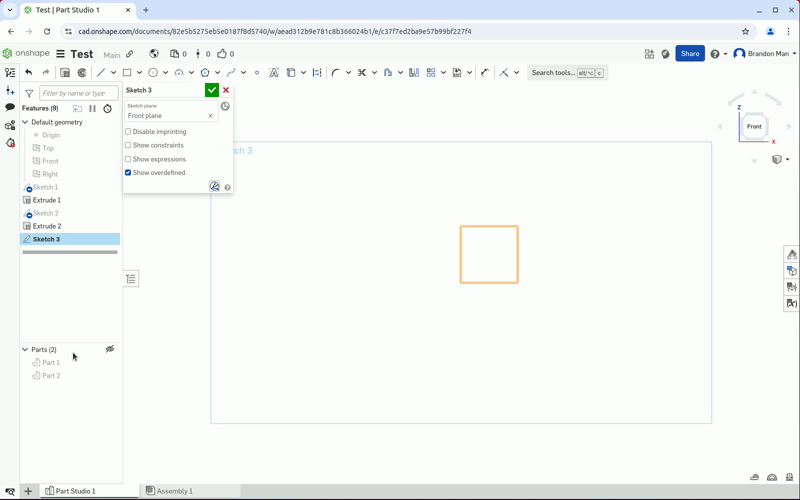
key_down(shift)
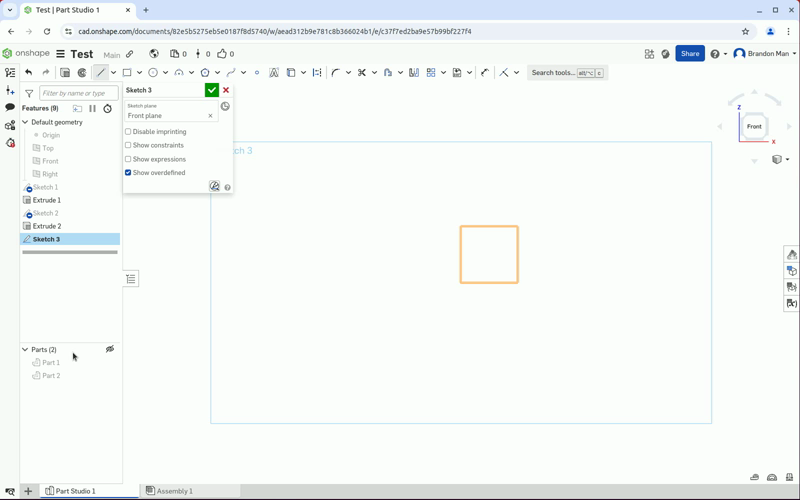
mouse_move(516, 282)
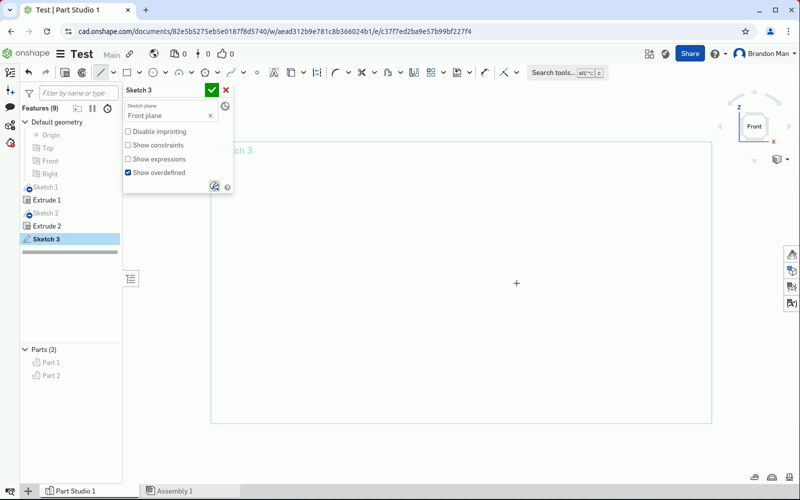
click(516, 282)
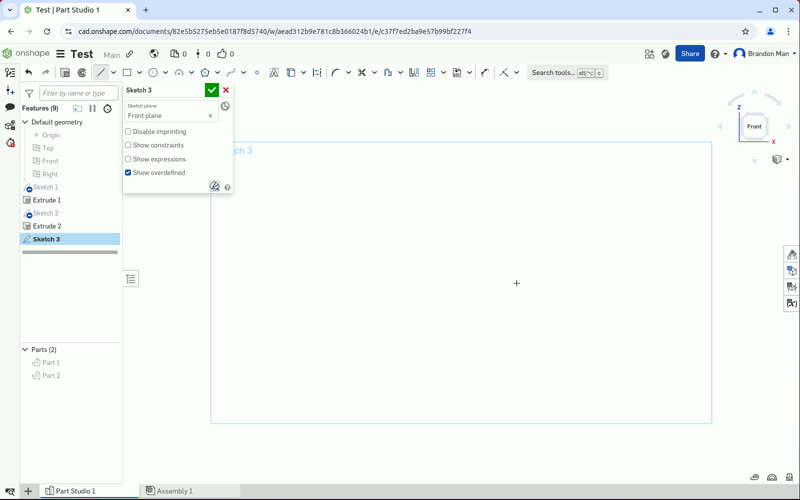
key_up(shift)
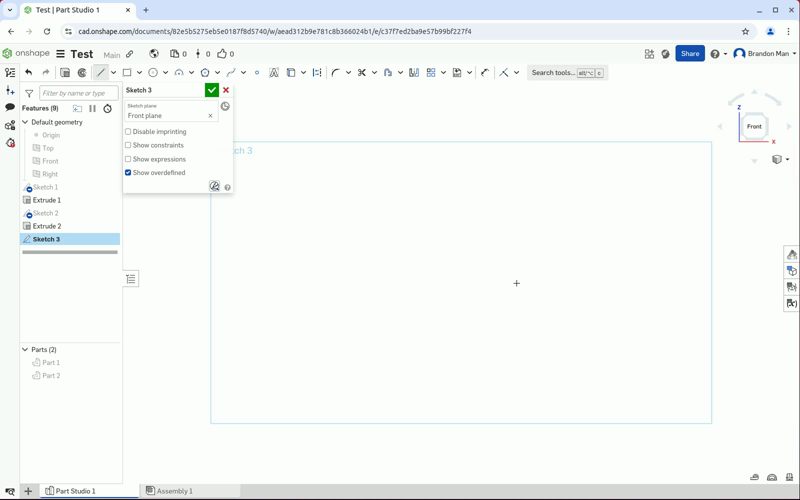
key_down(shift)
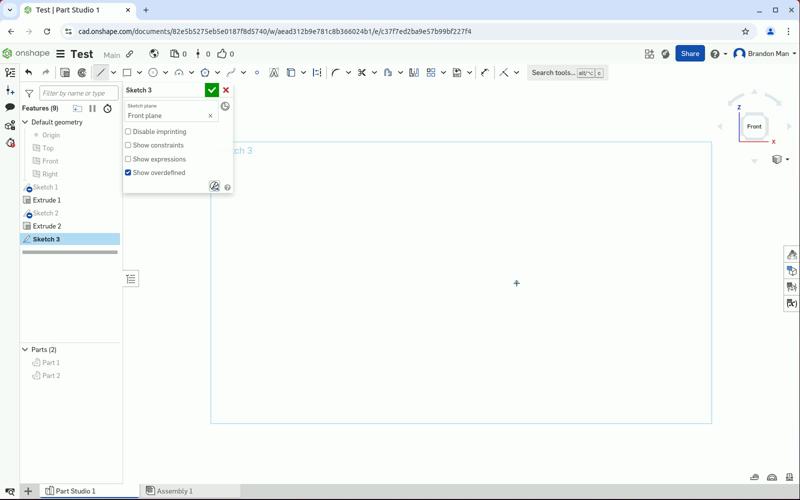
mouse_move(546, 282)
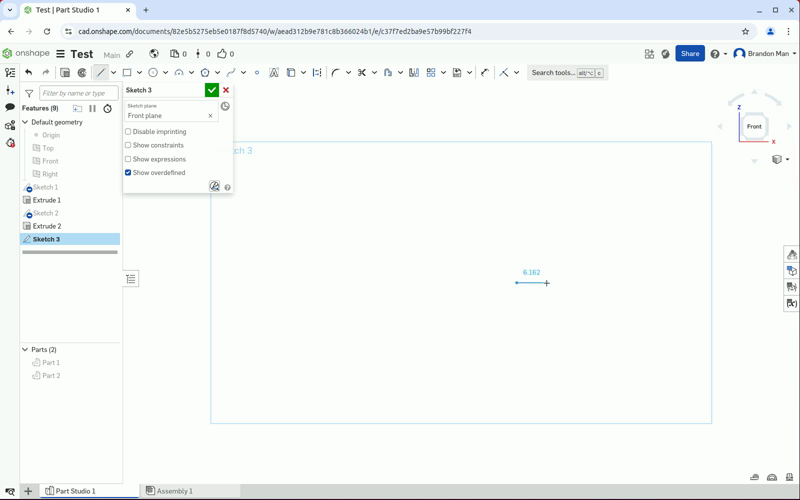
mouse_move(573, 282)
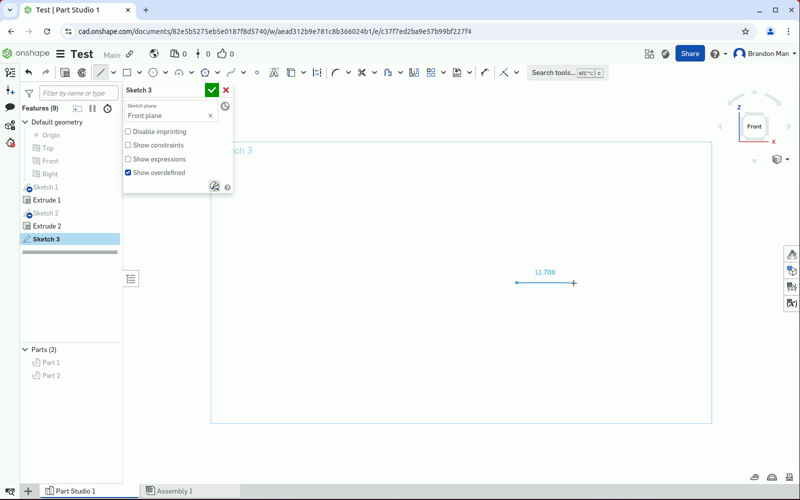
click(573, 282)
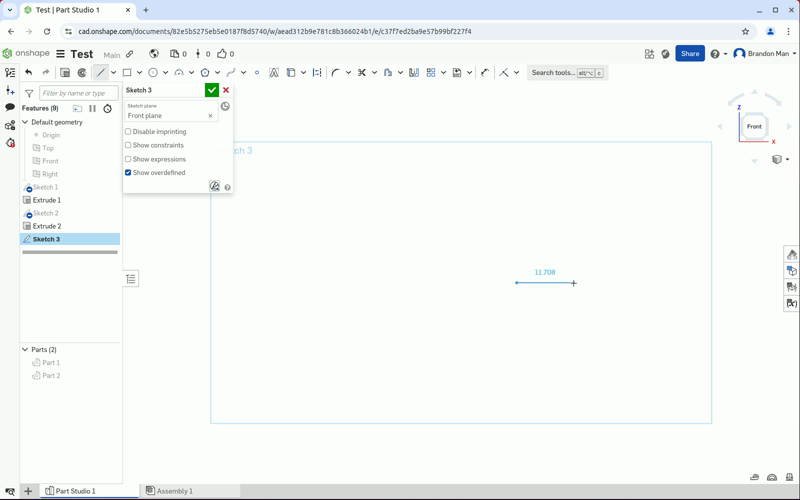
key_up(shift)
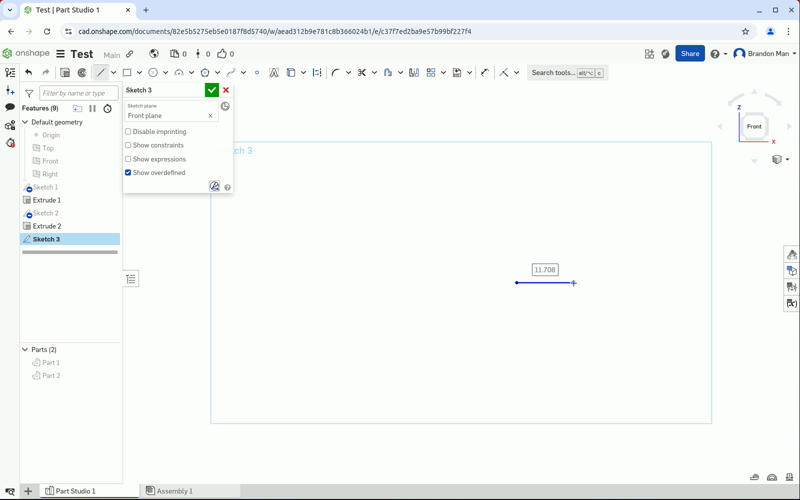
key_down(shift)
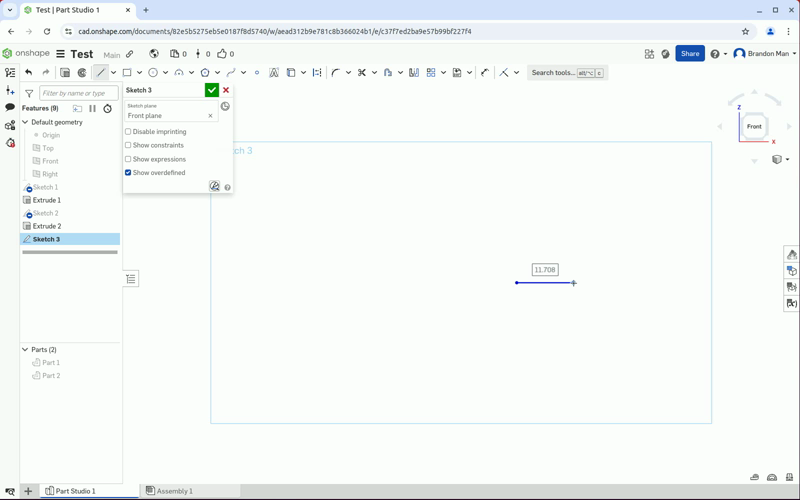
mouse_move(589, 282)
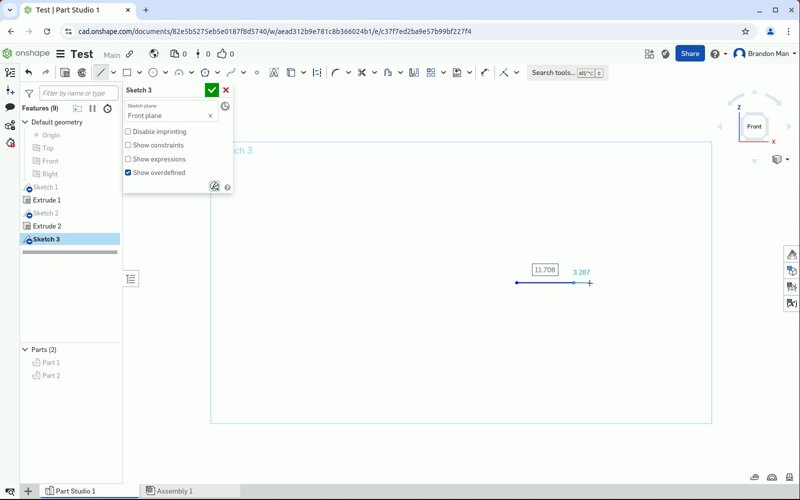
mouse_move(573, 226)
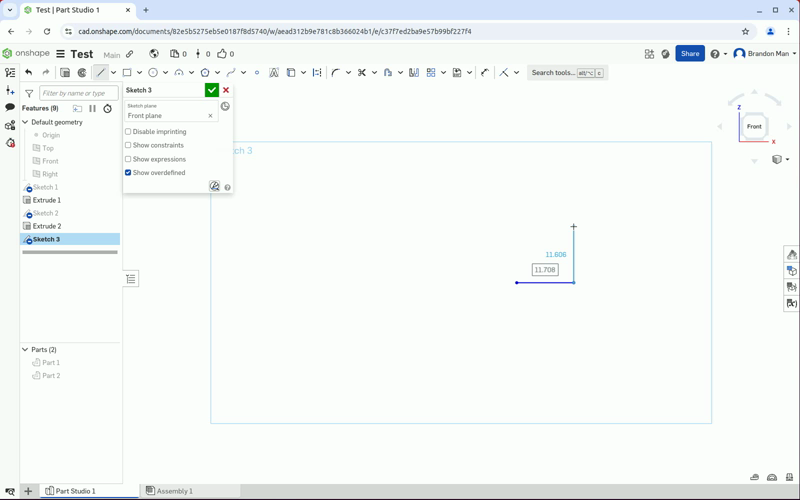
click(573, 226)
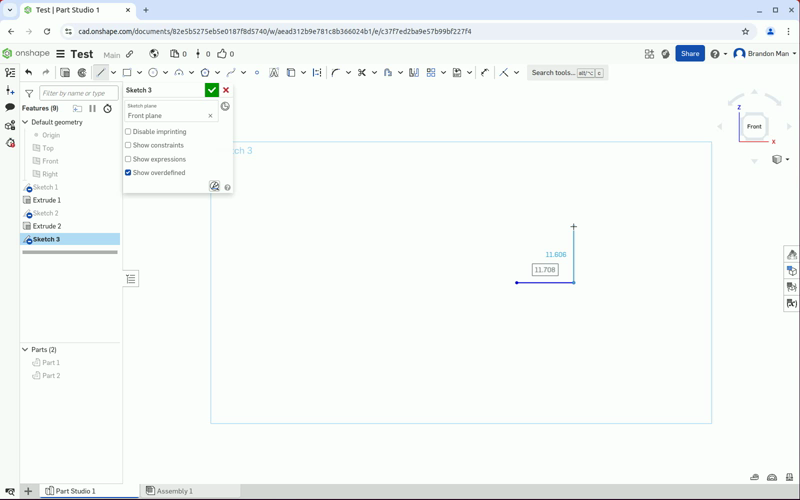
key_up(shift)
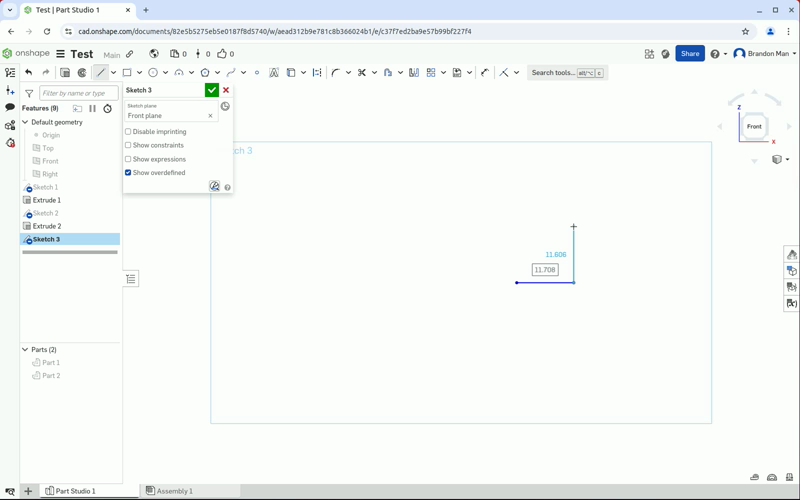
key_down(shift)
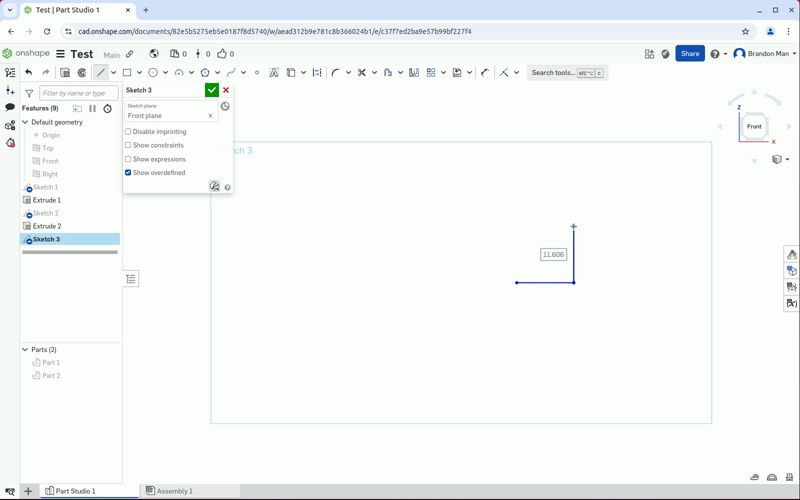
mouse_move(589, 226)
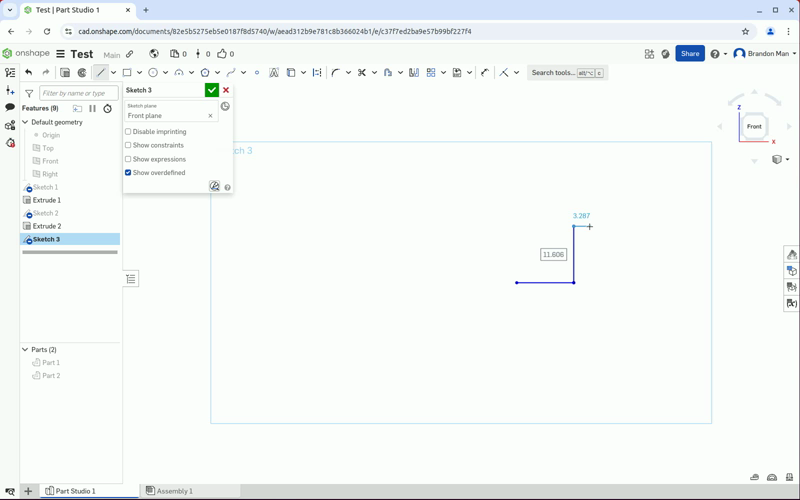
mouse_move(516, 226)
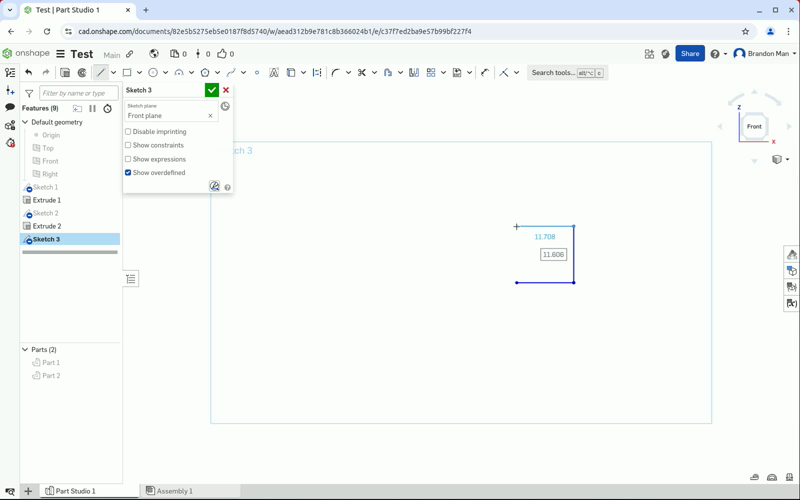
click(516, 226)
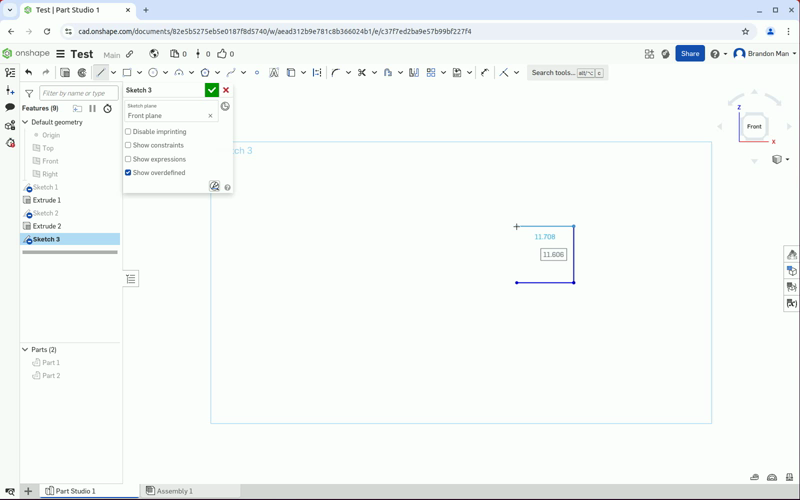
key_up(shift)
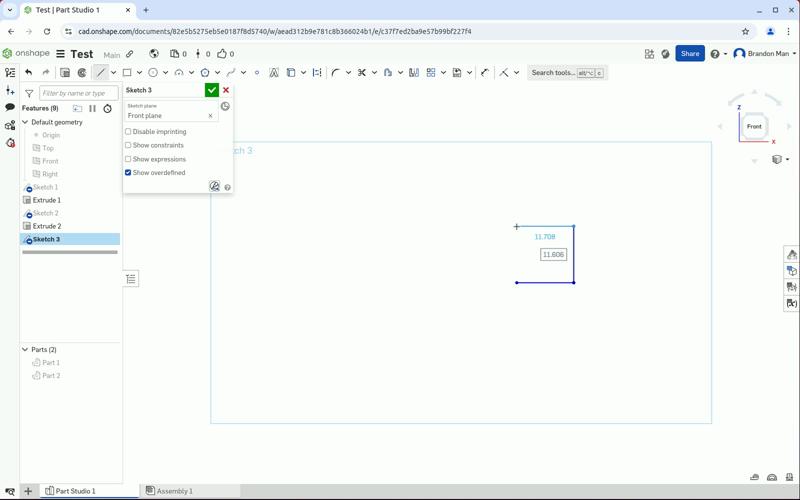
mouse_move(546, 226)
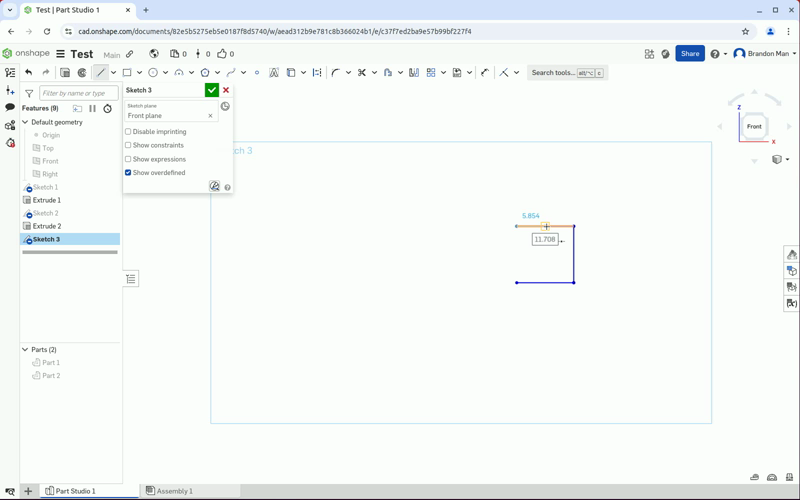
key_down(shift)
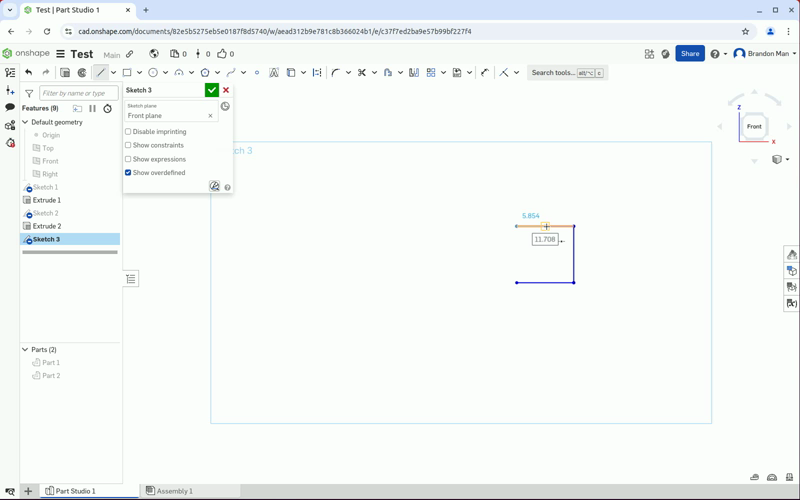
mouse_move(516, 282)
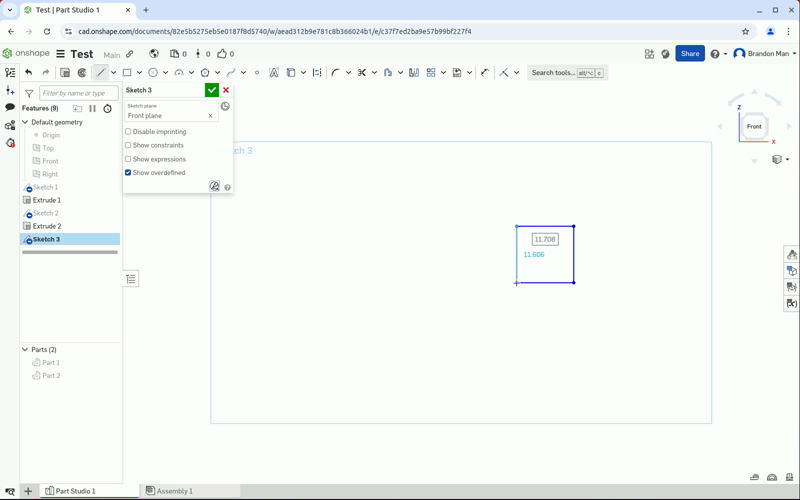
key_up(shift)
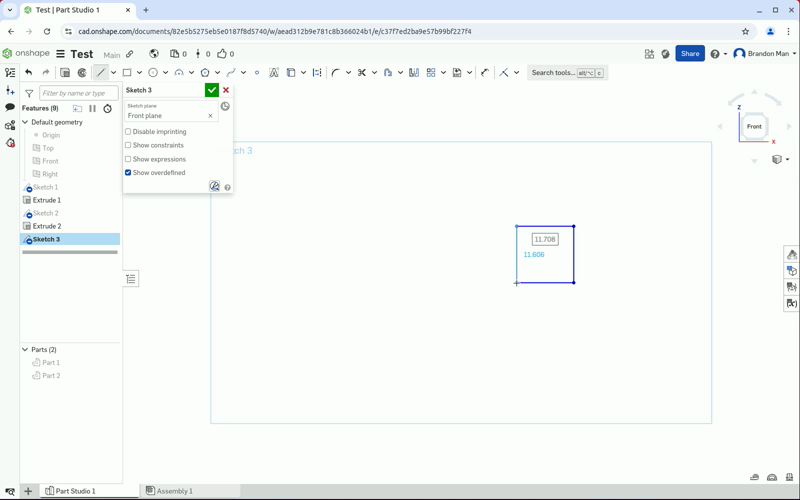
click(516, 282)
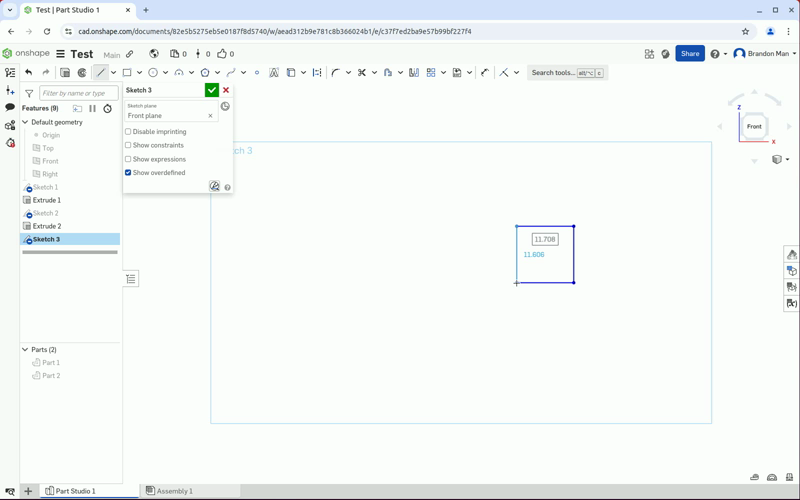
key(esc)
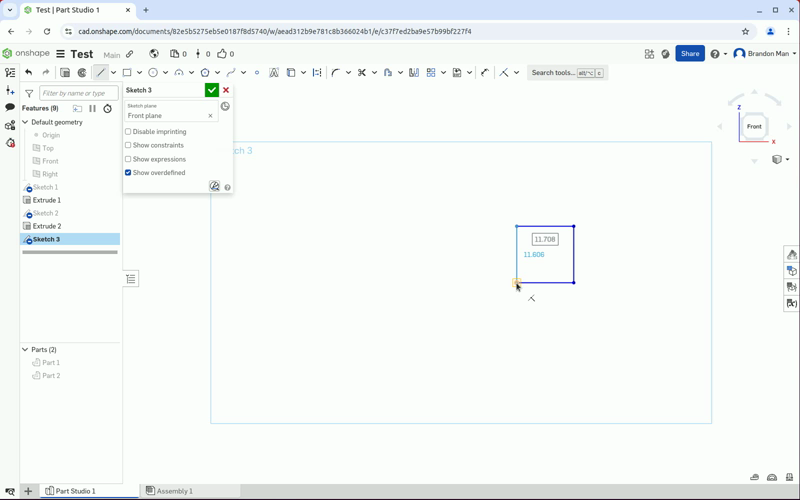
mouse_move(525, 268)
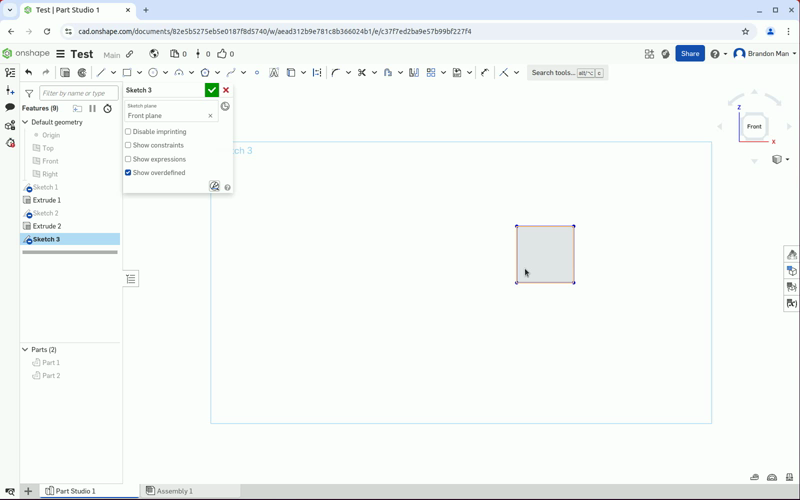
click(525, 268)
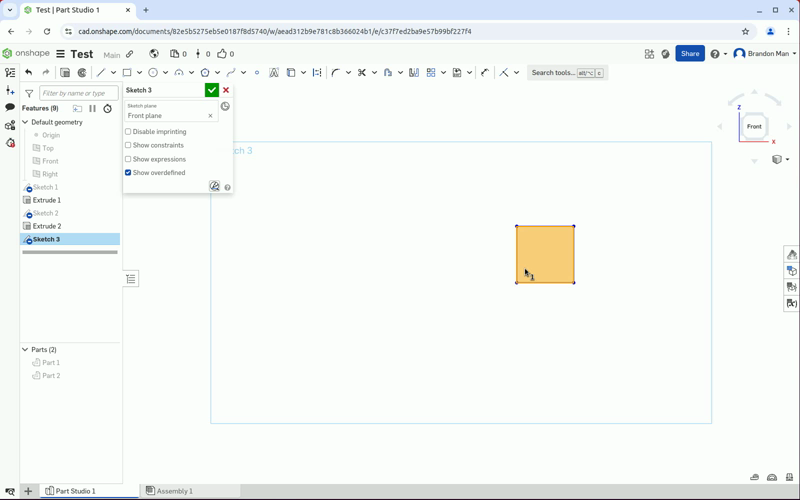
mouse_move(73, 352)
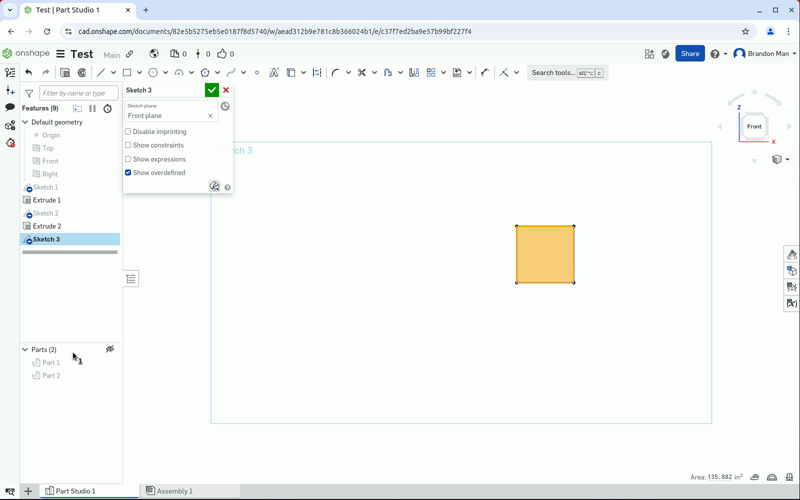
key(shift+y)
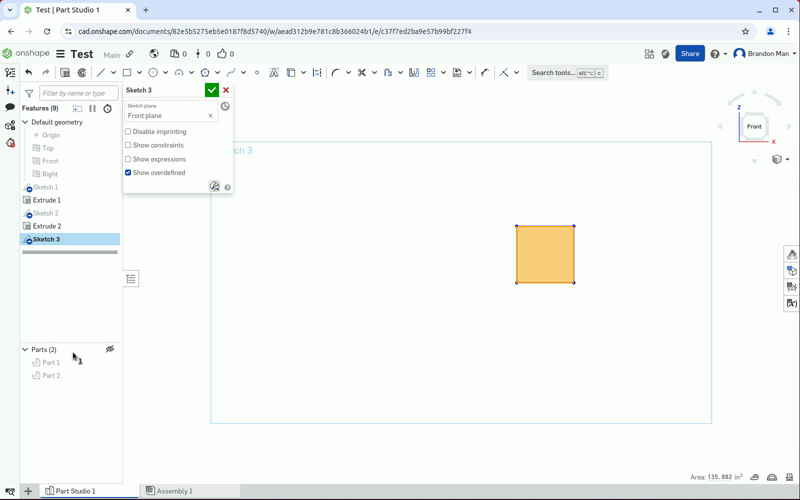
key(shift+e)
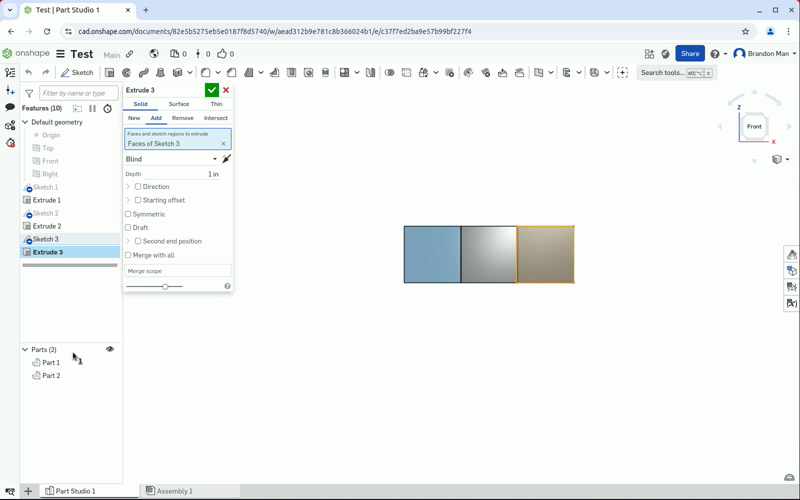
mouse_move(143, 106)
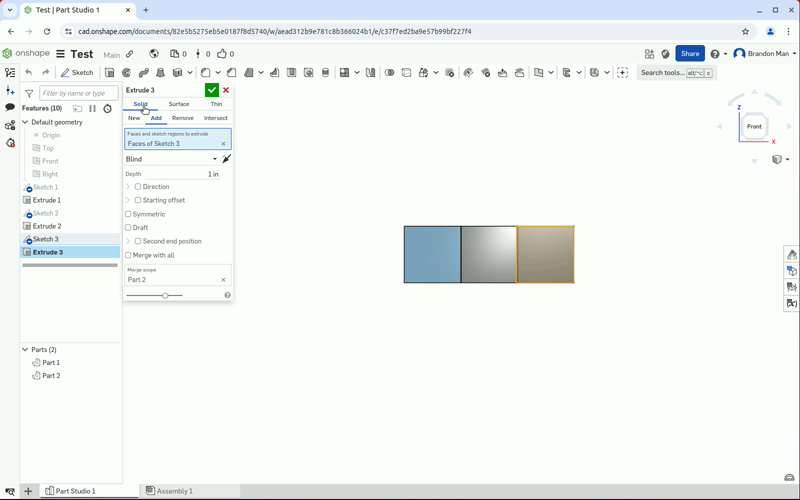
click(143, 106)
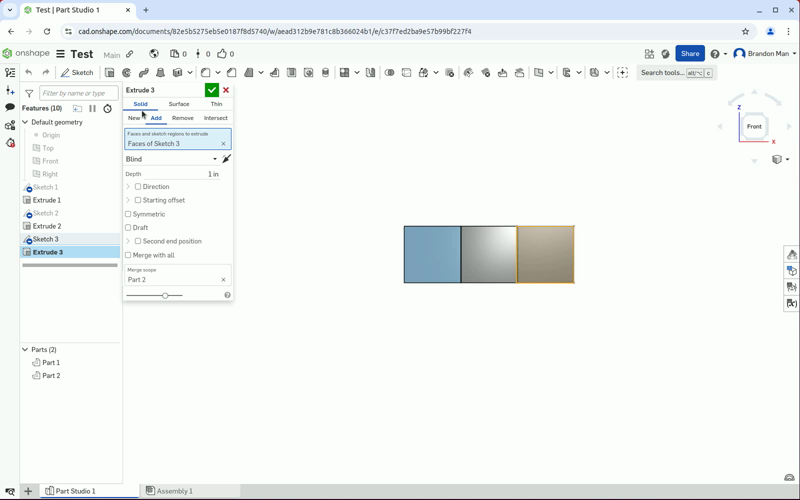
mouse_move(137, 120)
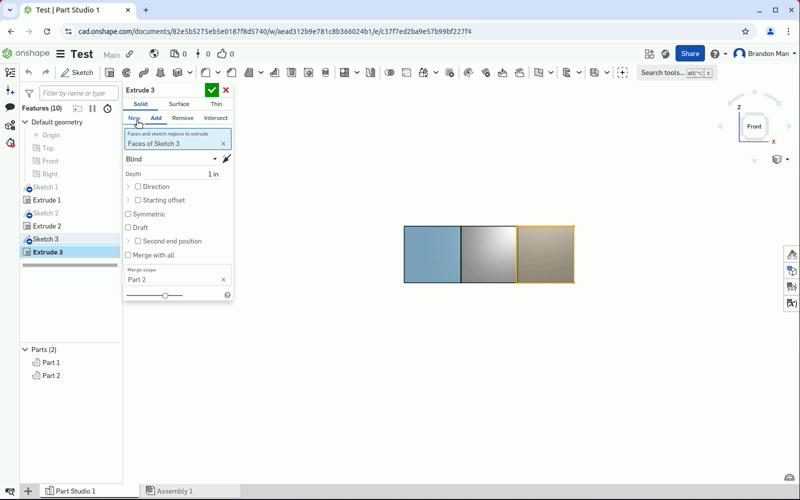
click(137, 120)
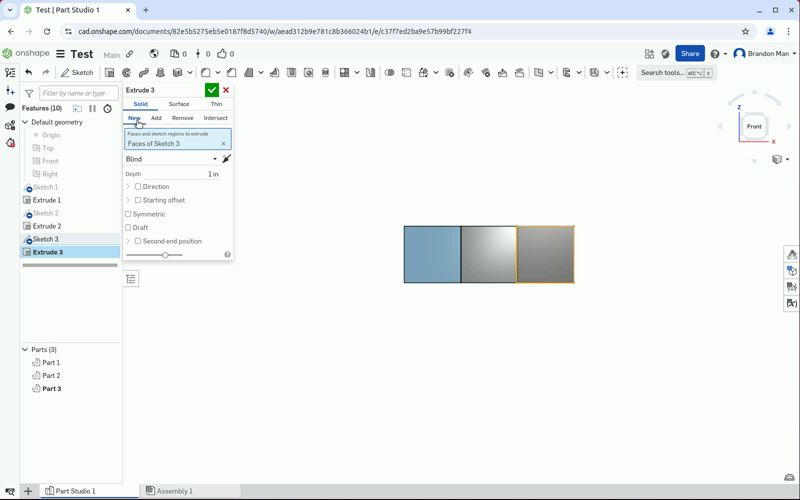
key(tab, 4)
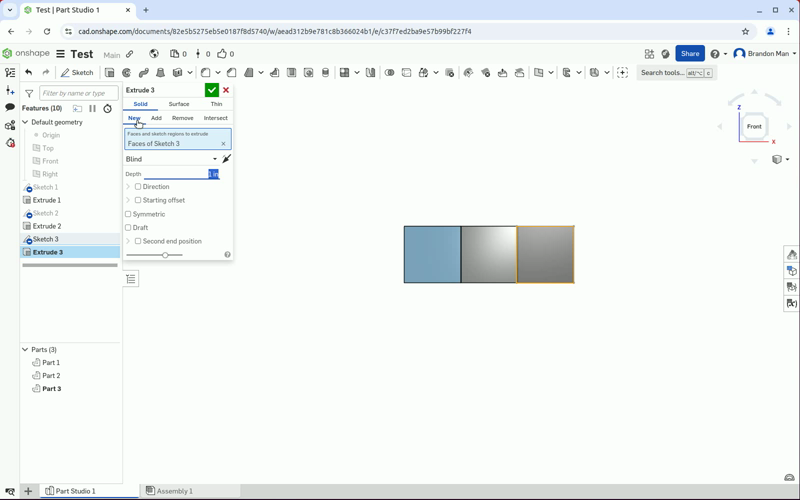
text(11.554)
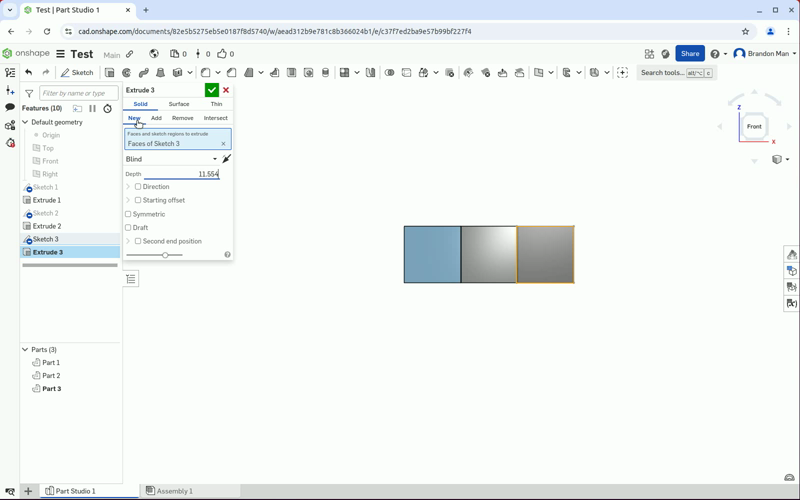
key(enter)
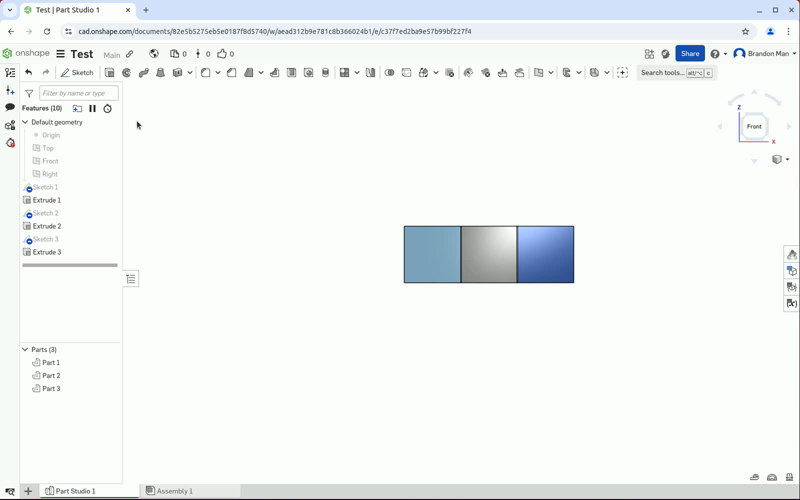
key(shift+h)
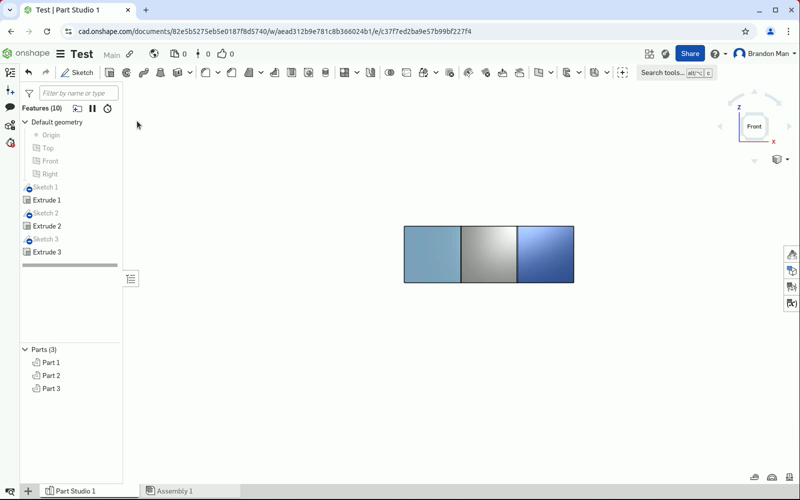
key(shift+h)
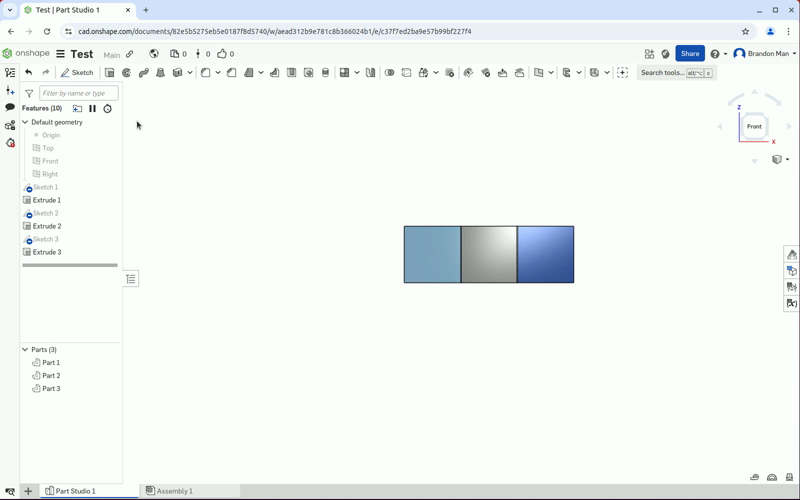
mouse_move(73, 189)
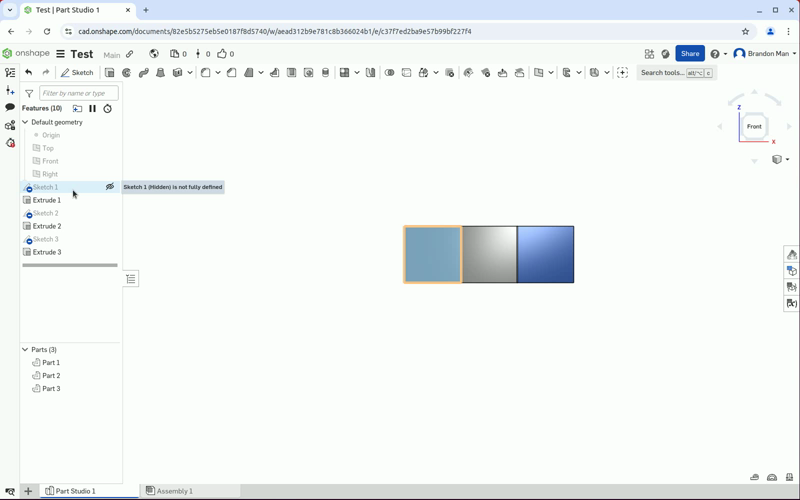
click(73, 189)
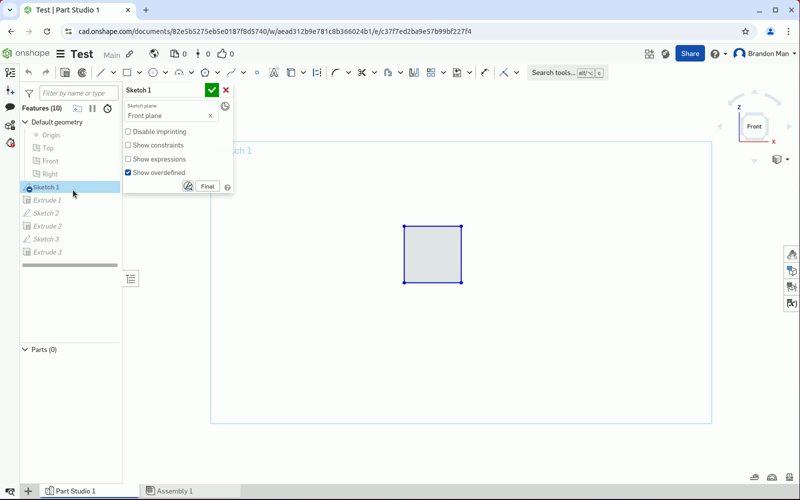
mouse_move(229, 92)
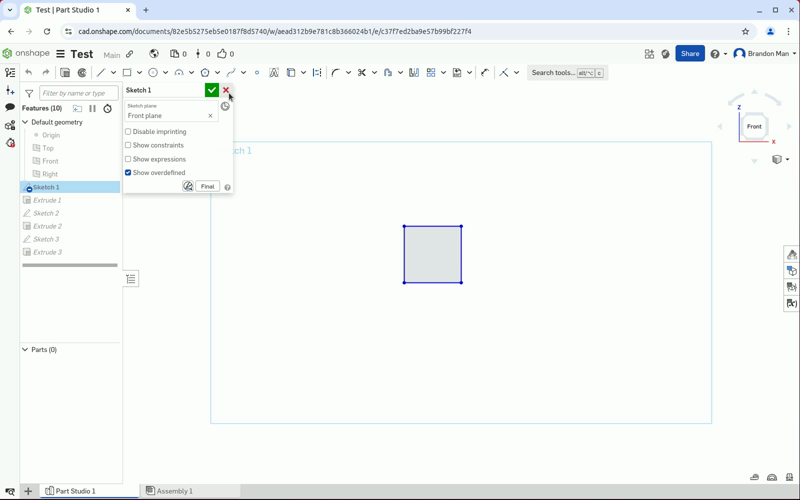
click(229, 92)
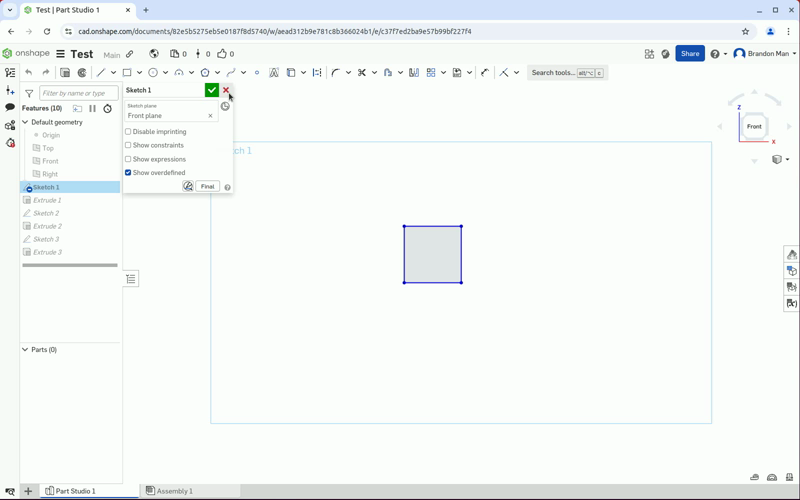
key(shift+s)
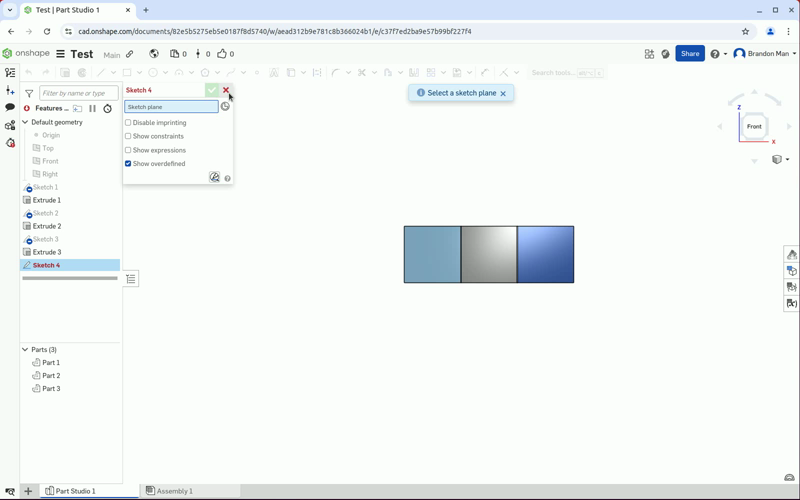
mouse_move(73, 163)
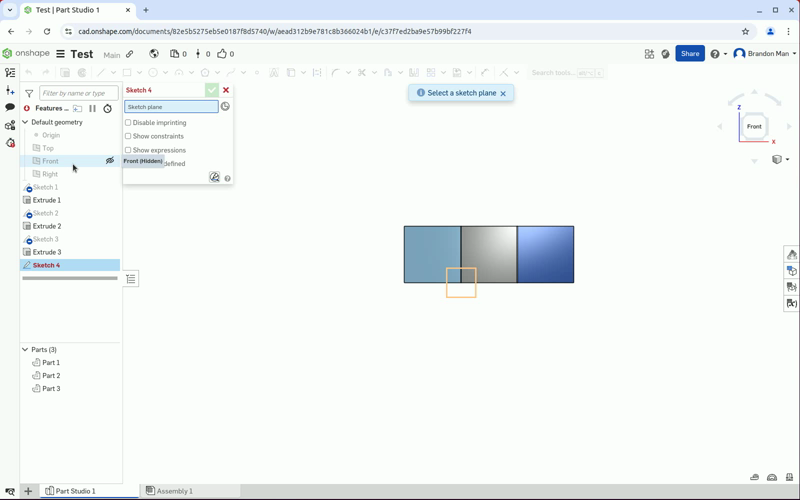
click(73, 163)
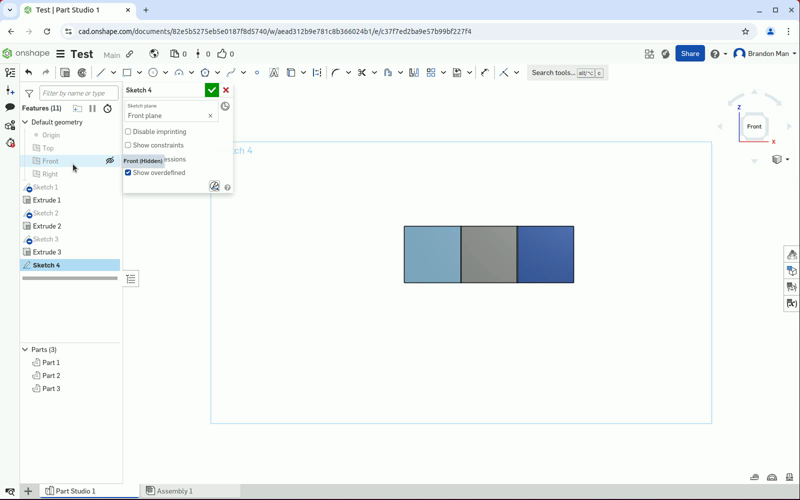
mouse_move(73, 352)
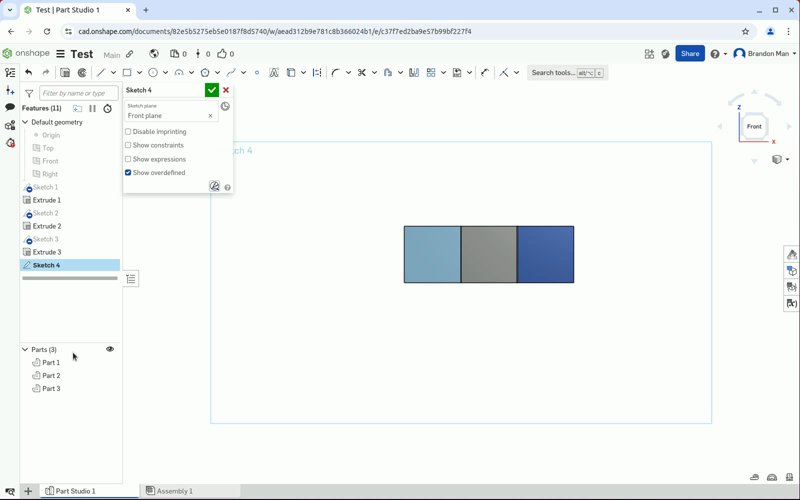
key(y)
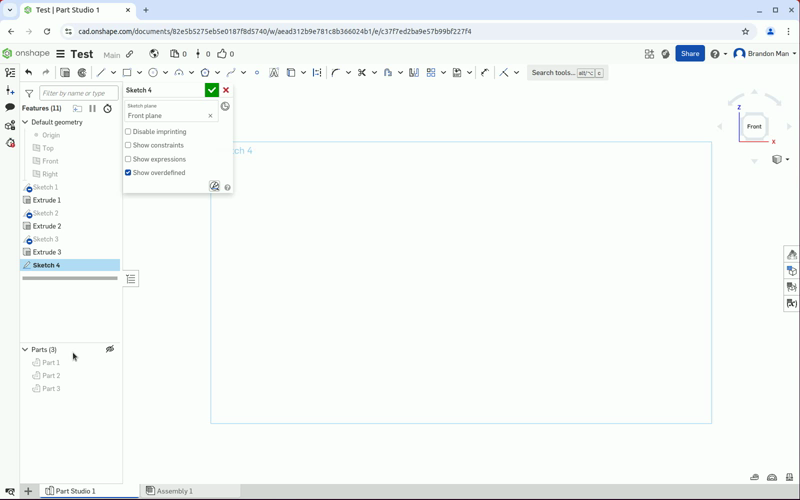
key(l)
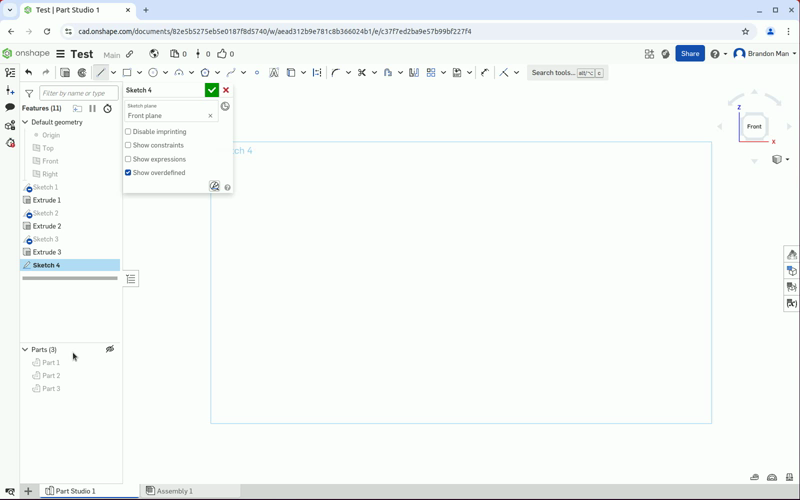
key_down(shift)
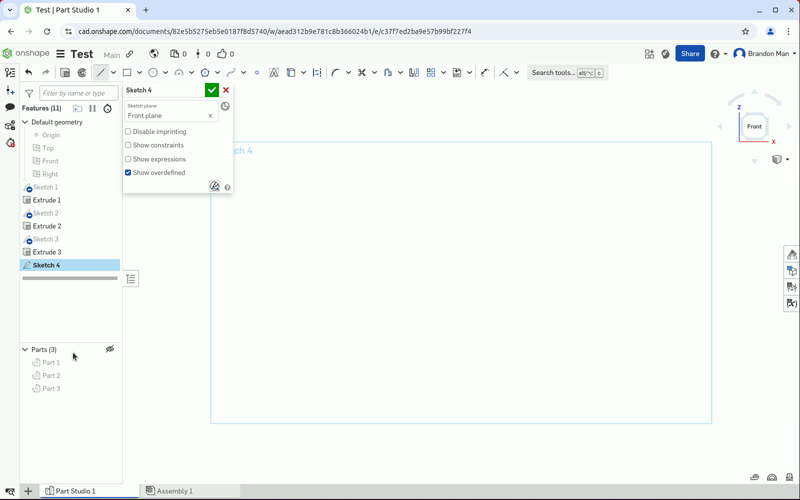
mouse_move(516, 339)
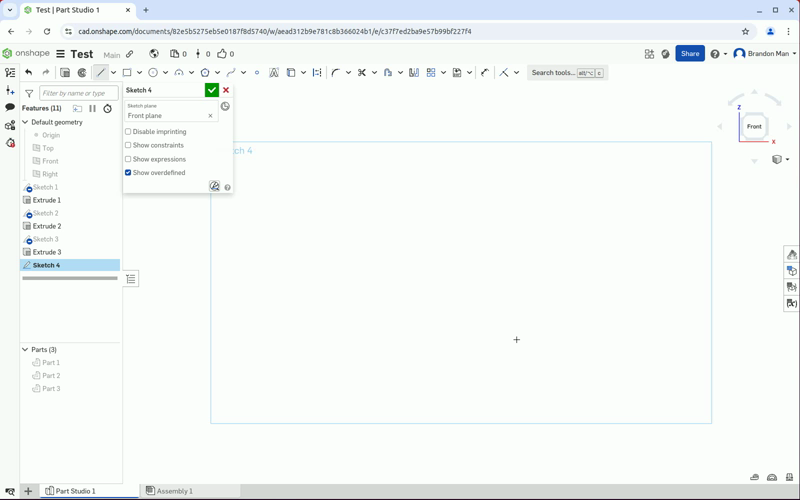
click(516, 339)
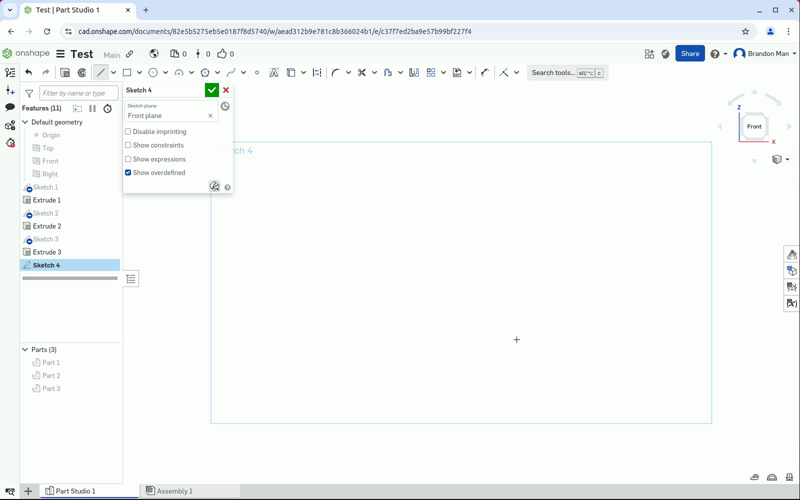
key_up(shift)
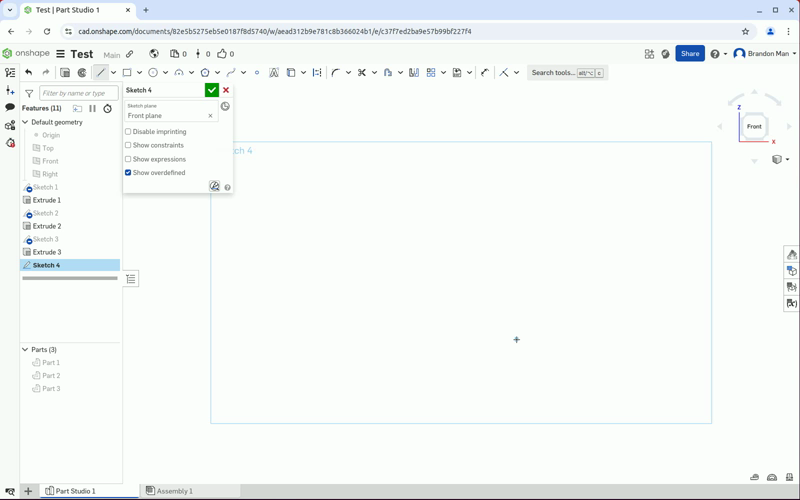
key_down(shift)
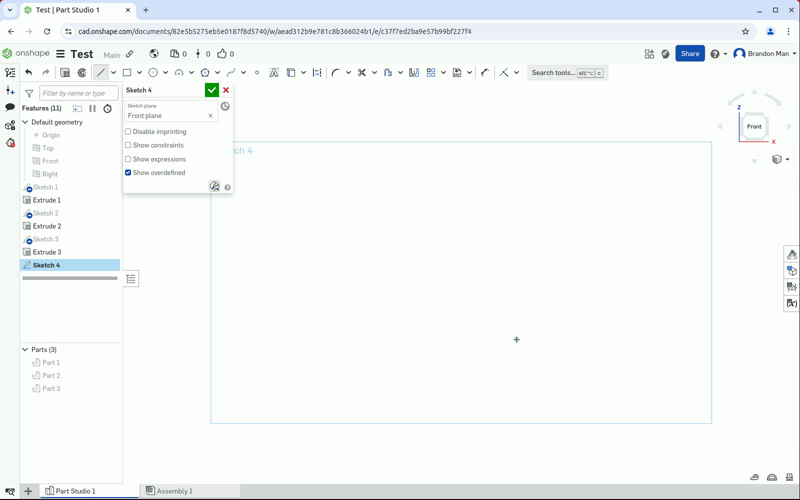
mouse_move(546, 339)
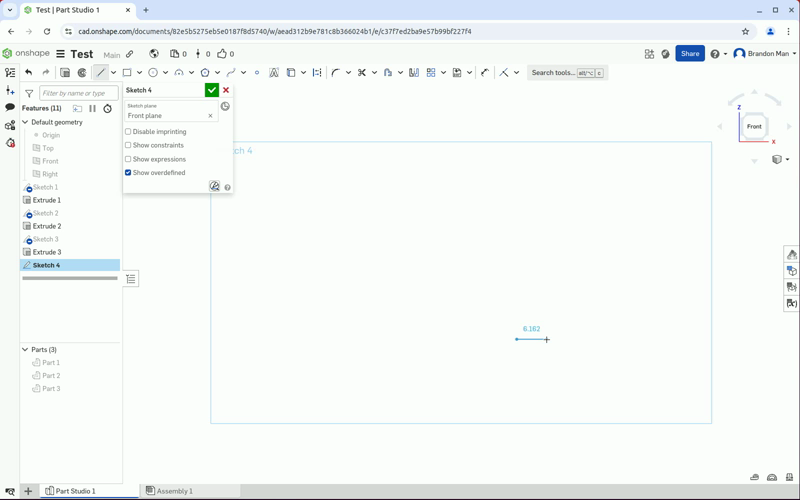
mouse_move(573, 339)
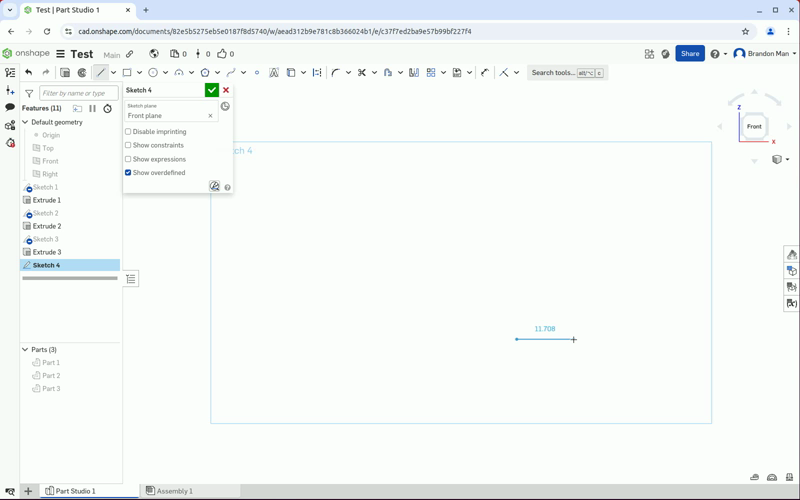
click(573, 339)
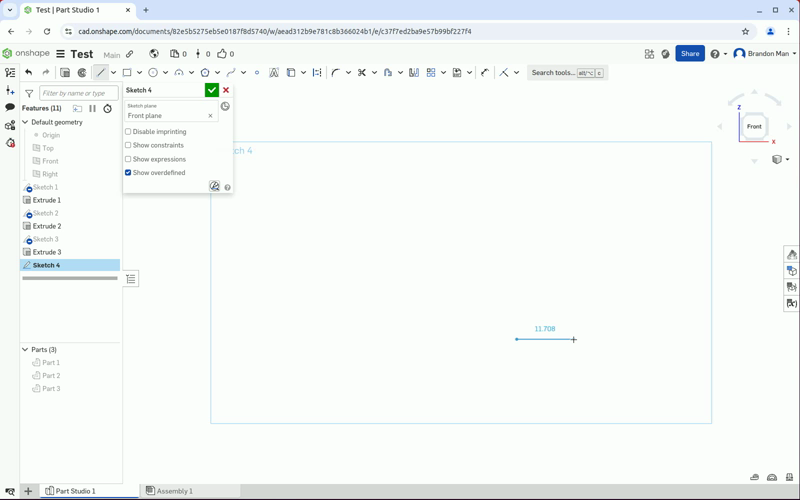
key_up(shift)
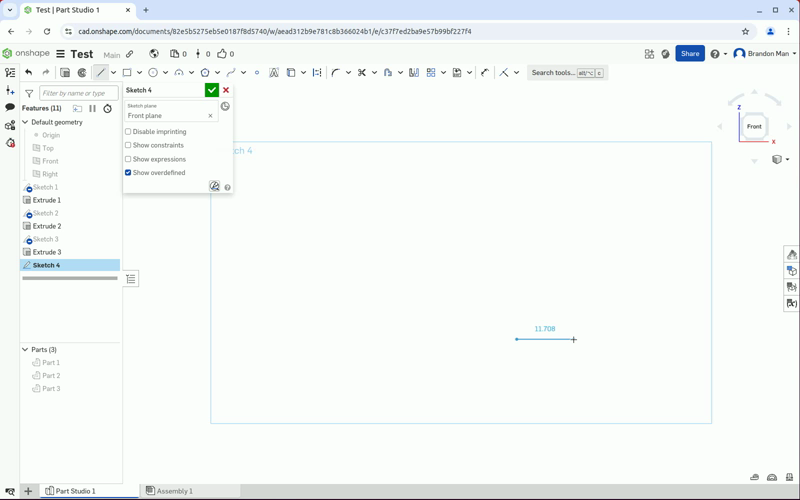
key_down(shift)
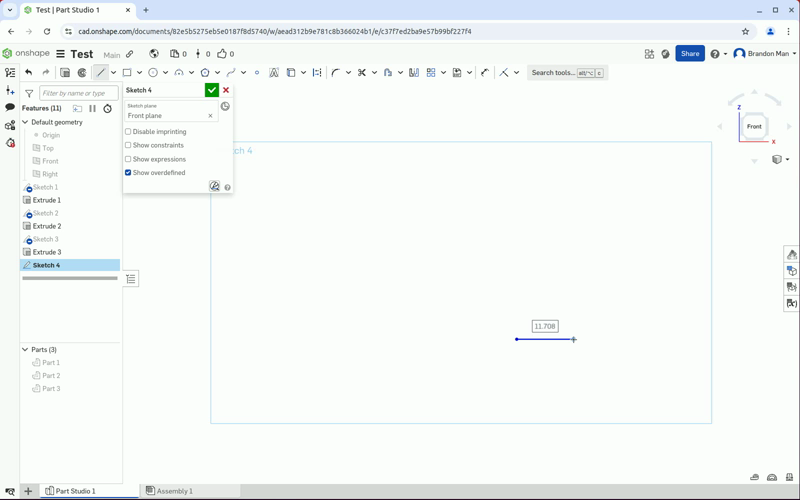
mouse_move(589, 339)
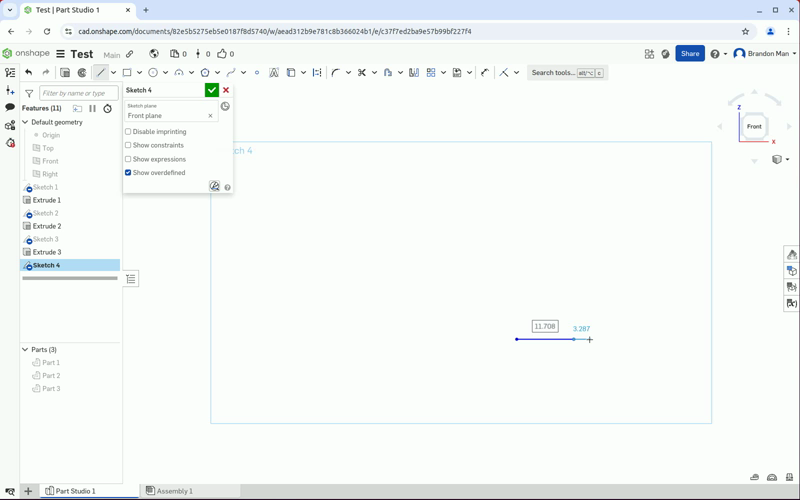
mouse_move(573, 282)
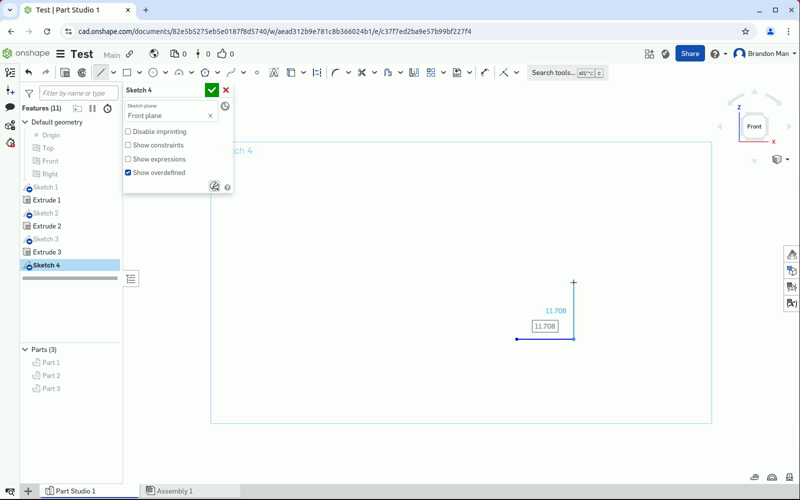
click(573, 282)
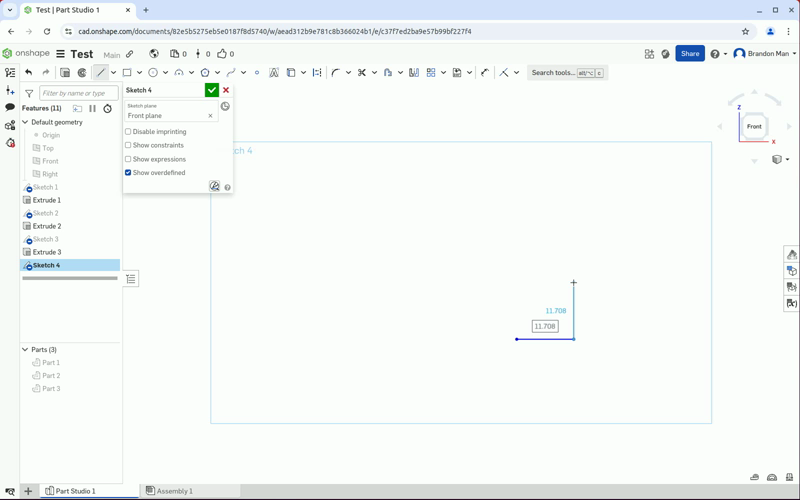
key_up(shift)
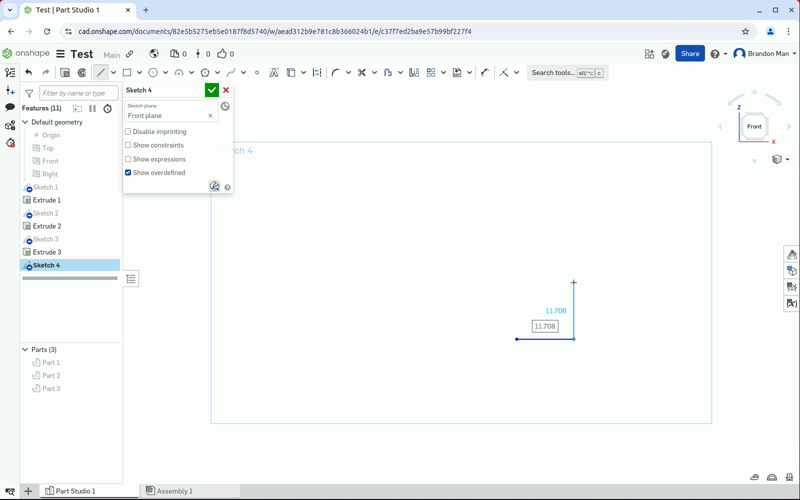
key_down(shift)
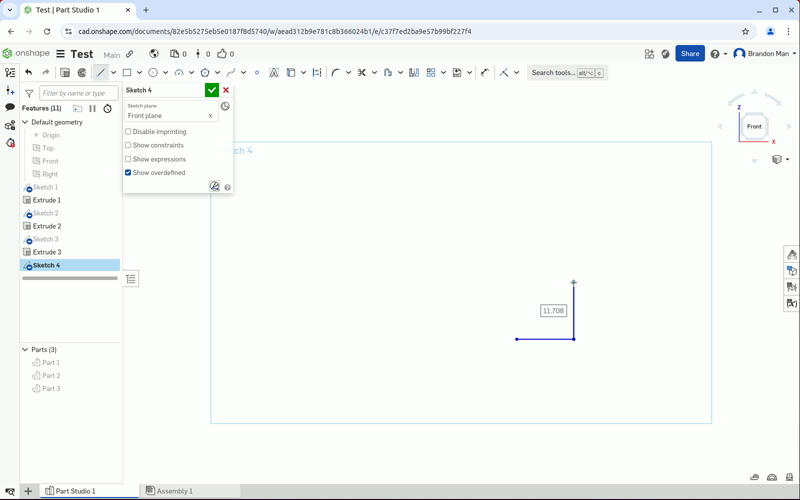
mouse_move(589, 282)
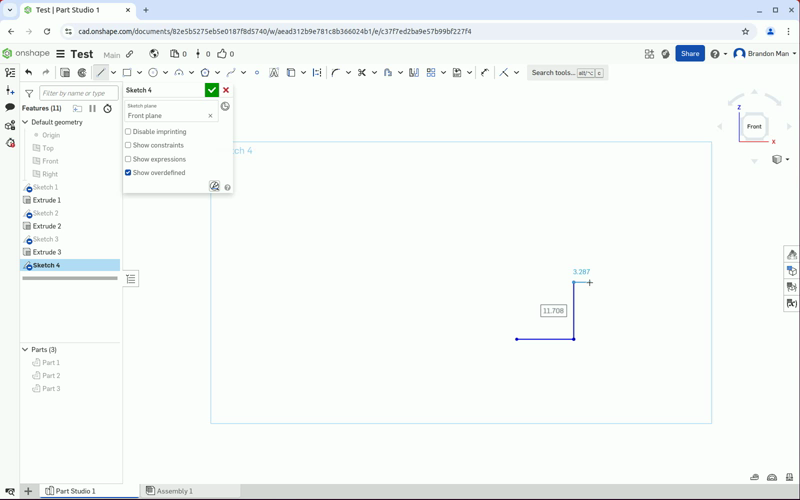
mouse_move(516, 282)
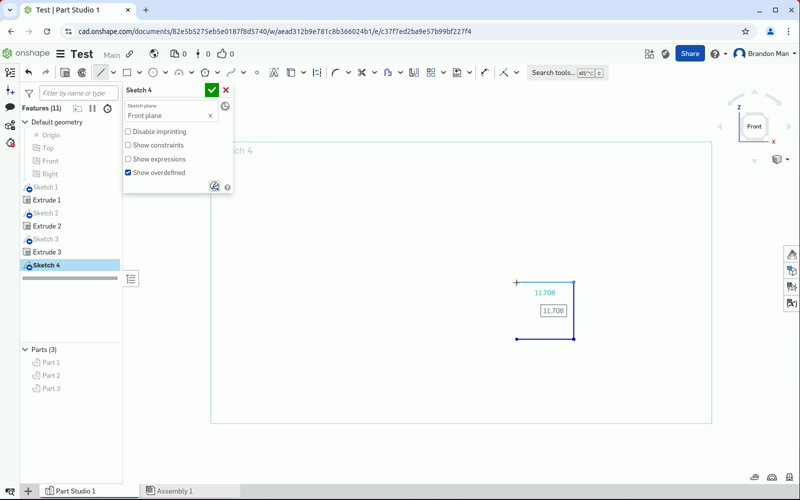
click(516, 282)
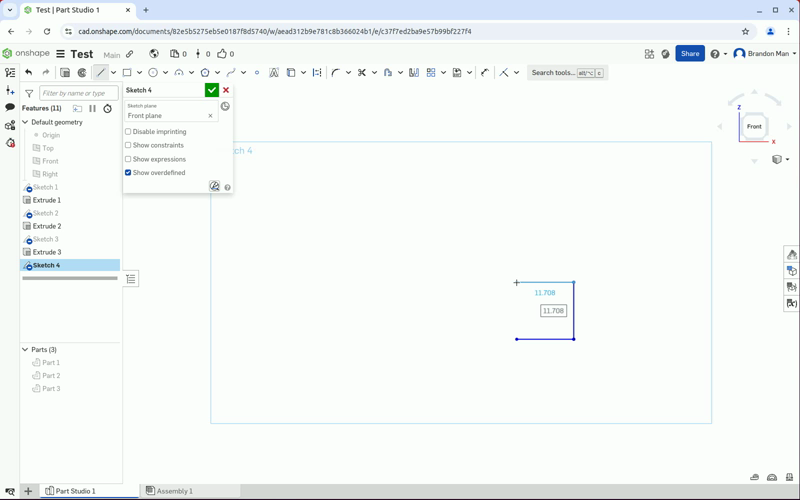
key_up(shift)
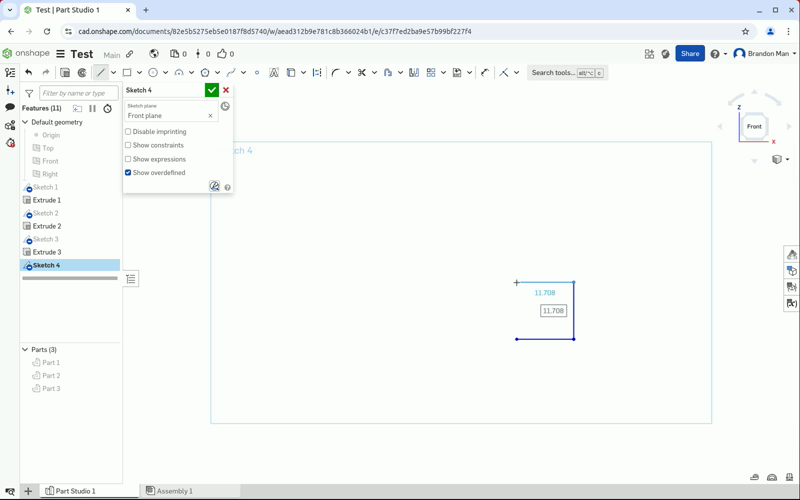
mouse_move(546, 282)
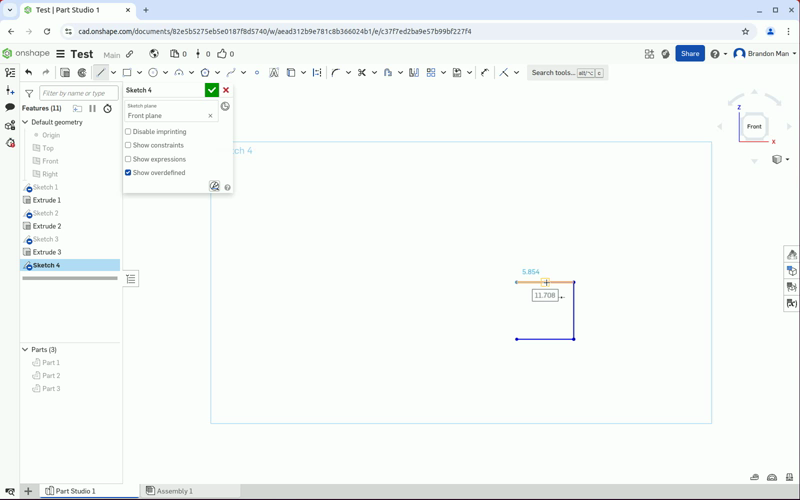
key_down(shift)
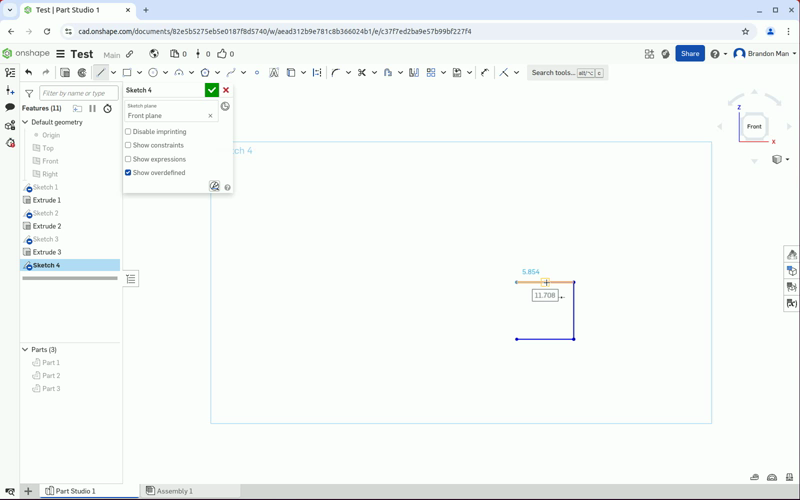
mouse_move(516, 339)
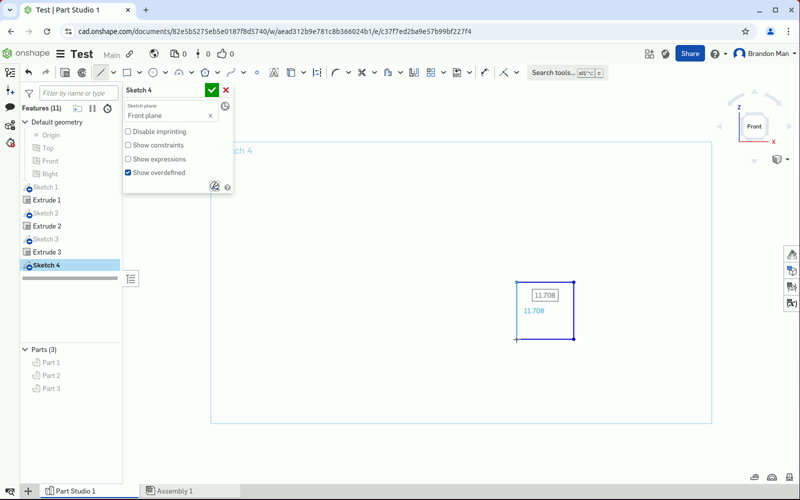
key_up(shift)
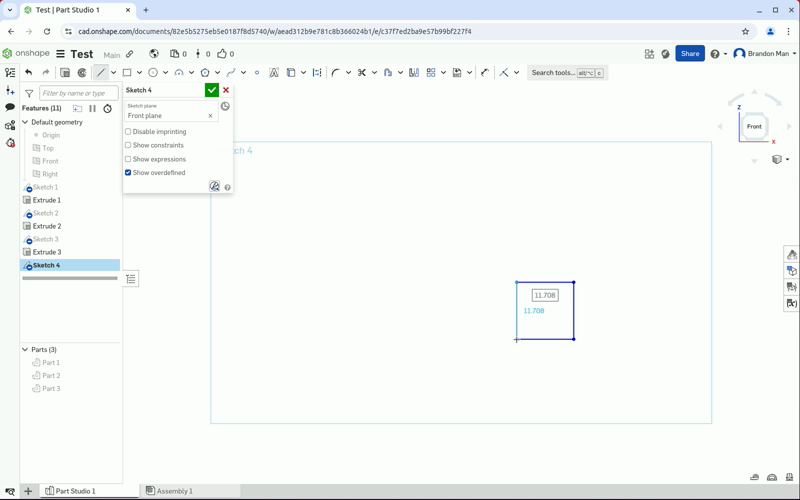
click(516, 339)
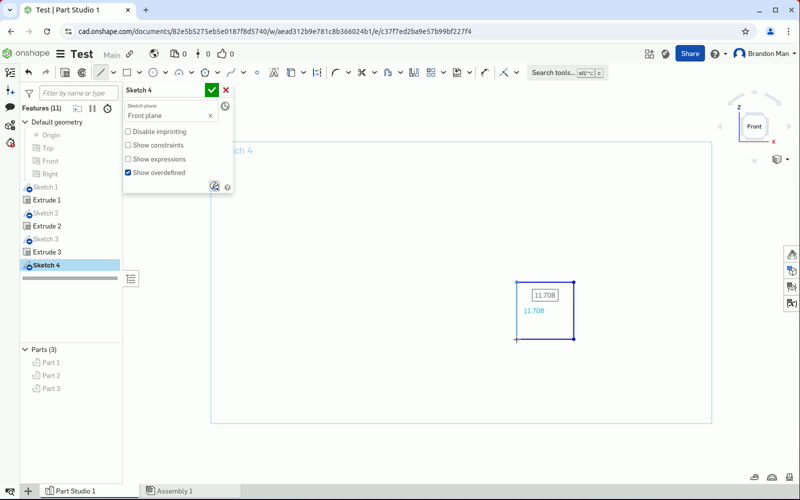
key(esc)
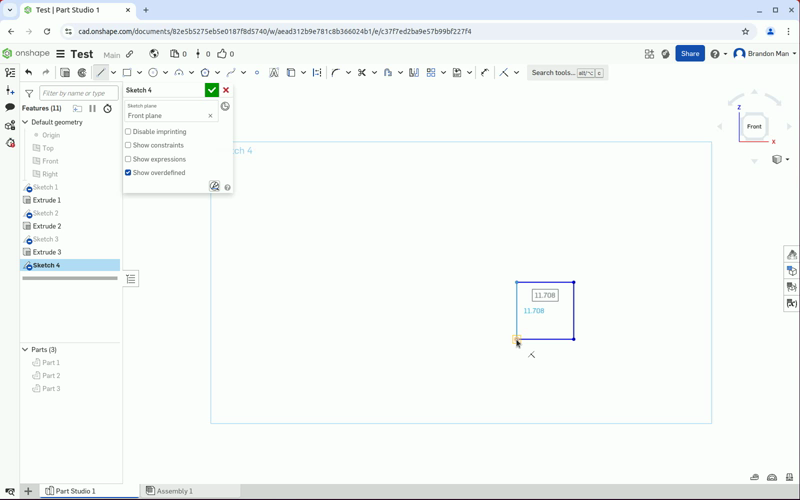
mouse_move(528, 333)
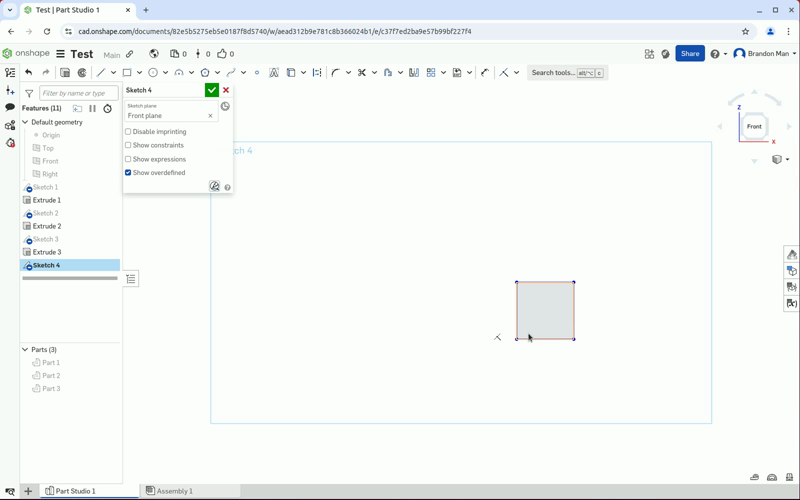
click(528, 333)
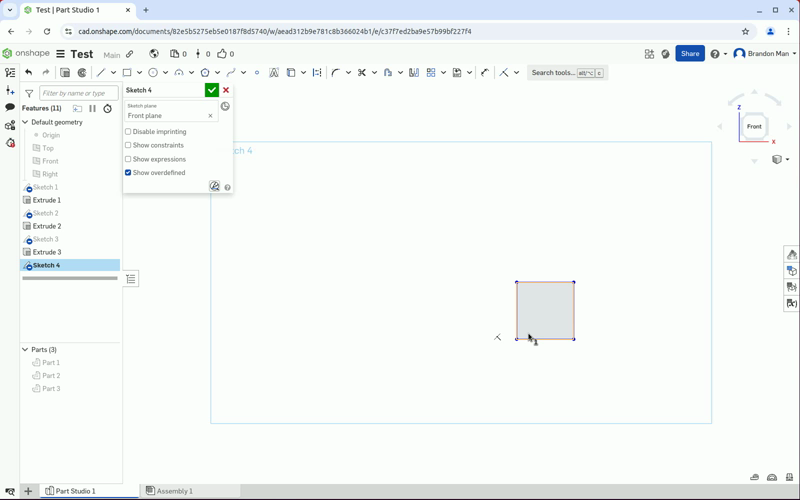
mouse_move(73, 352)
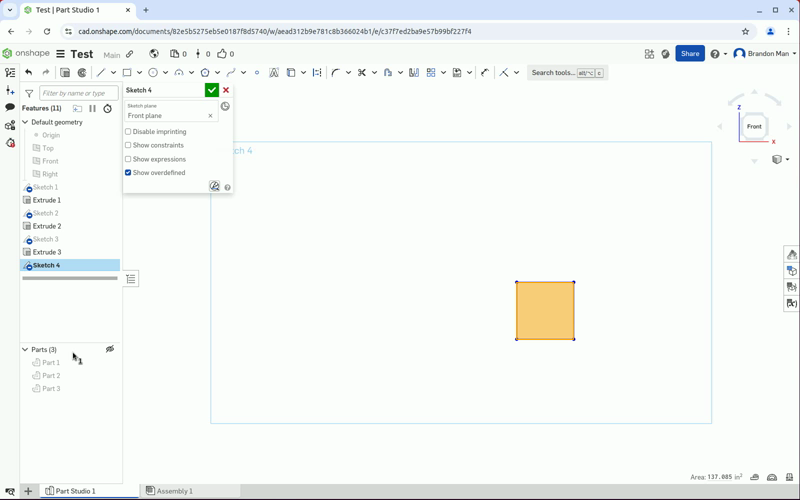
key(shift+y)
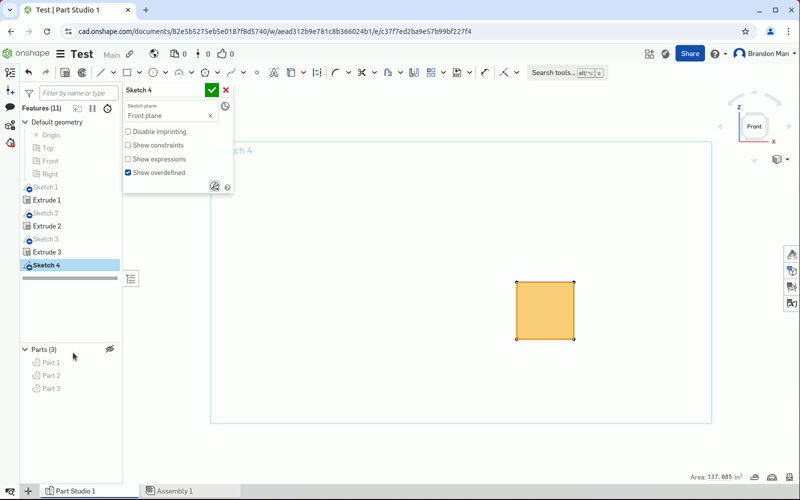
key(shift+e)
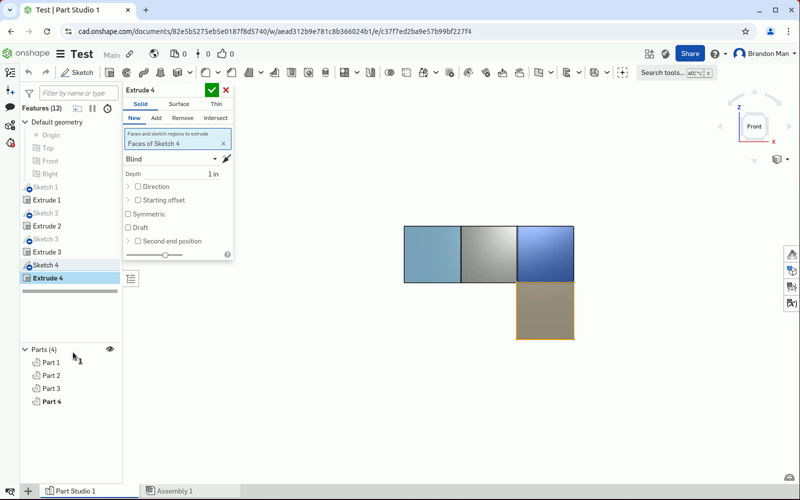
mouse_move(143, 106)
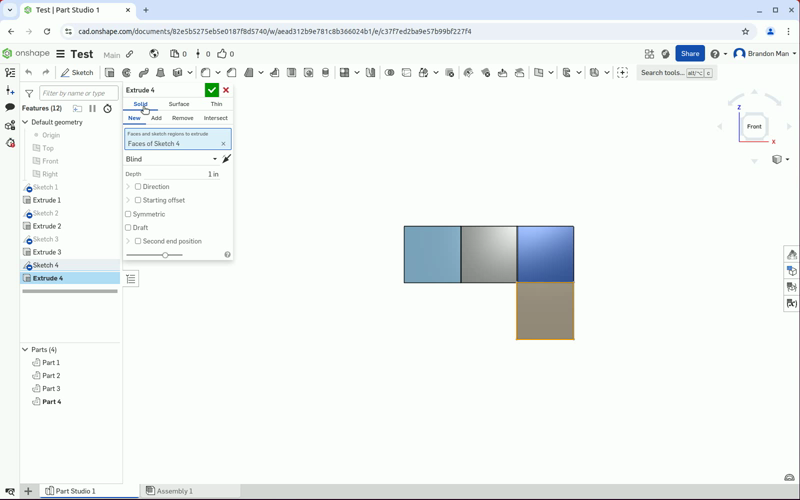
click(143, 106)
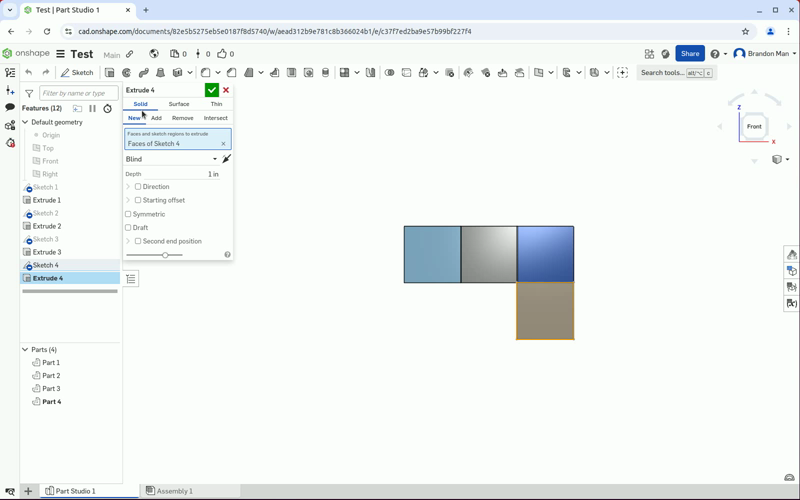
mouse_move(137, 120)
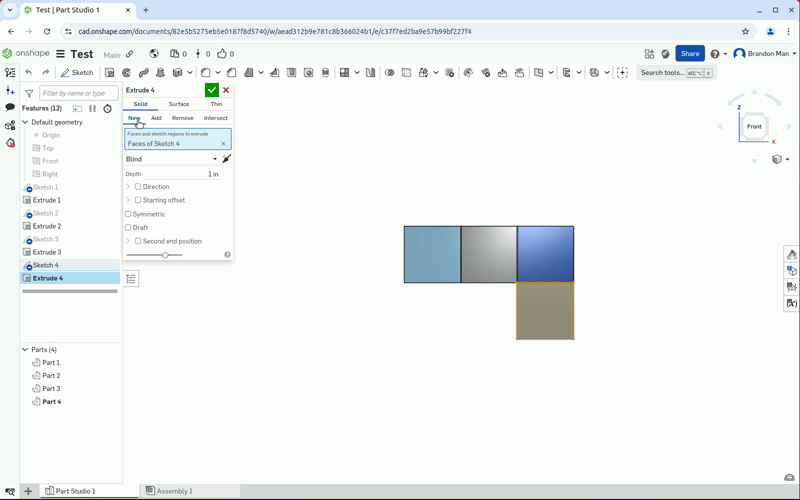
click(137, 120)
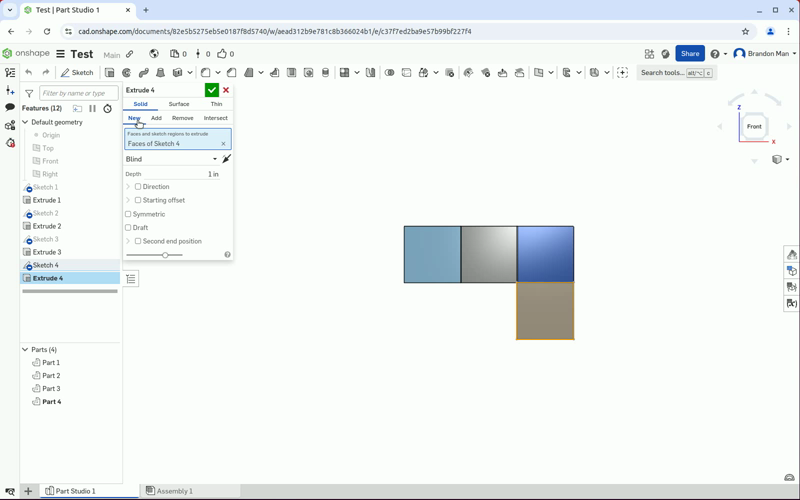
key(tab, 4)
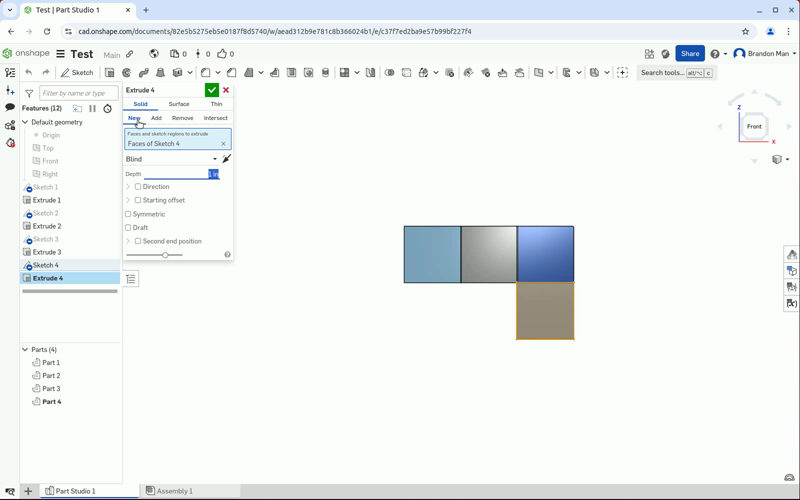
text(11.554)
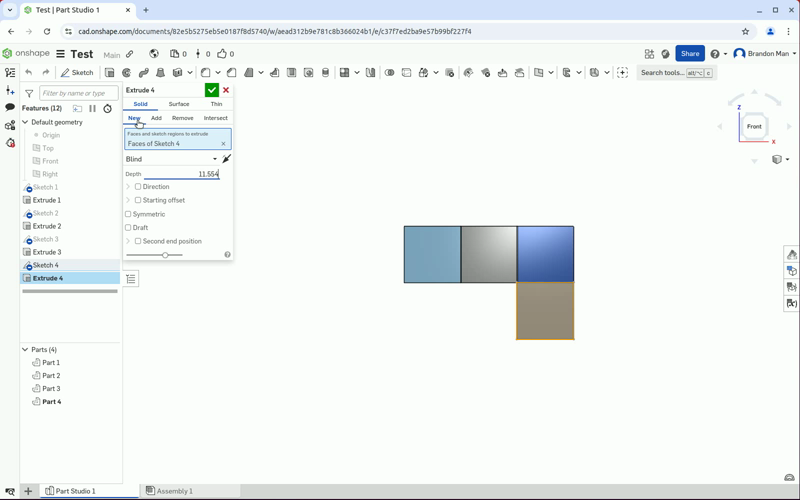
key(enter)
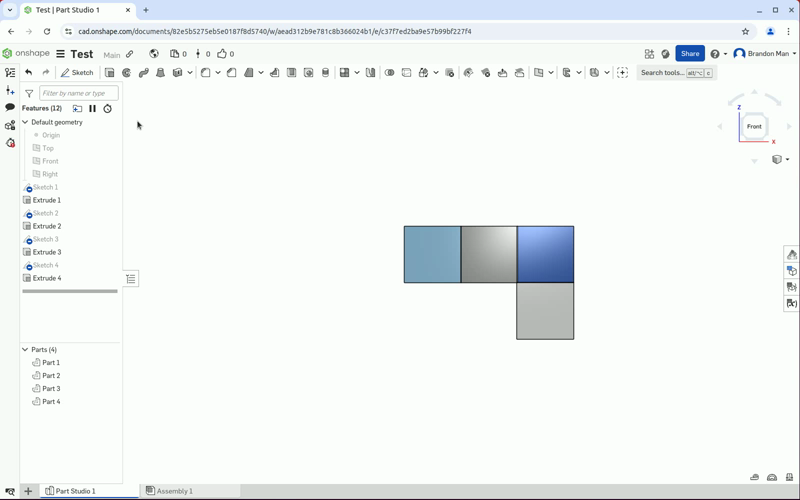
key(shift+h)
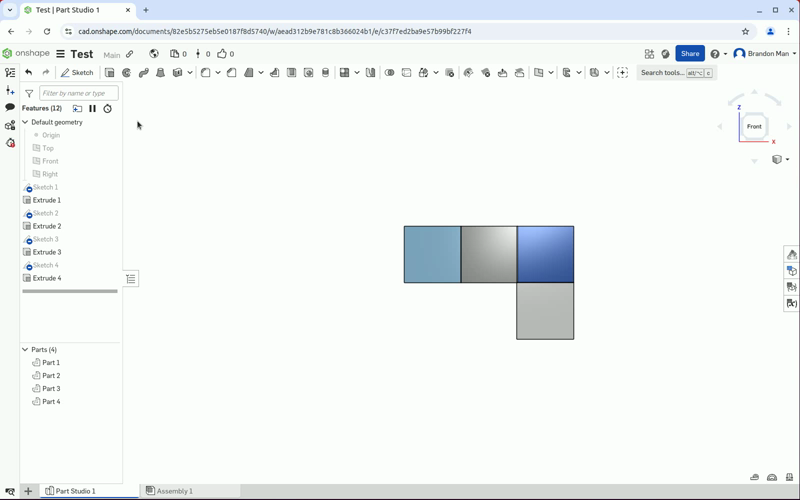
key(shift+h)
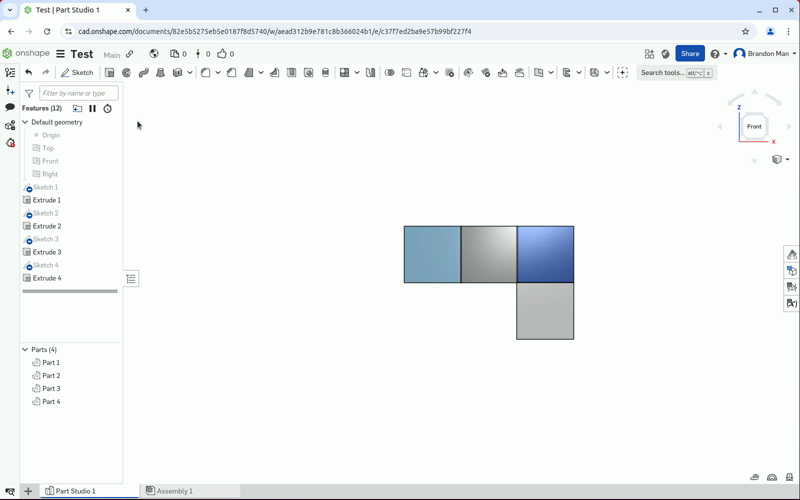
mouse_move(73, 189)
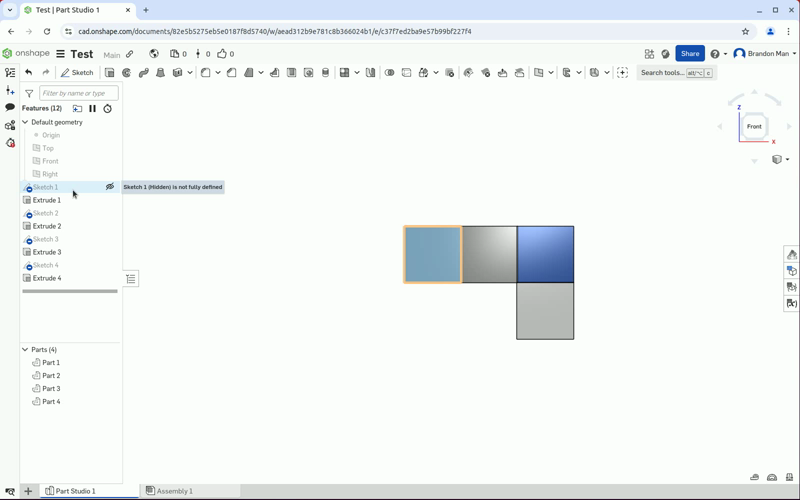
click(73, 189)
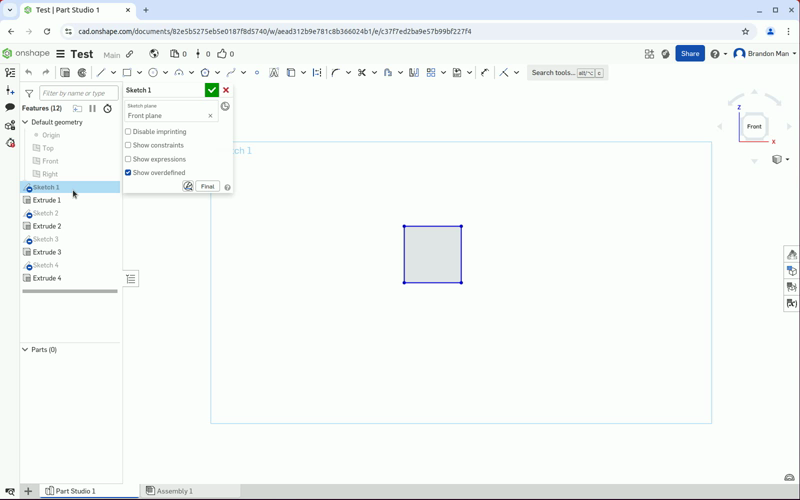
mouse_move(229, 92)
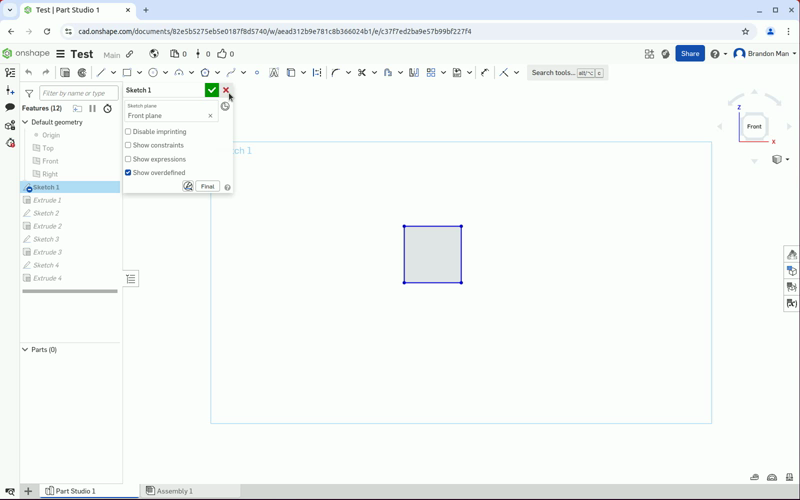
click(229, 92)
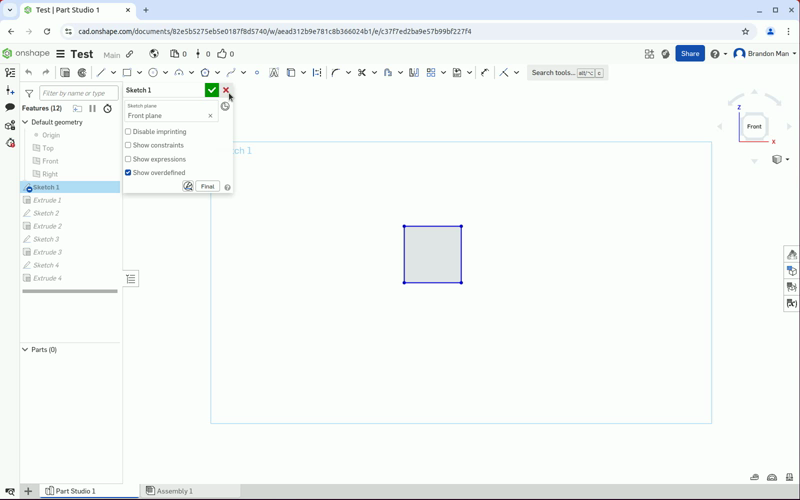
key(shift+s)
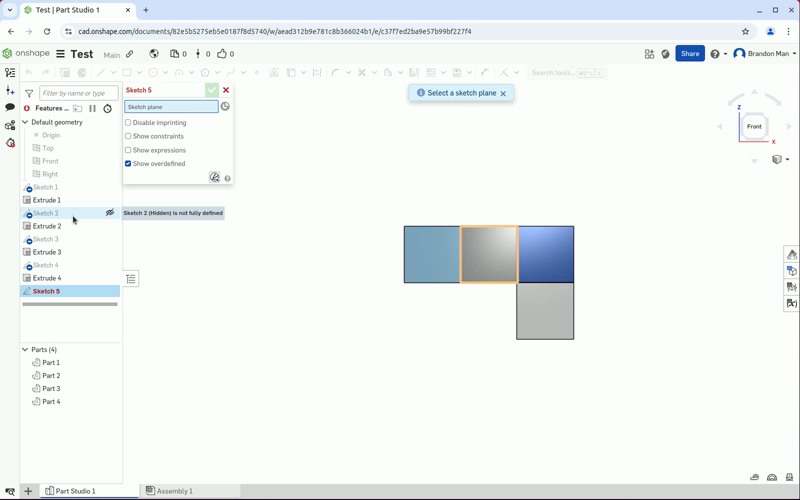
scroll(3)
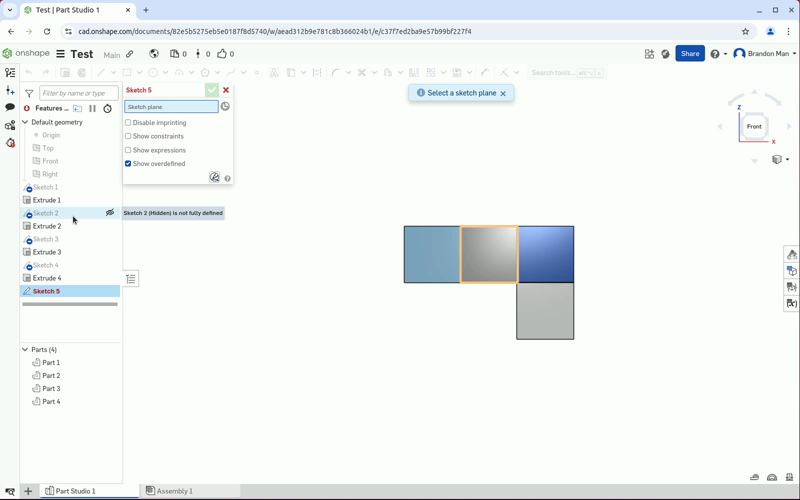
mouse_move(73, 163)
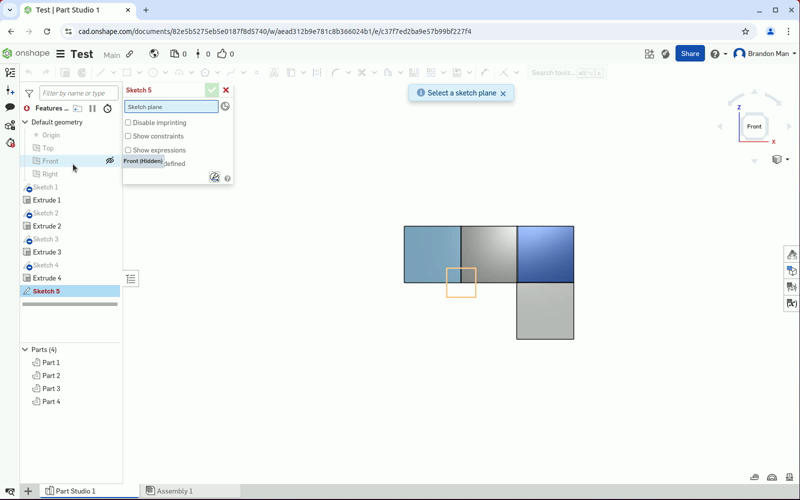
click(73, 163)
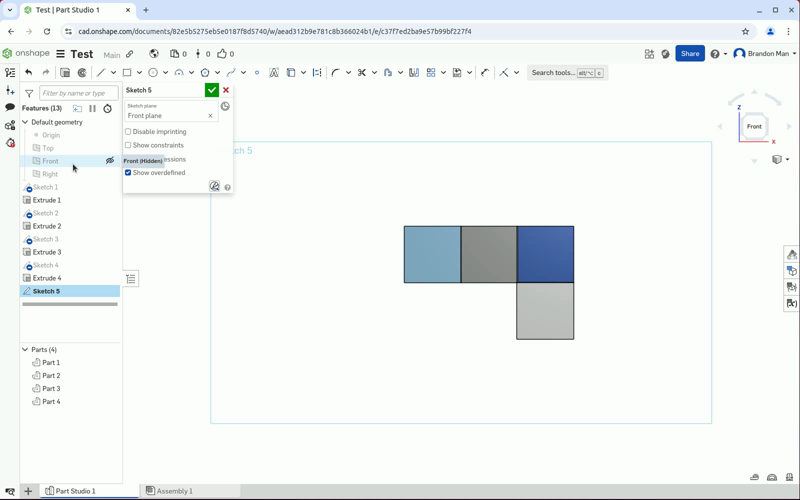
mouse_move(73, 352)
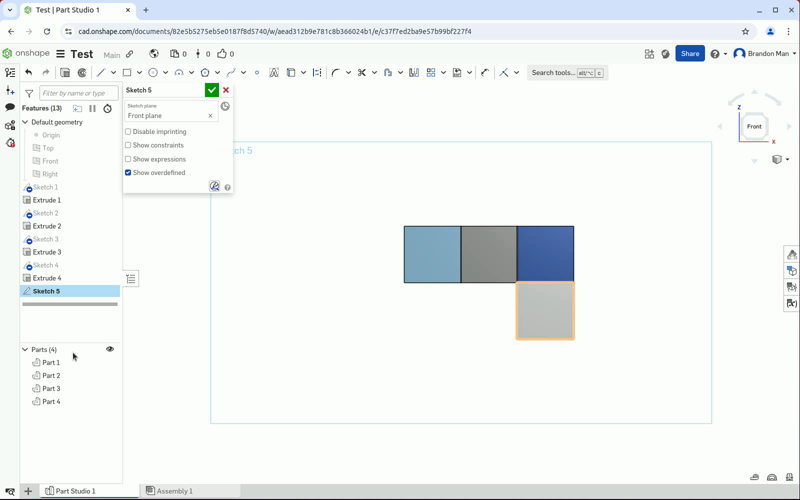
key(y)
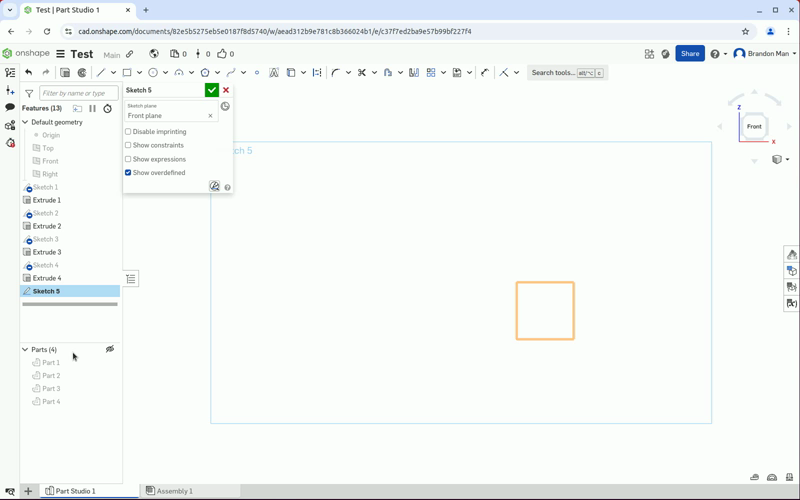
key(l)
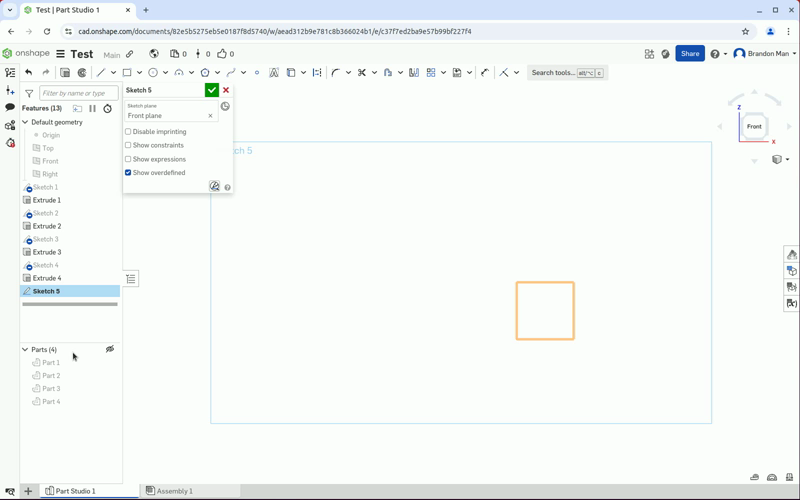
key_down(shift)
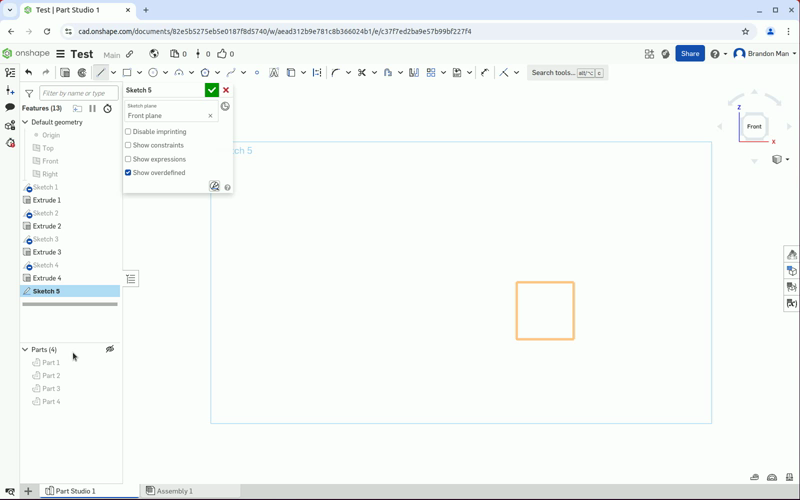
mouse_move(404, 339)
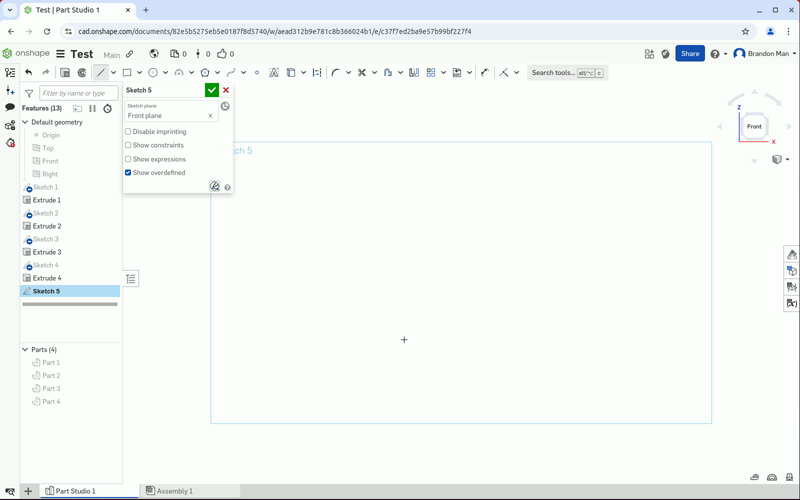
click(404, 339)
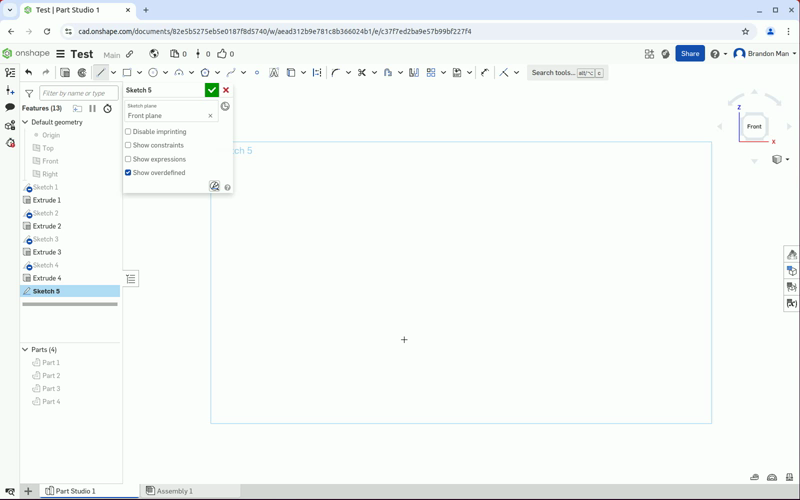
key_up(shift)
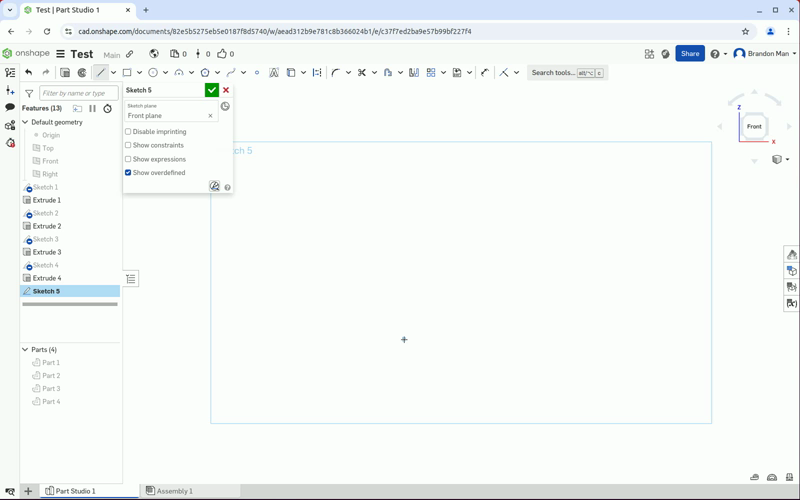
key_down(shift)
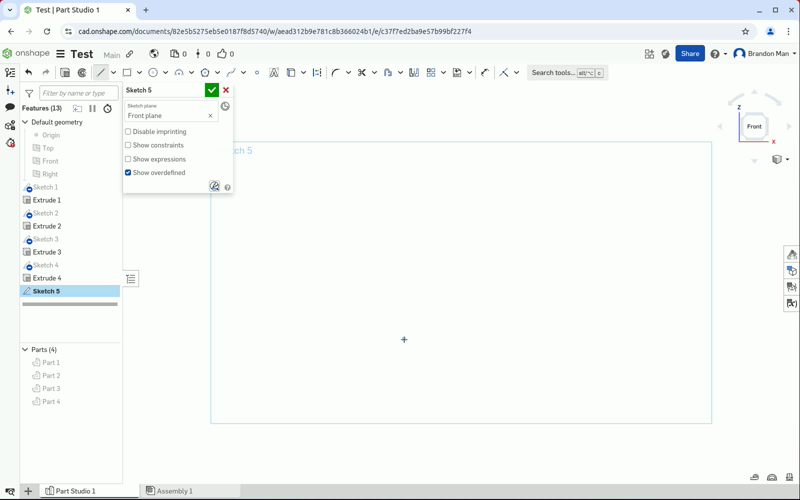
mouse_move(434, 339)
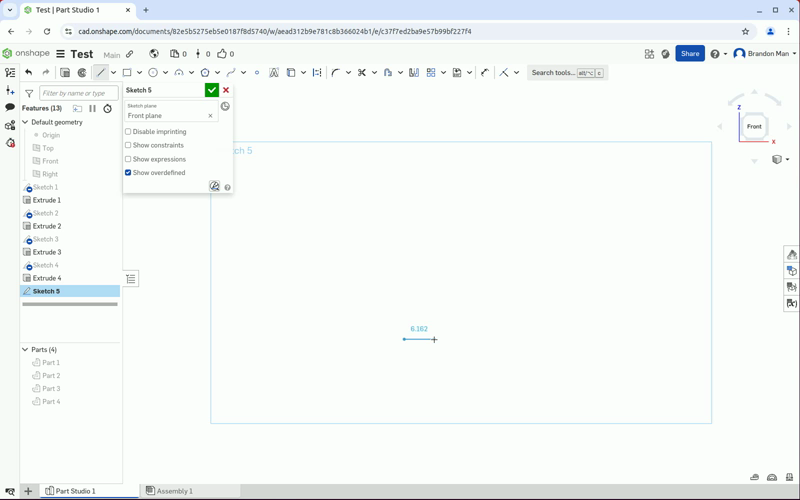
mouse_move(461, 339)
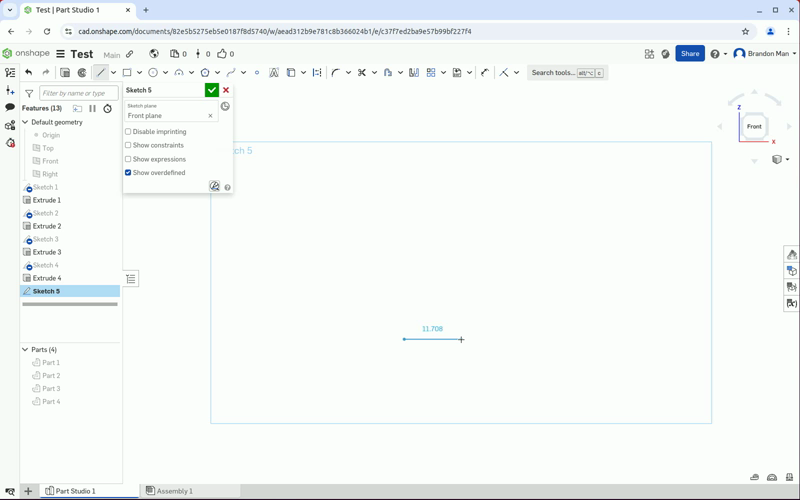
click(461, 339)
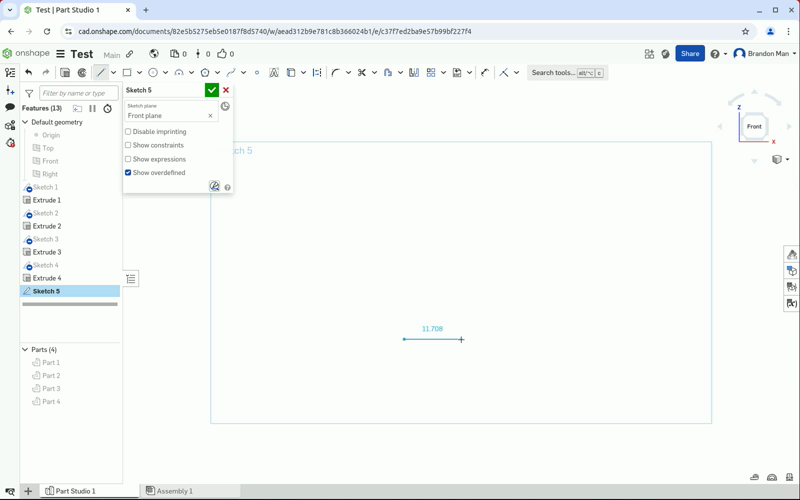
key_up(shift)
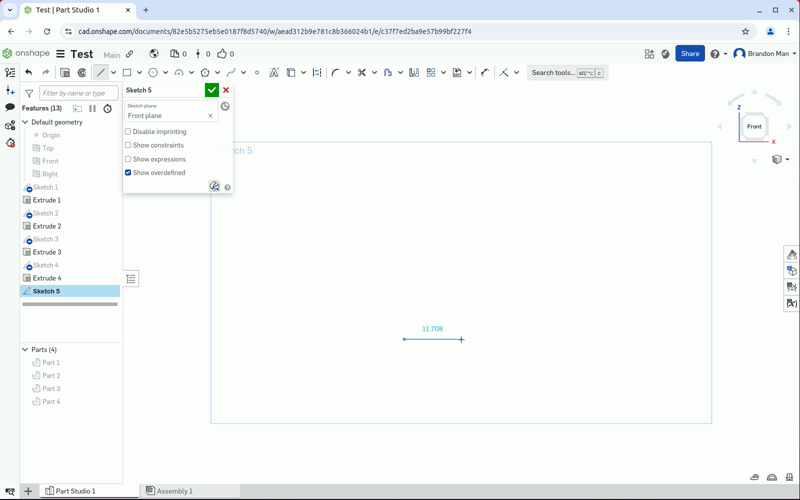
key_down(shift)
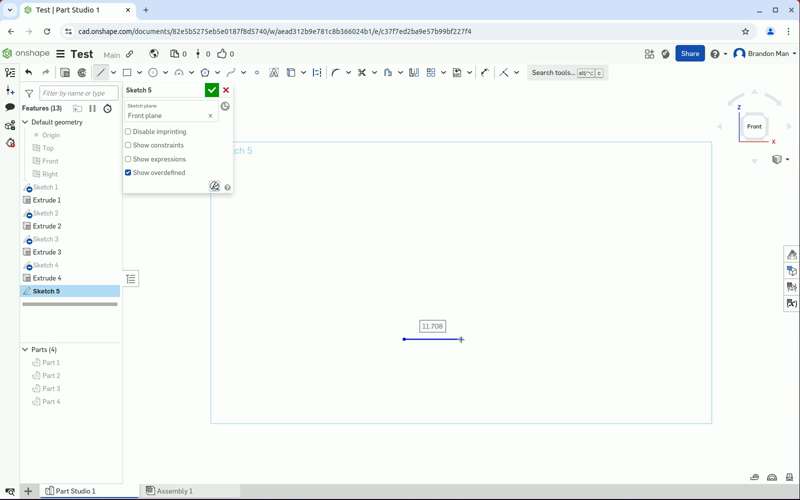
mouse_move(491, 339)
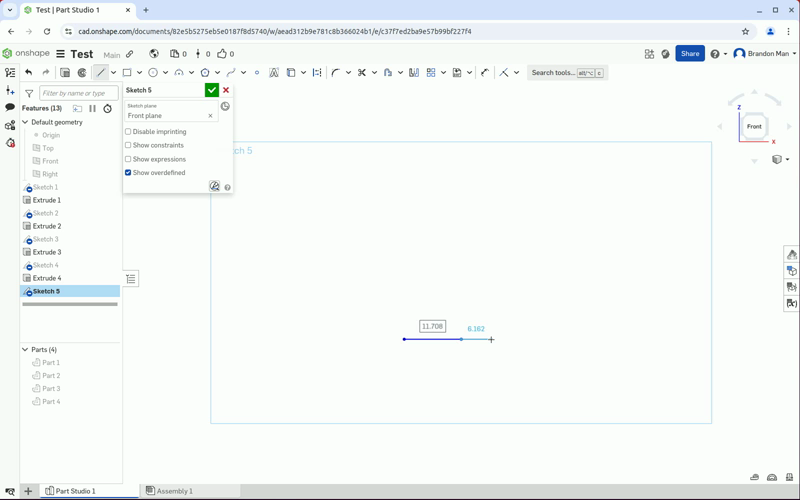
mouse_move(461, 282)
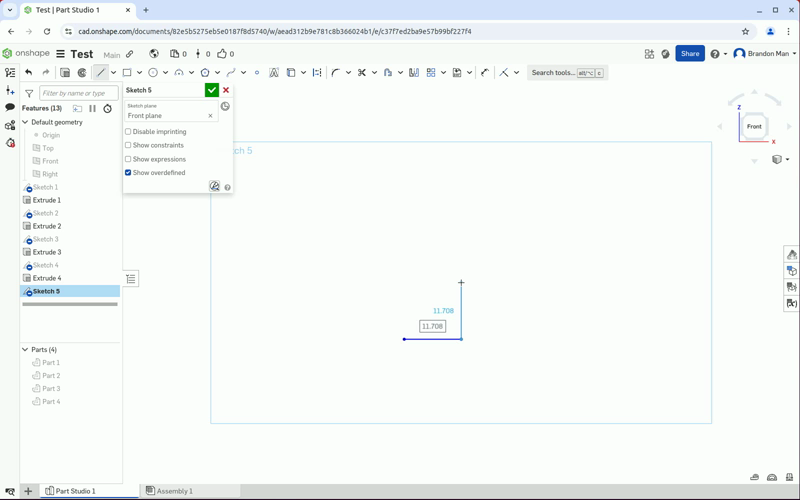
click(461, 282)
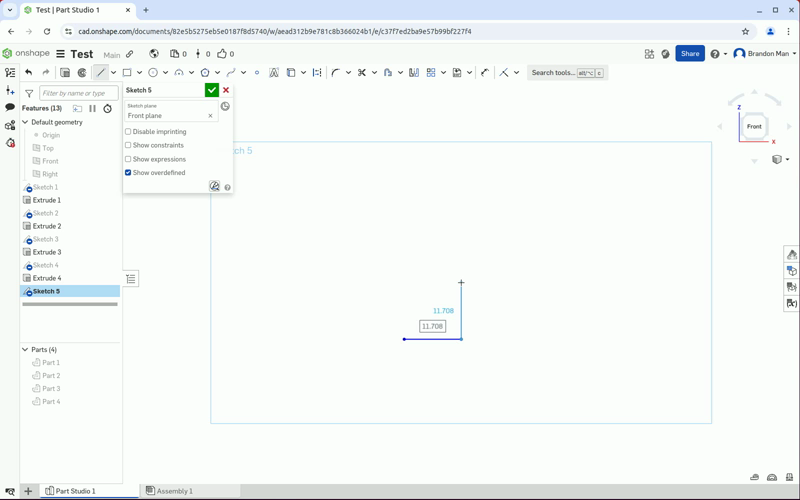
key_up(shift)
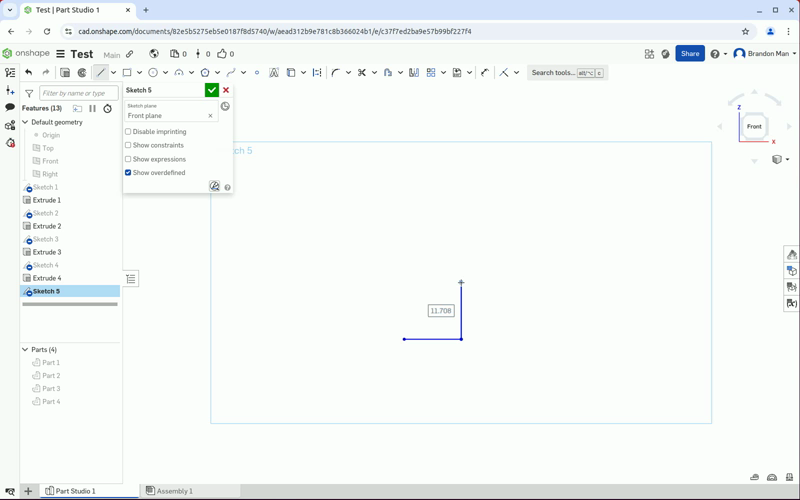
key_down(shift)
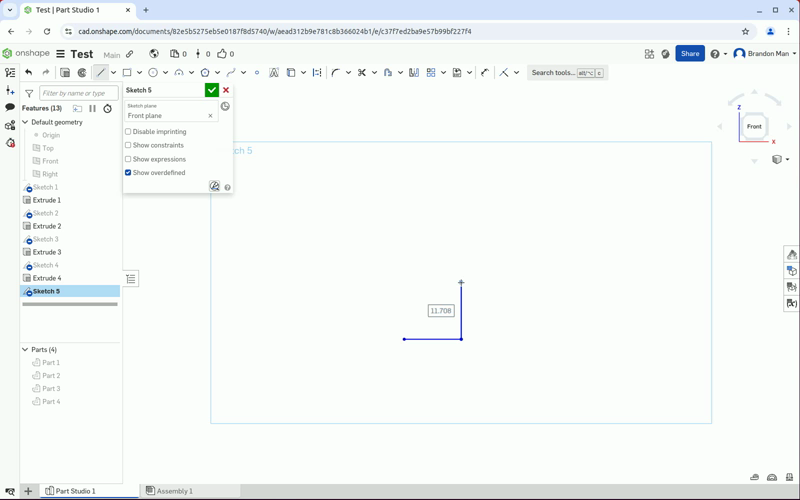
mouse_move(491, 282)
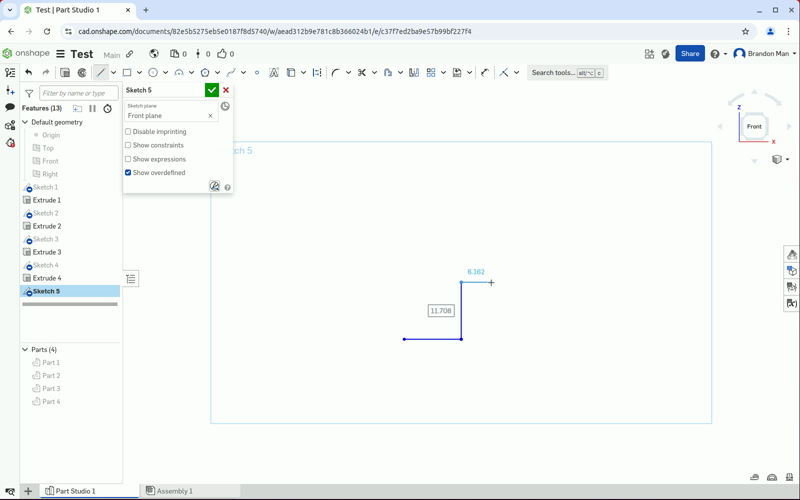
mouse_move(404, 282)
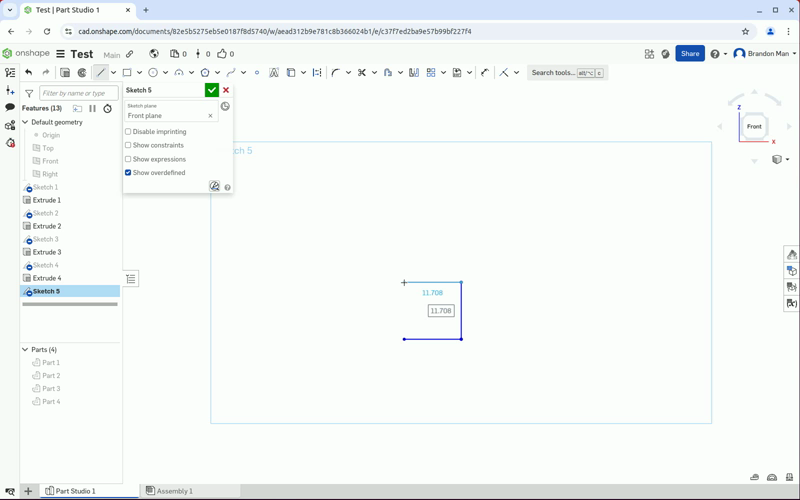
click(404, 282)
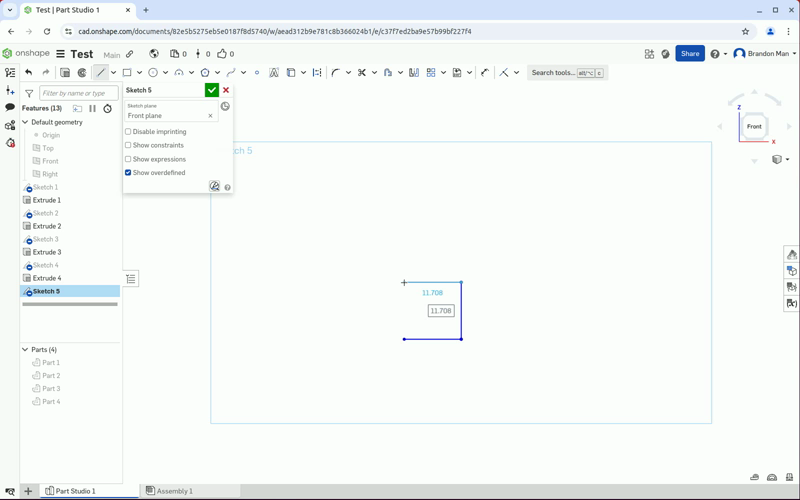
key_up(shift)
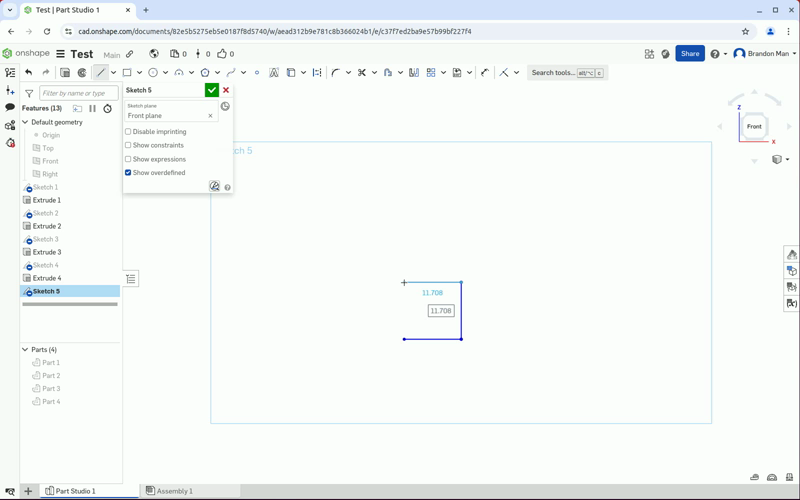
mouse_move(434, 282)
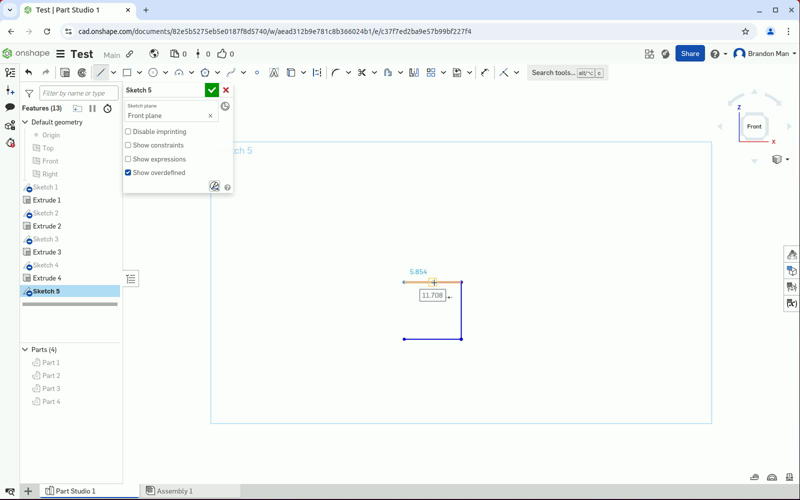
key_down(shift)
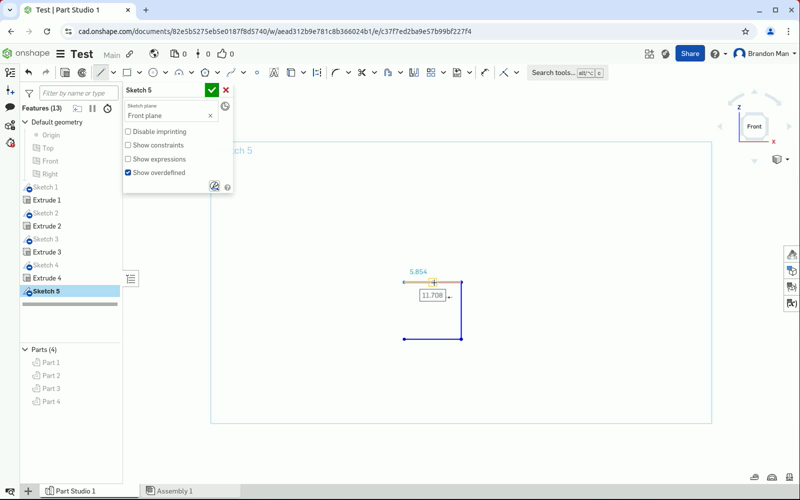
mouse_move(404, 339)
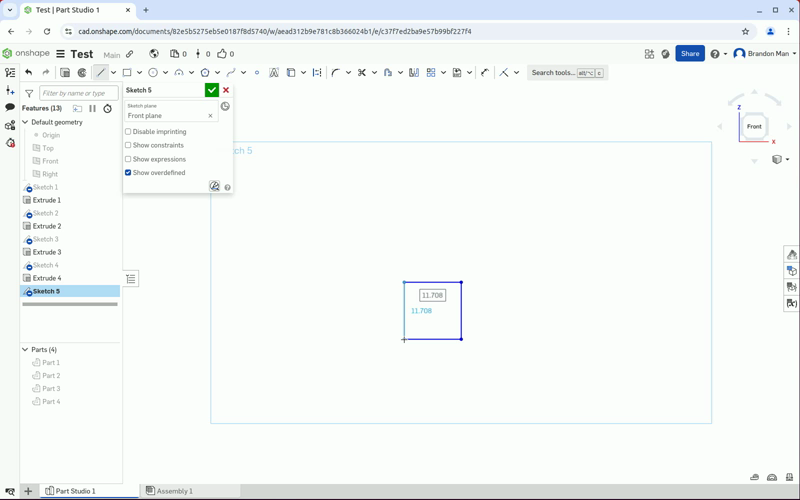
key_up(shift)
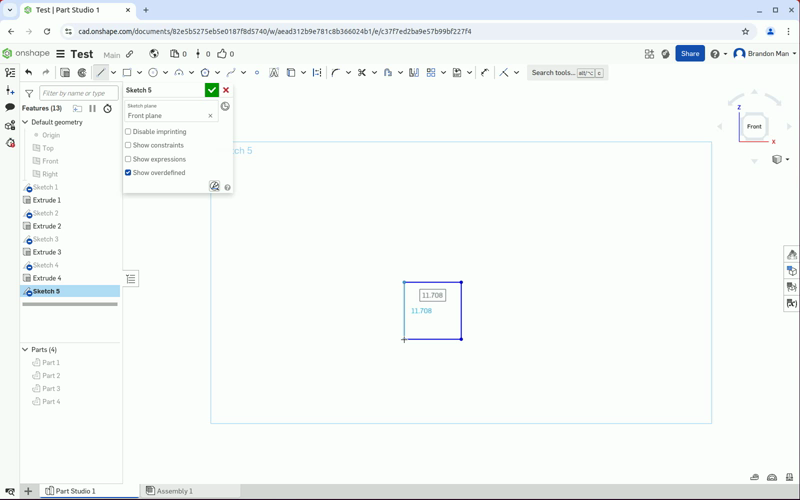
click(404, 339)
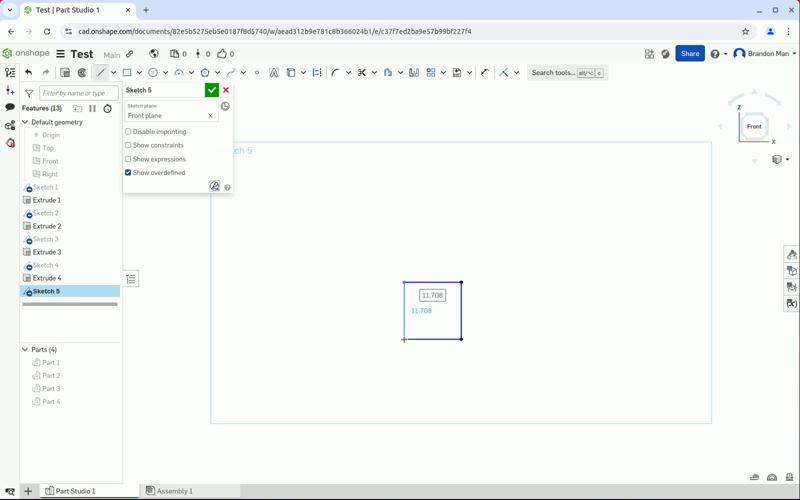
key(esc)
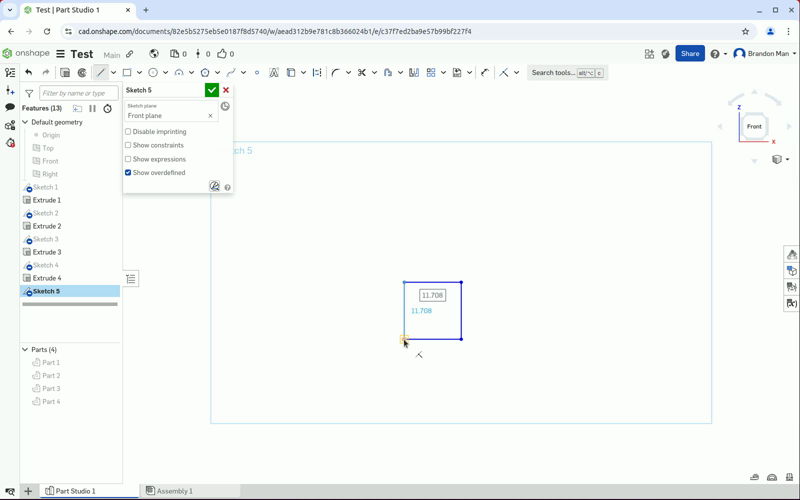
mouse_move(435, 331)
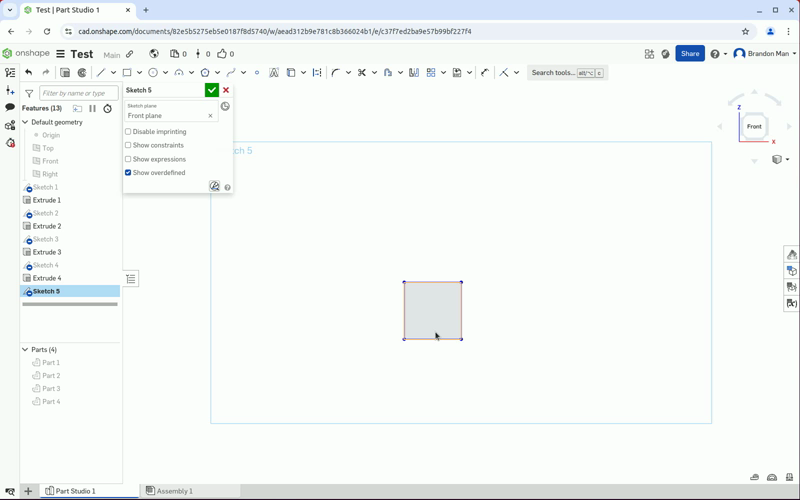
click(435, 331)
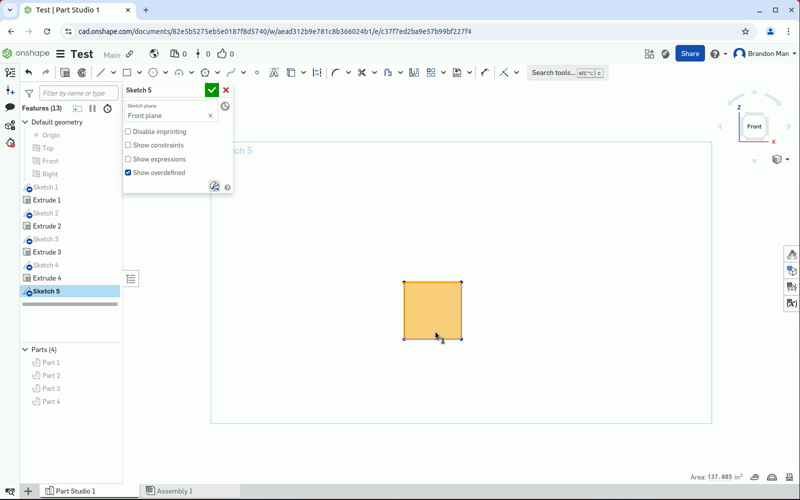
mouse_move(73, 352)
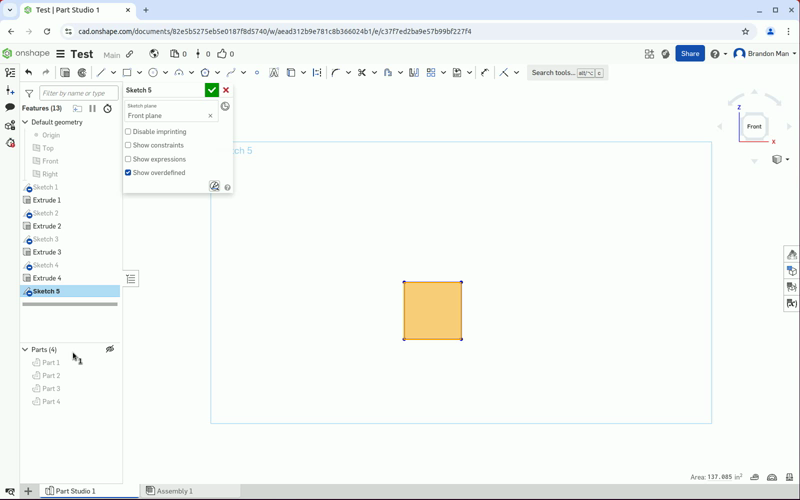
key(shift+y)
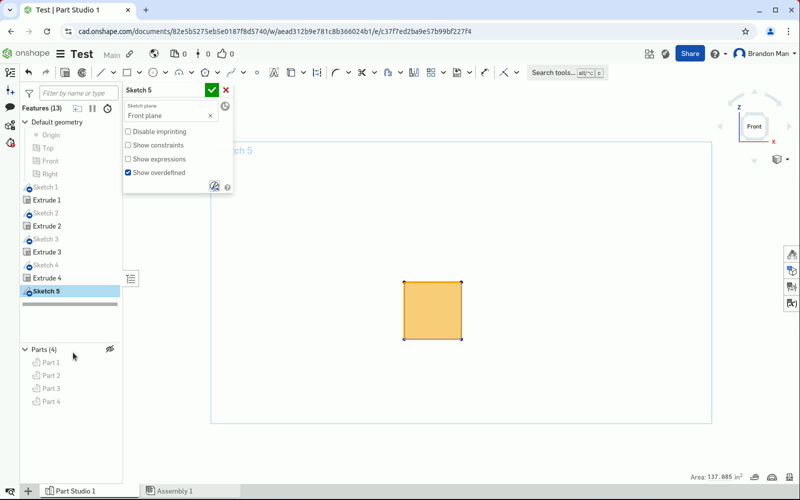
key(shift+e)
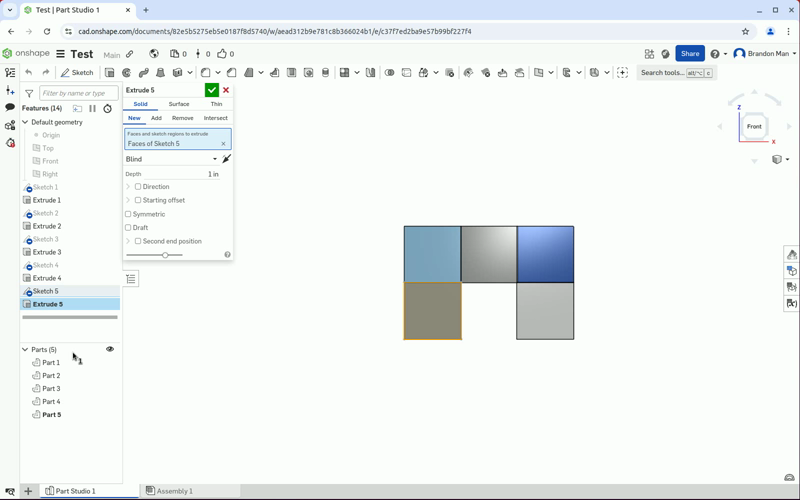
mouse_move(143, 106)
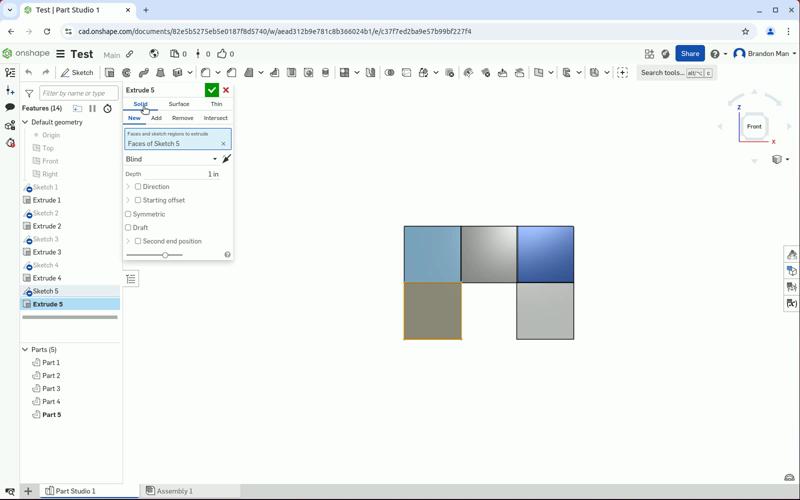
click(143, 106)
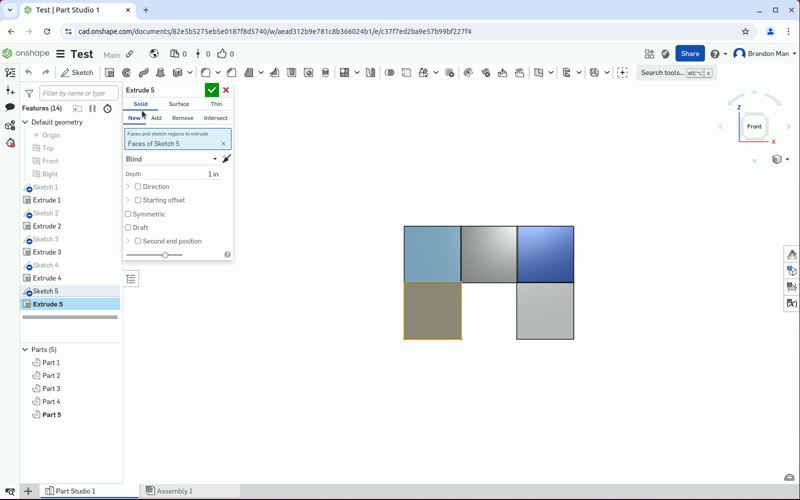
mouse_move(137, 120)
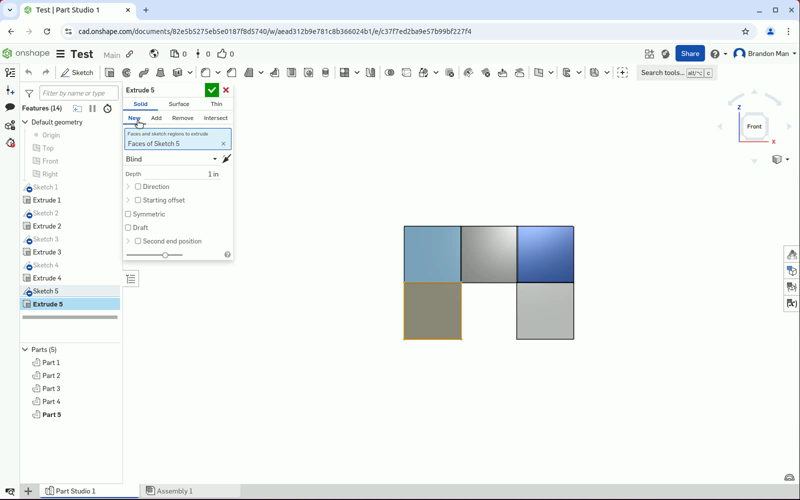
click(137, 120)
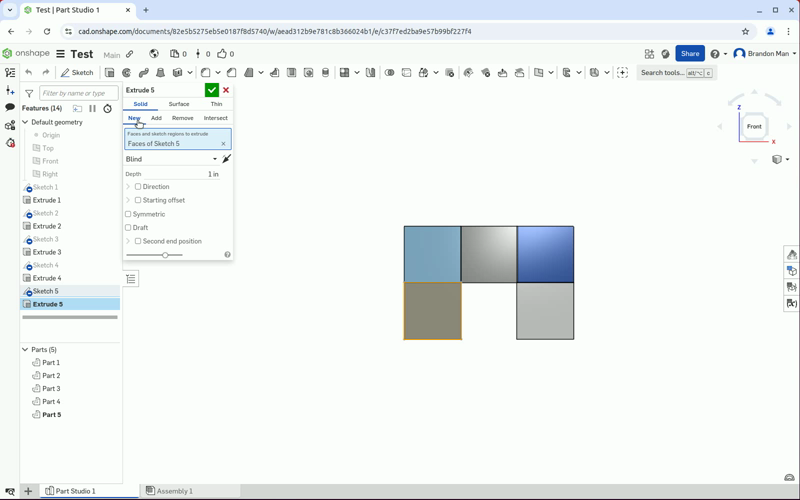
key(tab, 4)
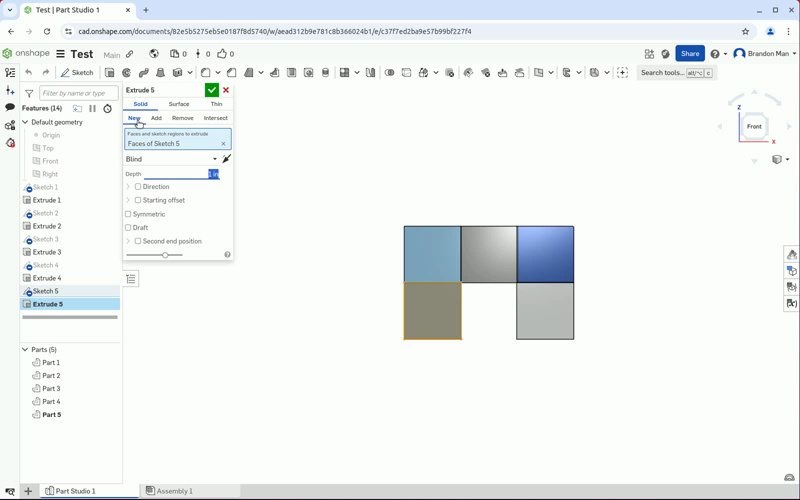
text(11.554)
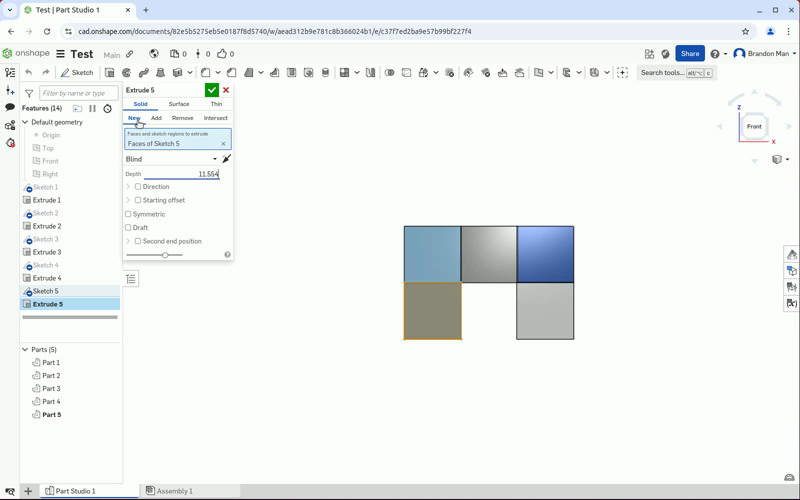
key(enter)
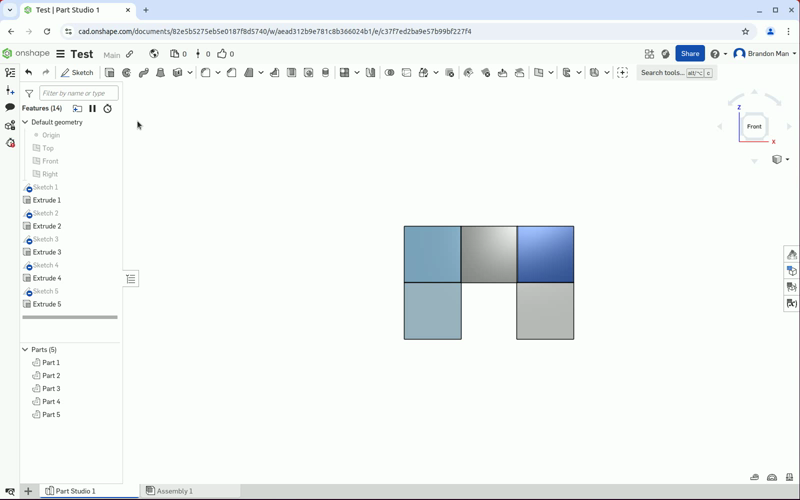
key(shift+h)
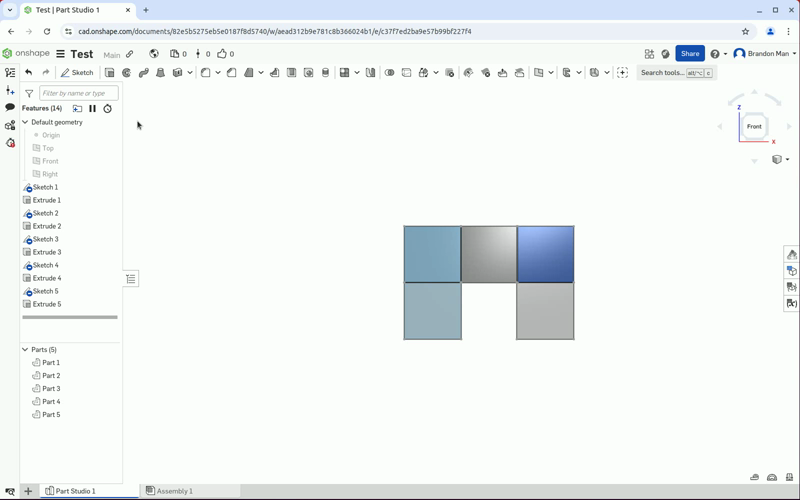
key(shift+h)
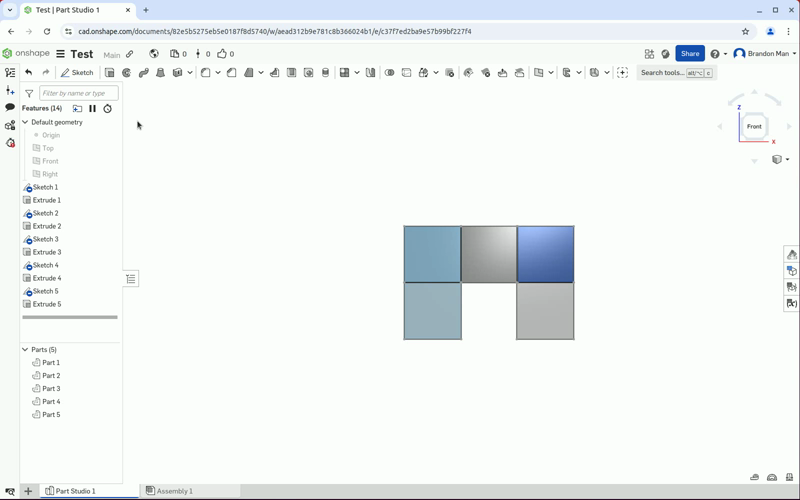
key(shift+7)
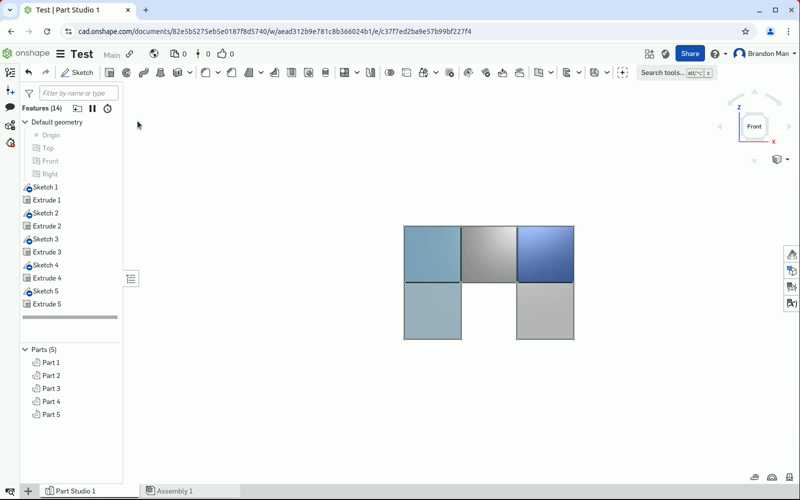
key(left, 2)
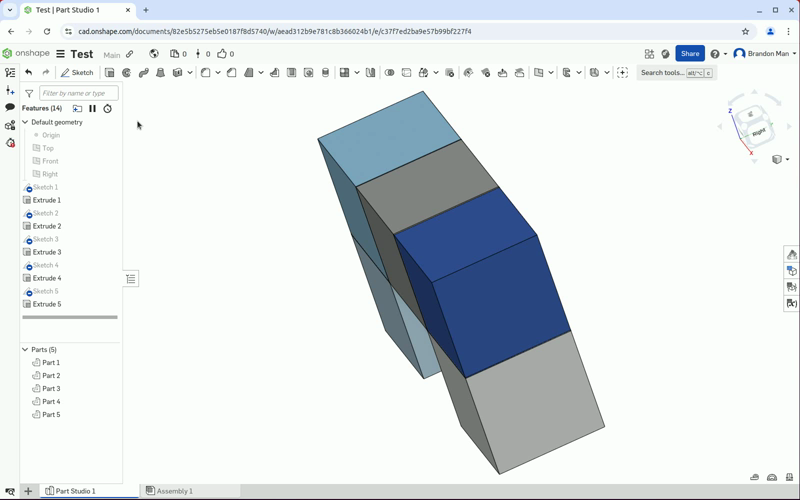
key(down, 2)
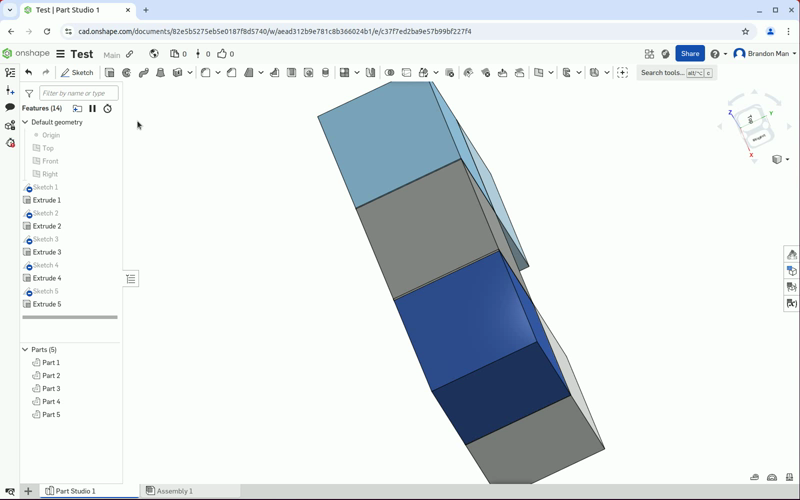
key(up, 2)
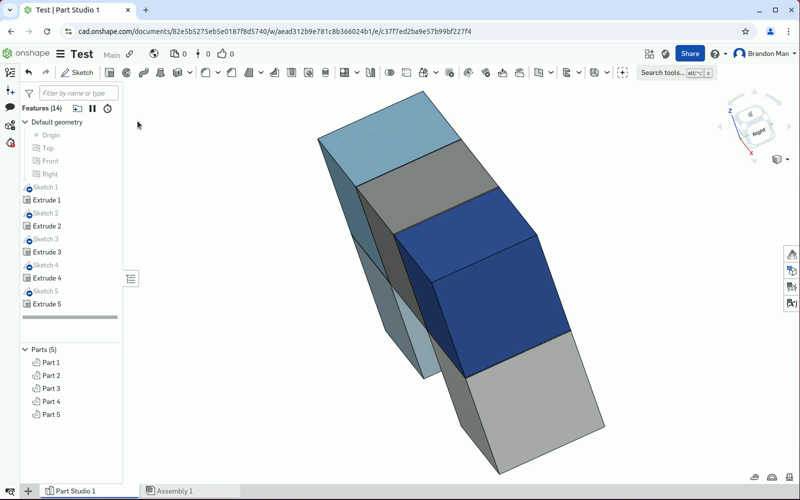
key(right, 2)
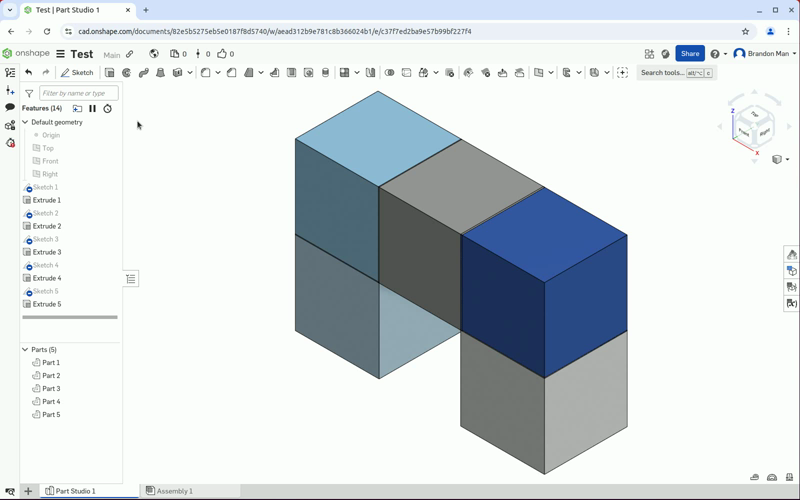
mouse_move(73, 189)
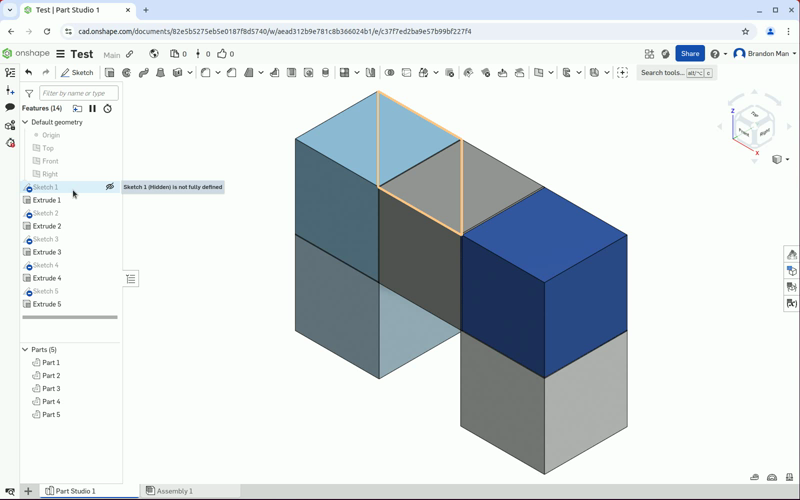
click(73, 189)